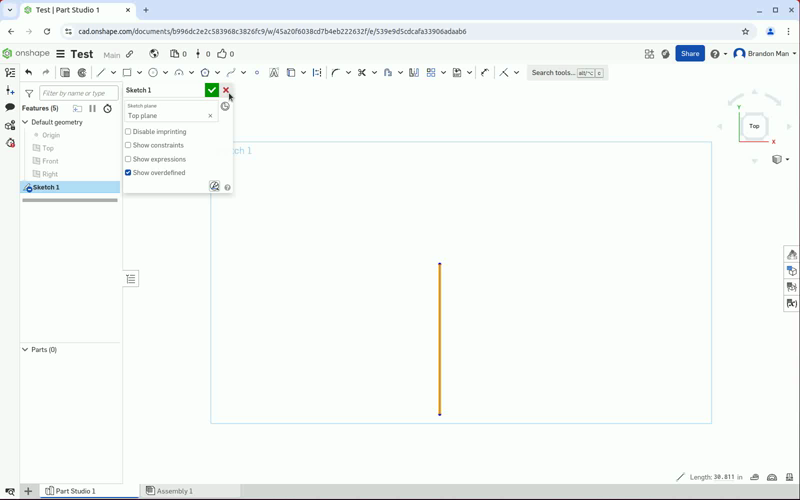
key(shift+h)
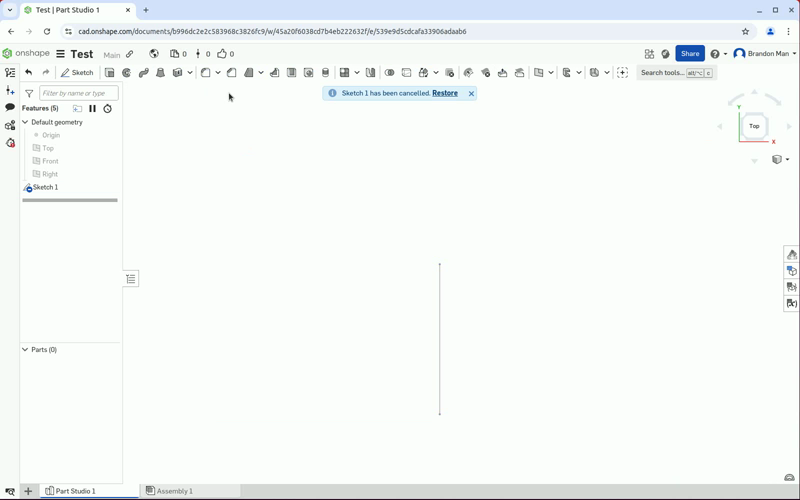
key(shift+s)
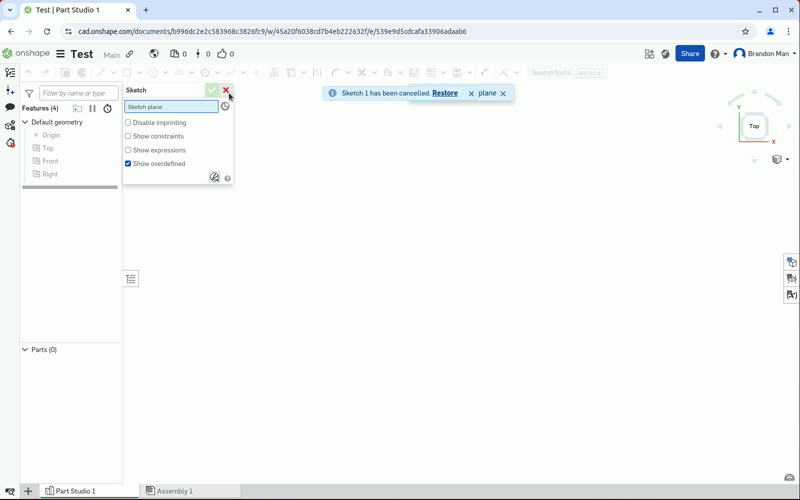
mouse_move(73, 150)
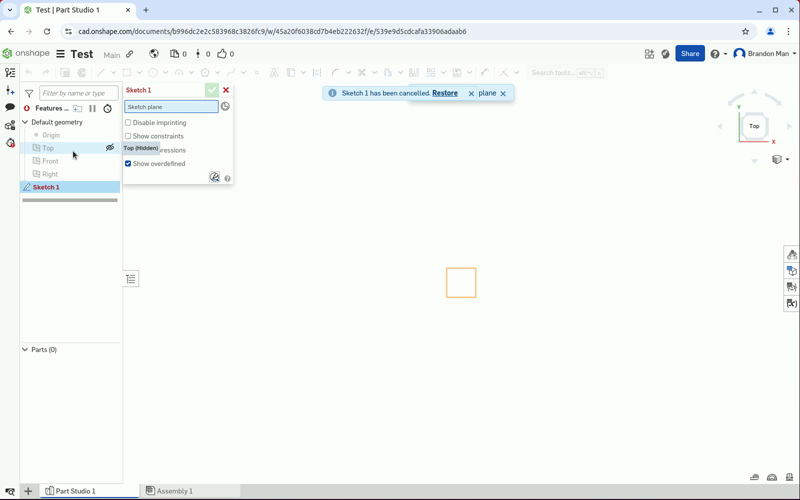
click(73, 150)
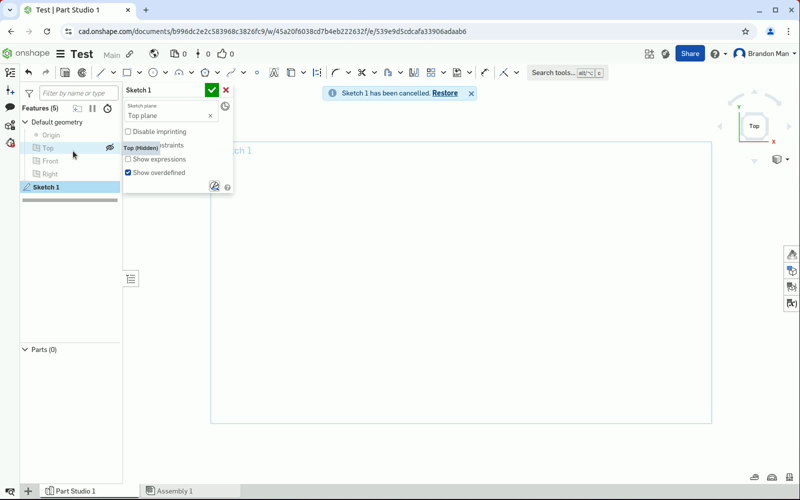
mouse_move(73, 352)
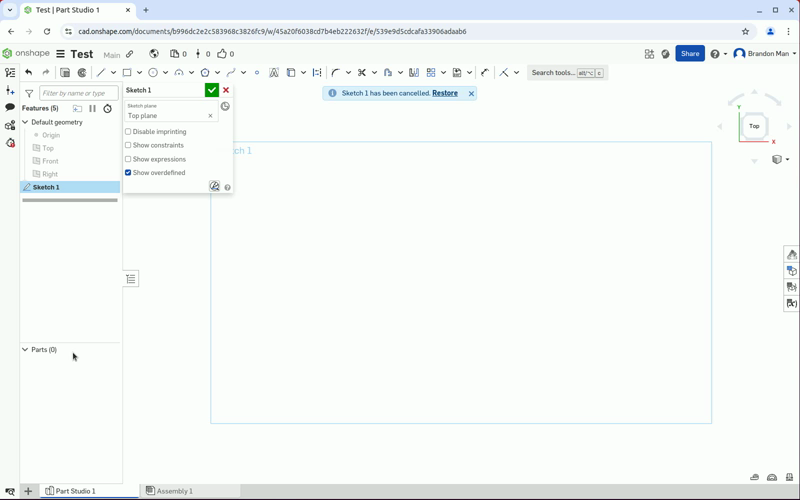
key(y)
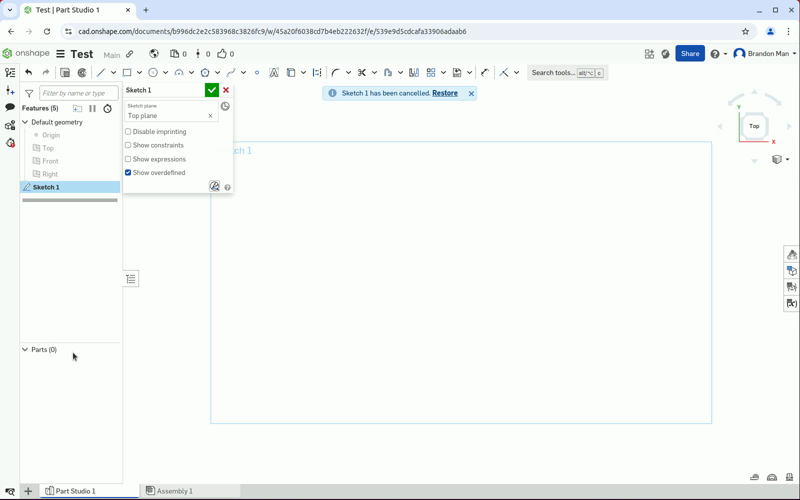
key(c)
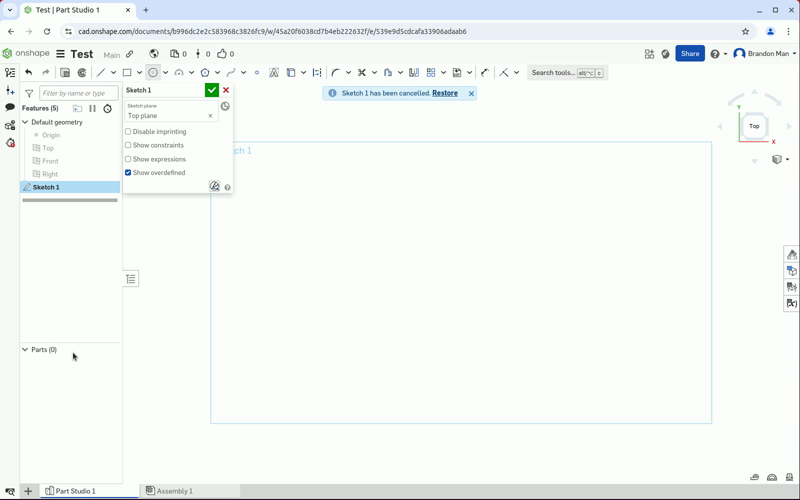
key_down(shift)
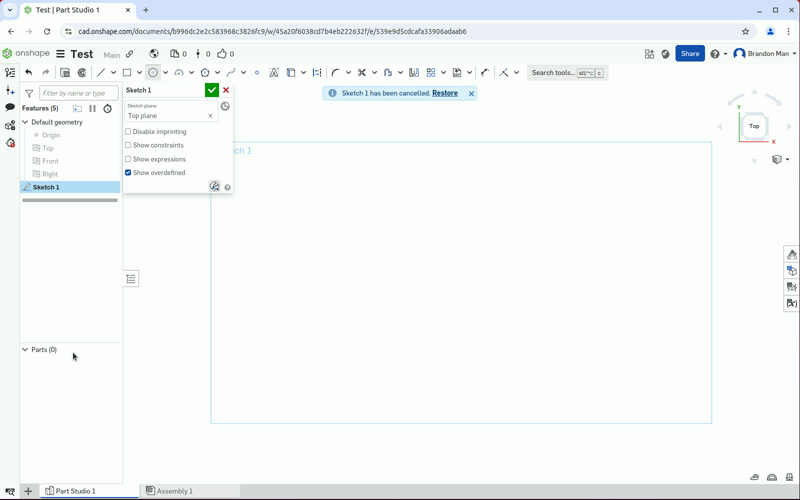
mouse_move(360, 198)
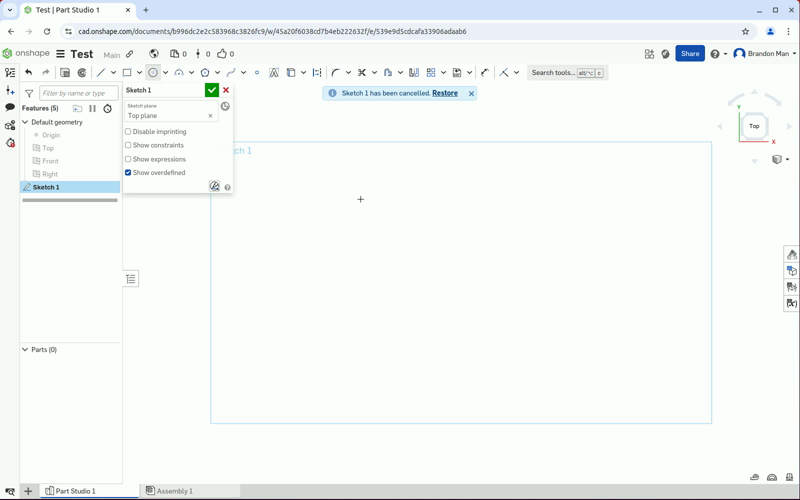
click(360, 198)
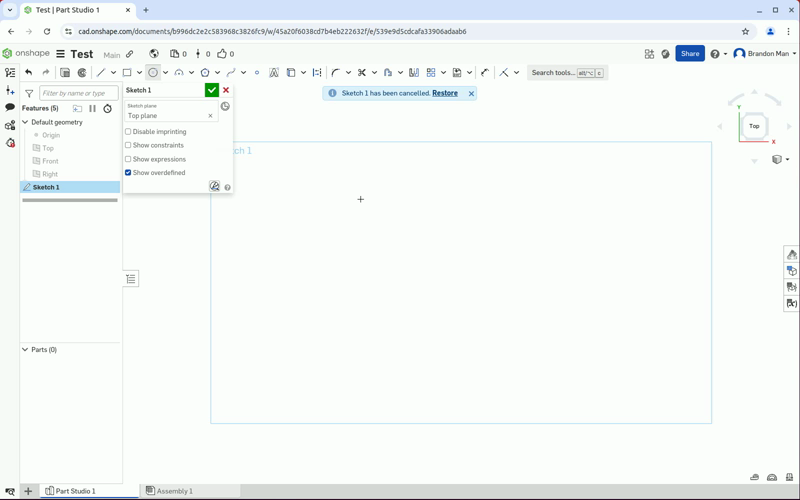
key_up(shift)
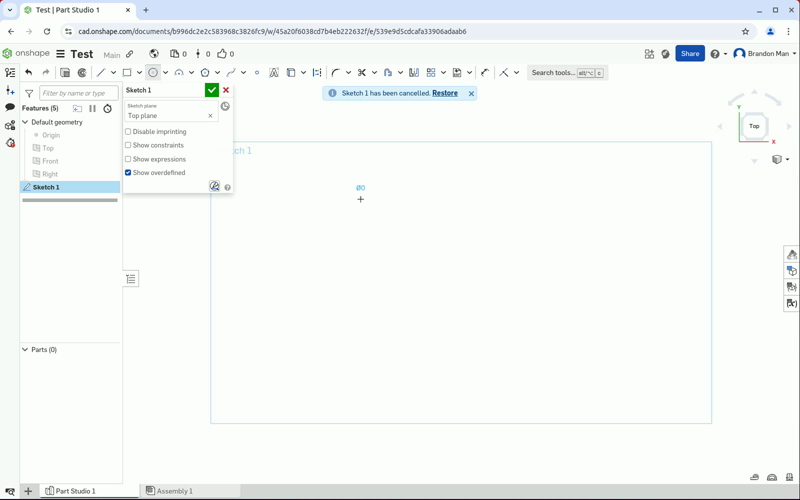
mouse_move(372, 198)
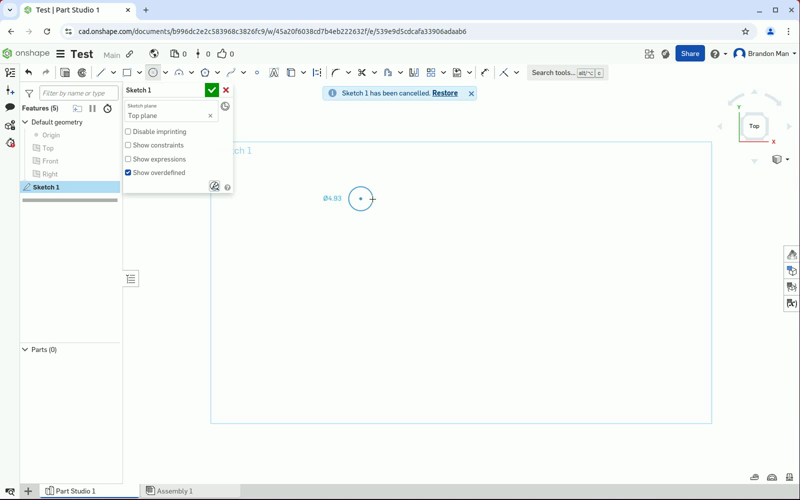
click(372, 198)
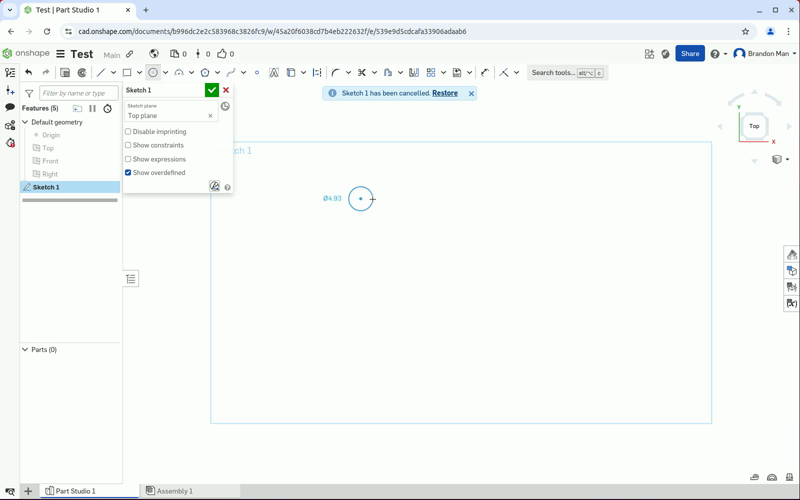
key(esc)
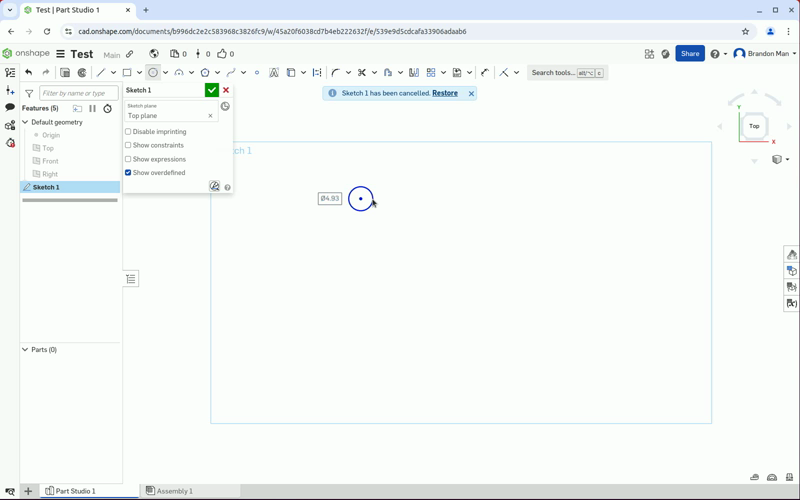
key(c)
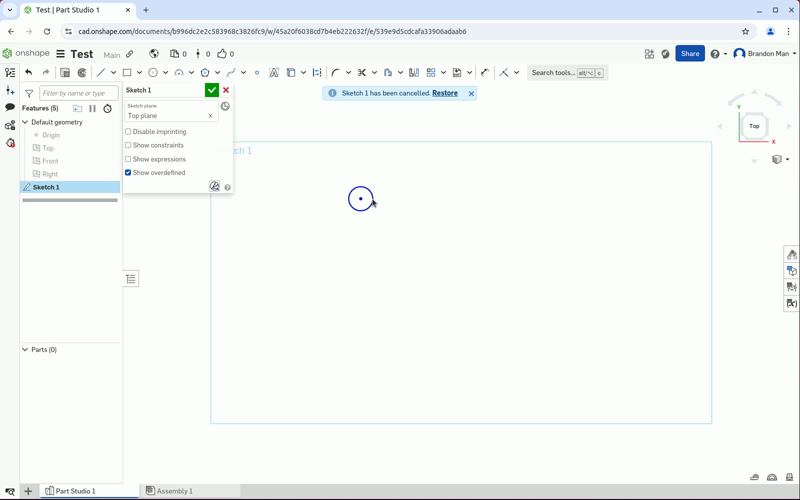
key_down(shift)
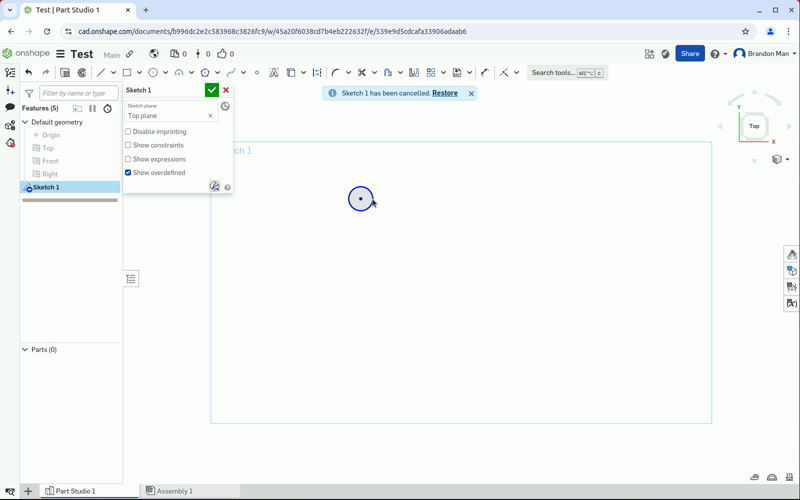
mouse_move(360, 198)
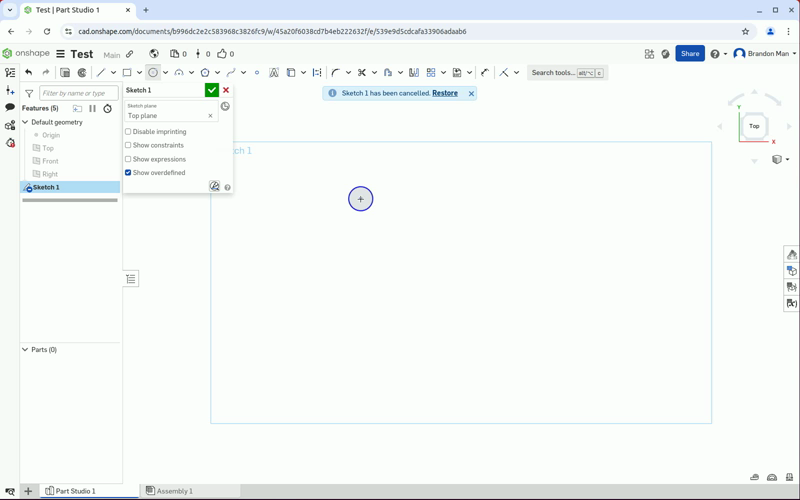
click(360, 198)
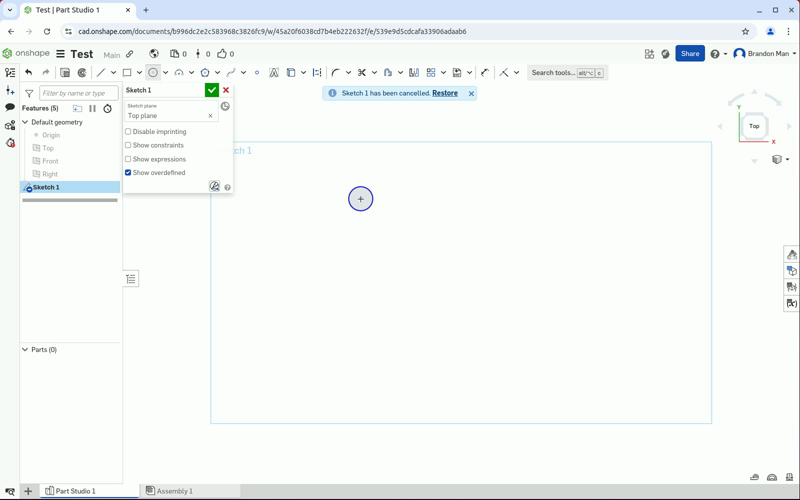
key_up(shift)
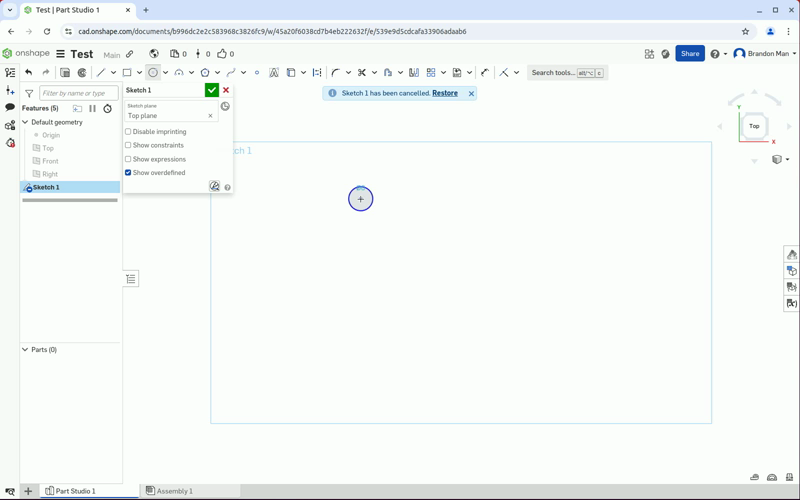
mouse_move(368, 198)
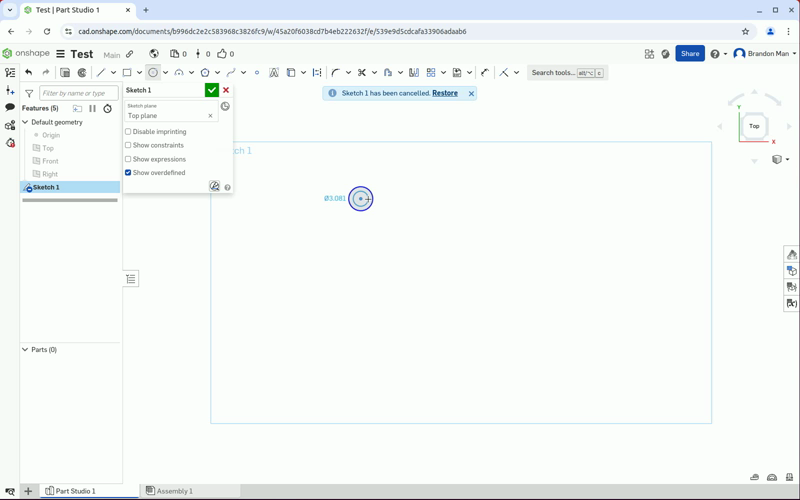
click(368, 198)
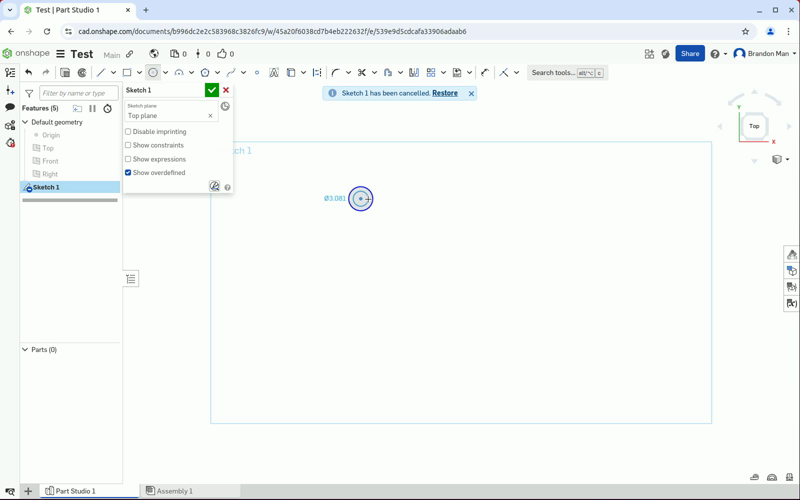
key(esc)
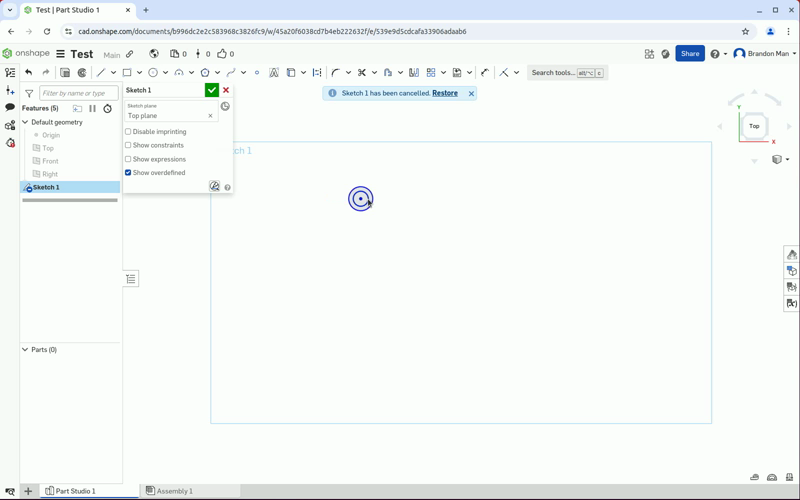
mouse_move(360, 186)
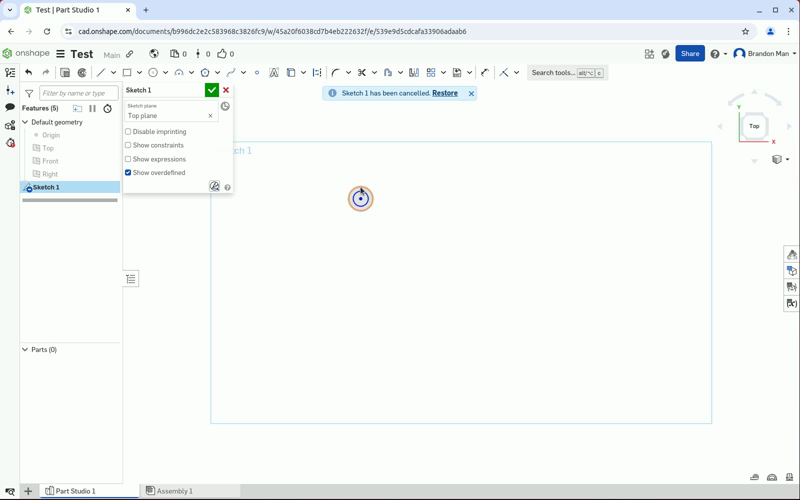
scroll(6)
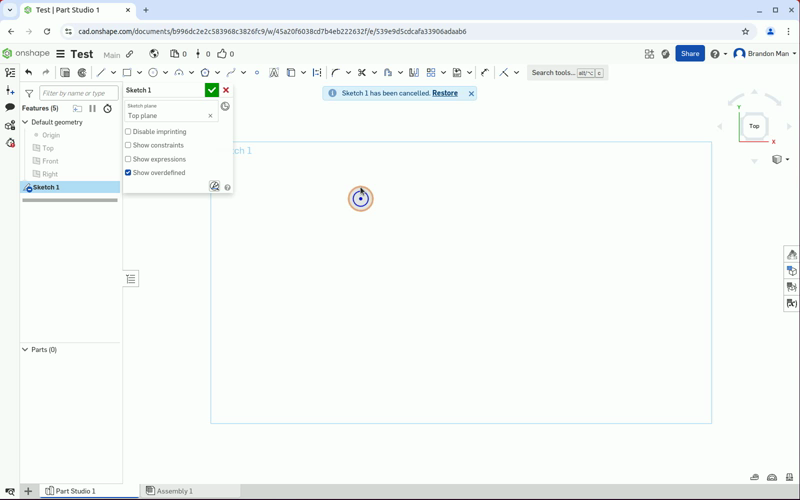
scroll(6)
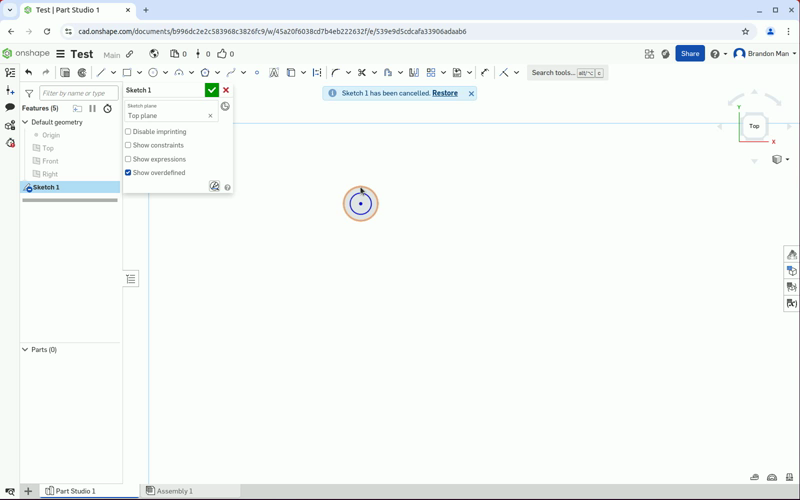
scroll(6)
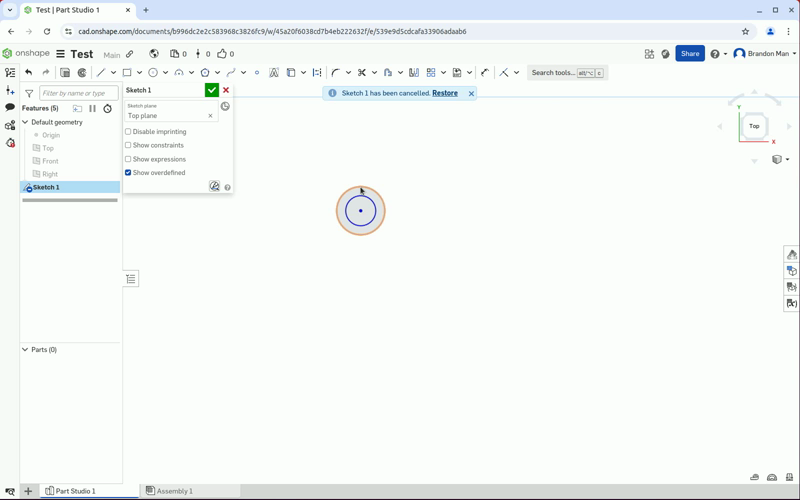
scroll(6)
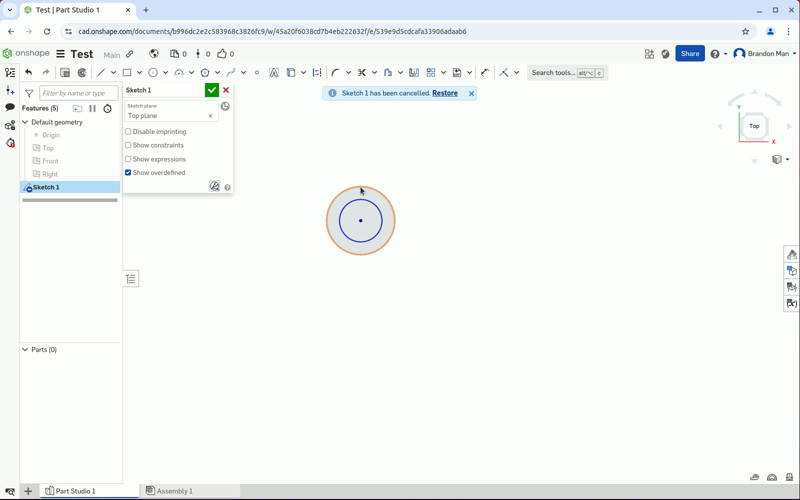
scroll(6)
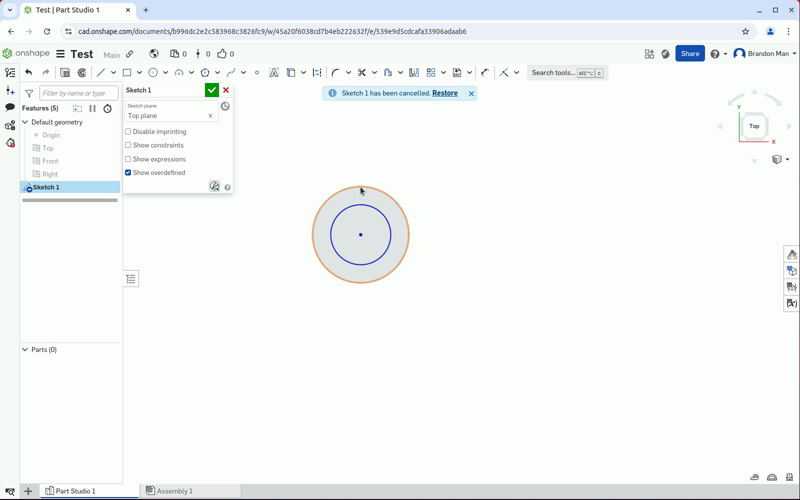
scroll(6)
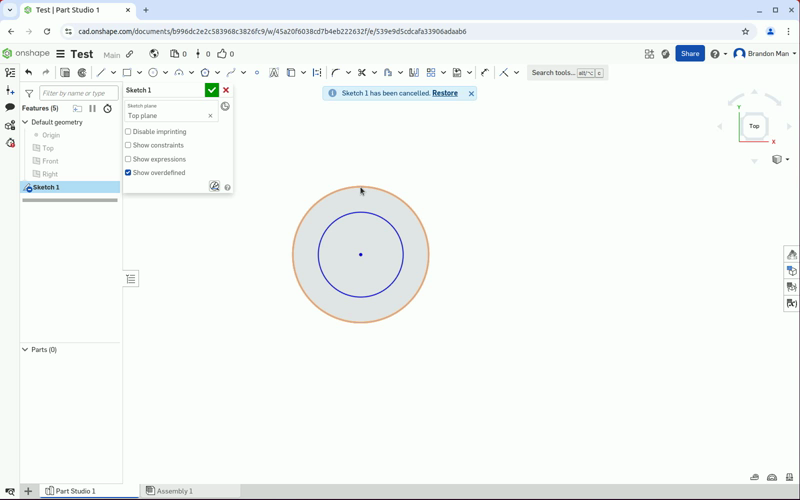
scroll(6)
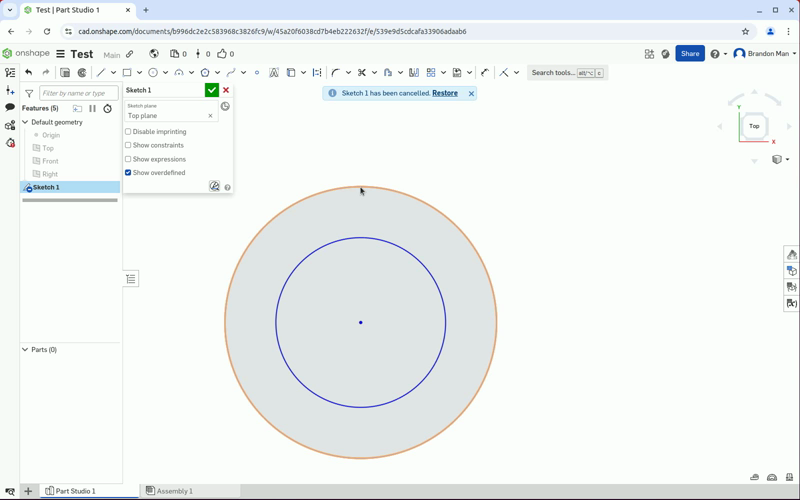
click(360, 186)
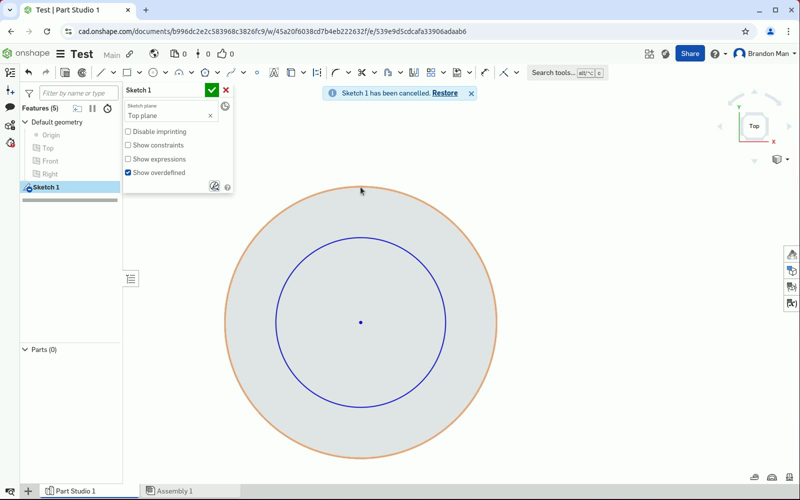
scroll(-6)
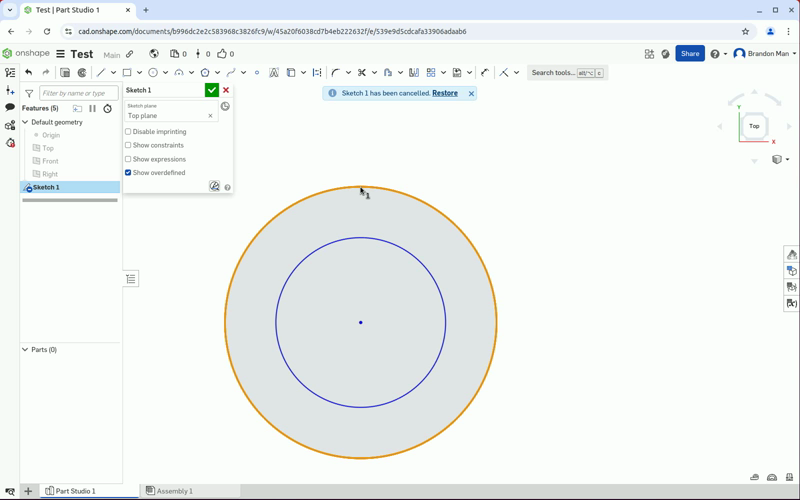
scroll(-6)
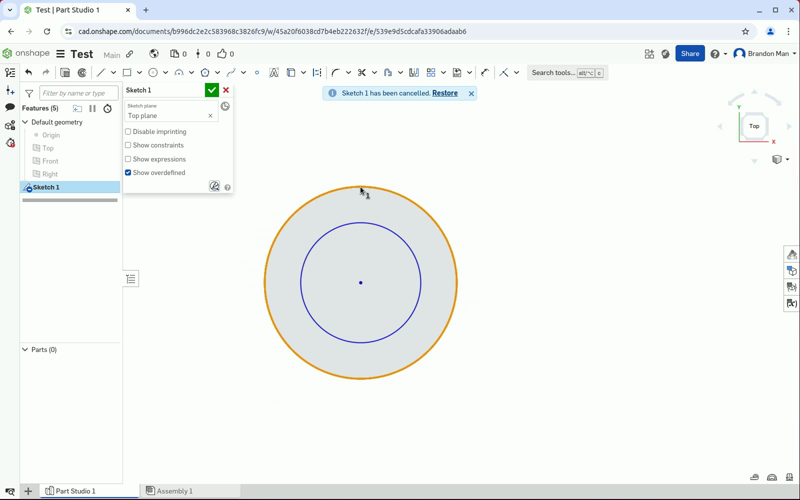
scroll(-6)
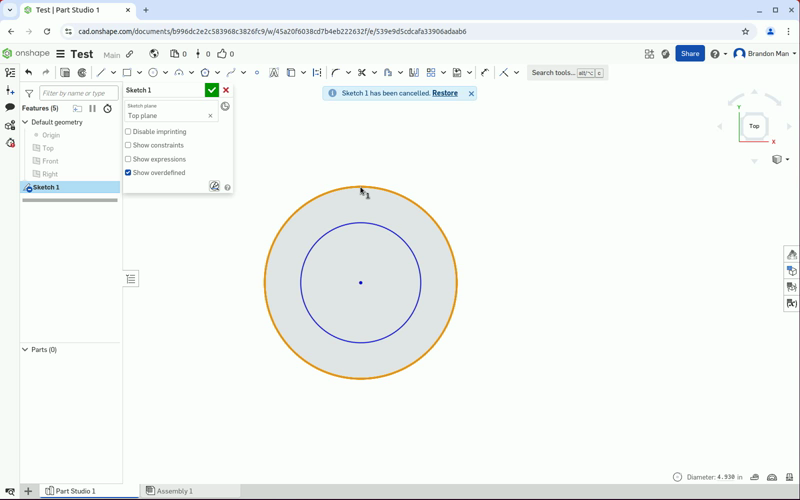
scroll(-6)
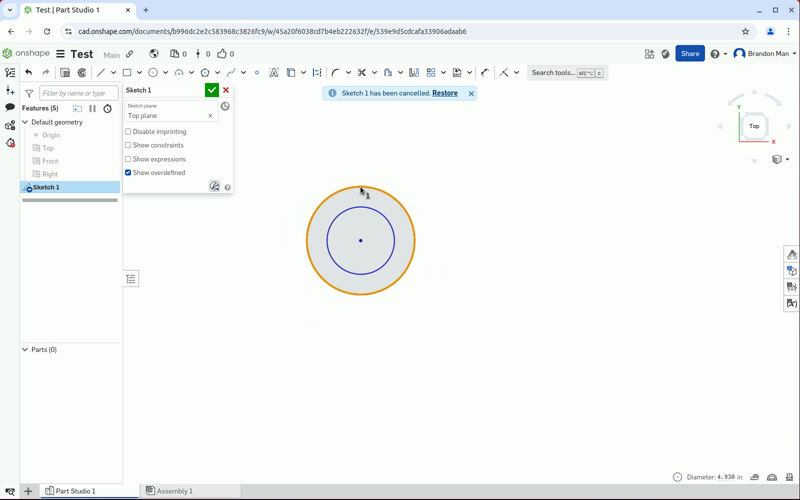
scroll(-6)
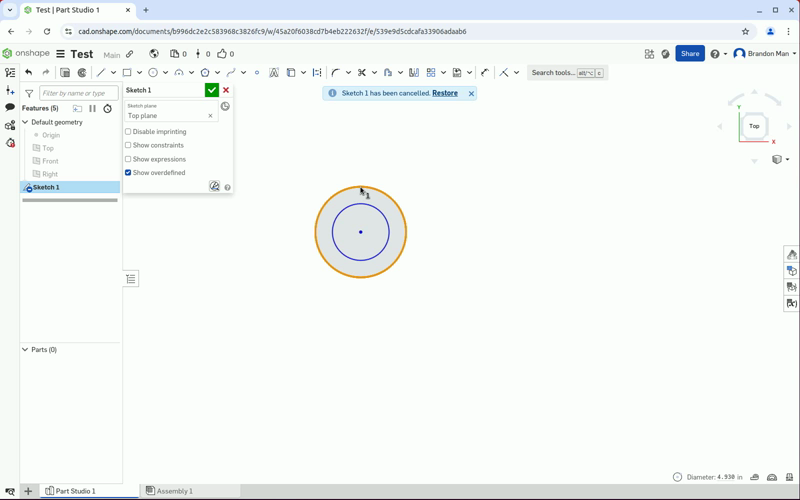
scroll(-6)
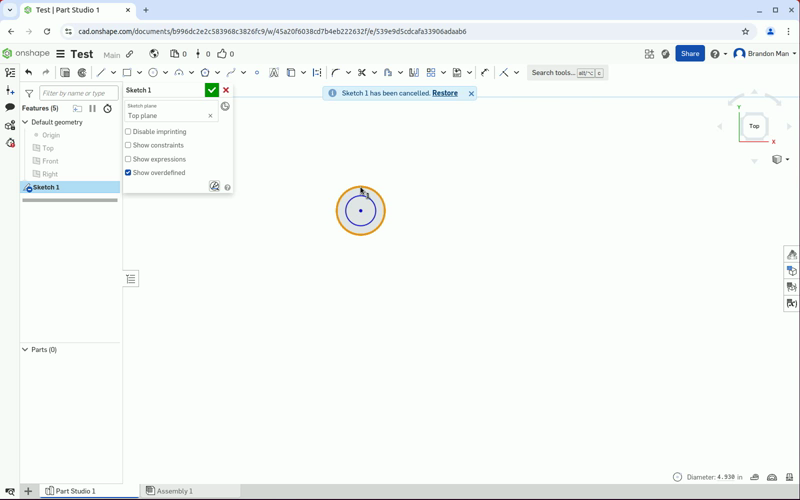
scroll(-6)
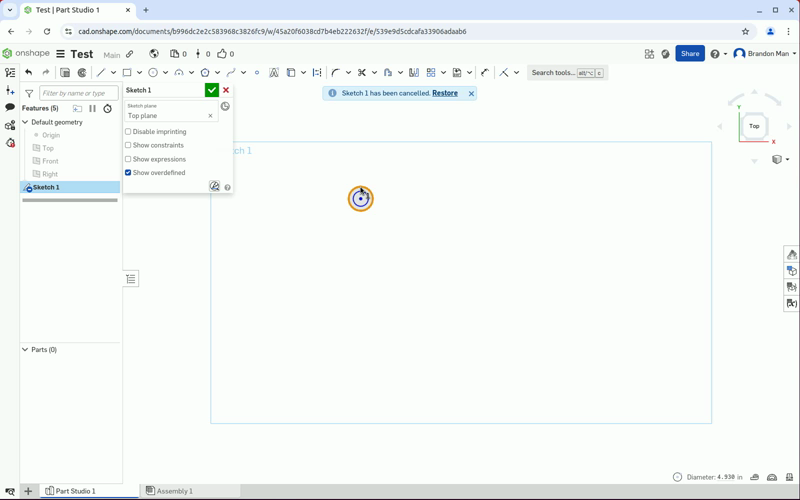
mouse_move(73, 352)
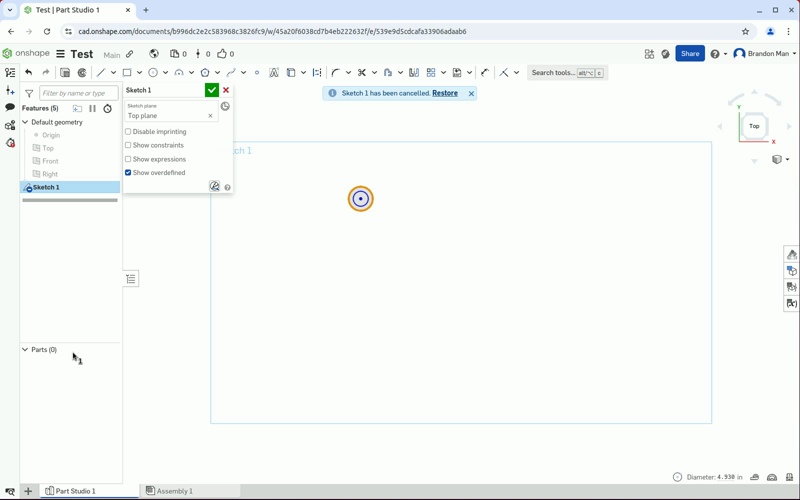
key(shift+y)
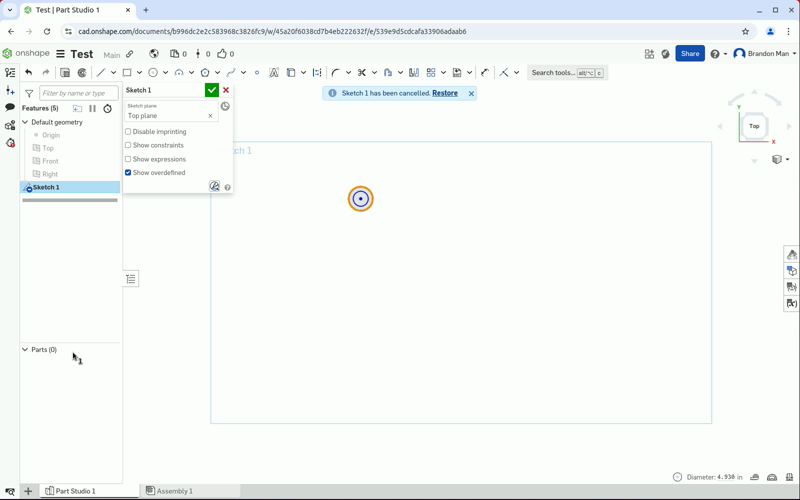
key(shift+e)
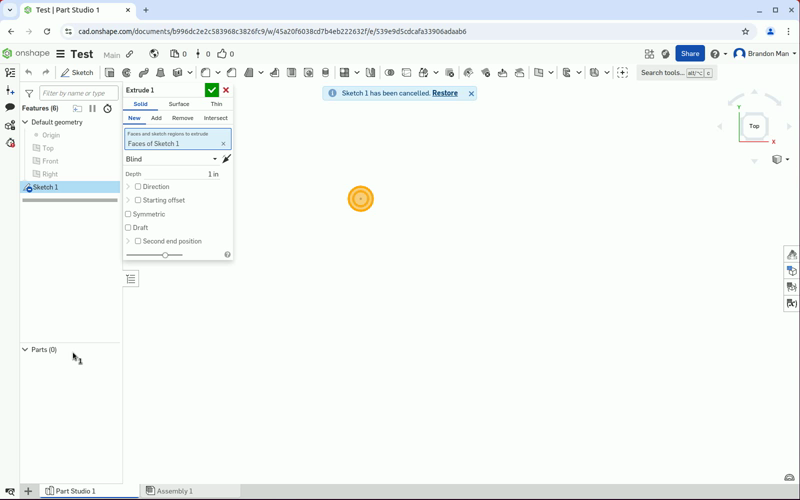
mouse_move(143, 106)
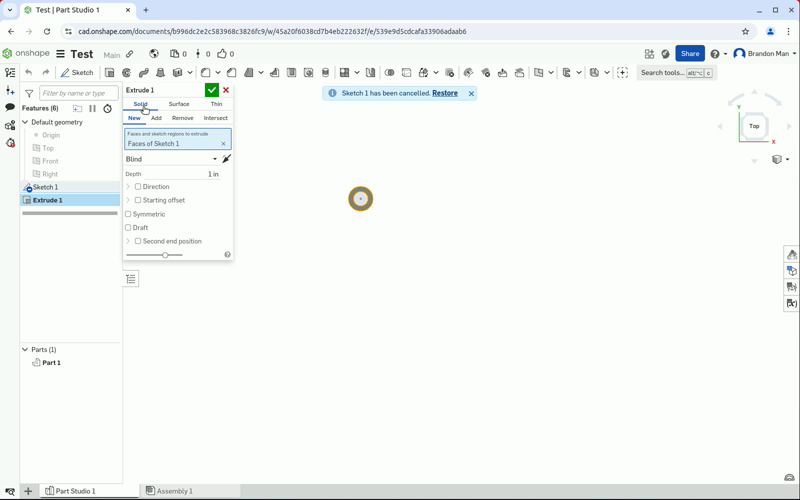
click(143, 106)
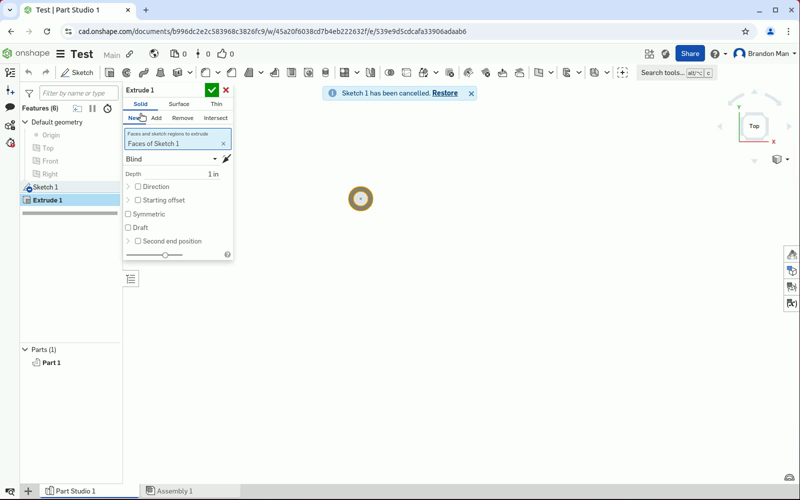
mouse_move(137, 120)
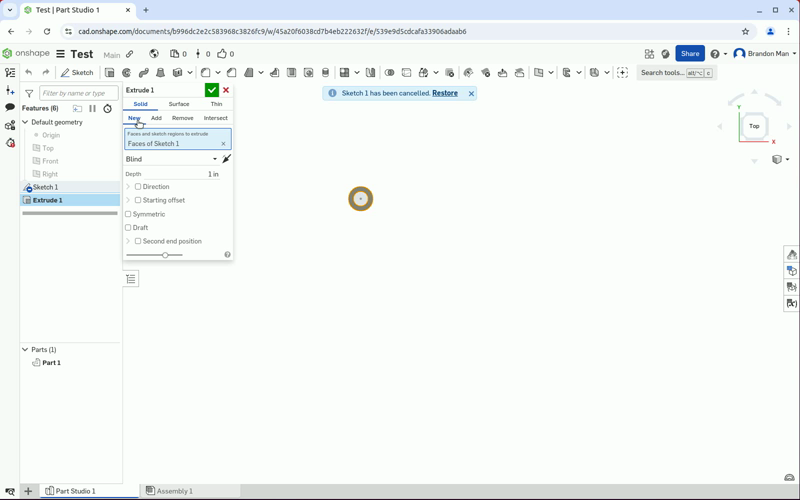
click(137, 120)
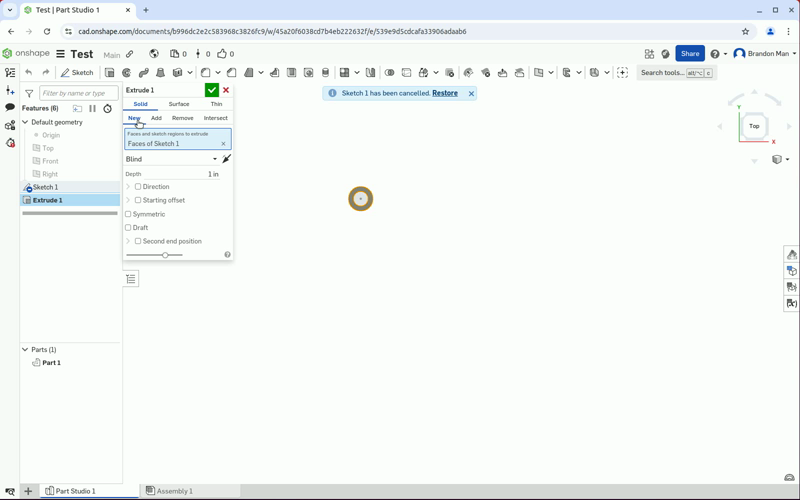
key(tab, 4)
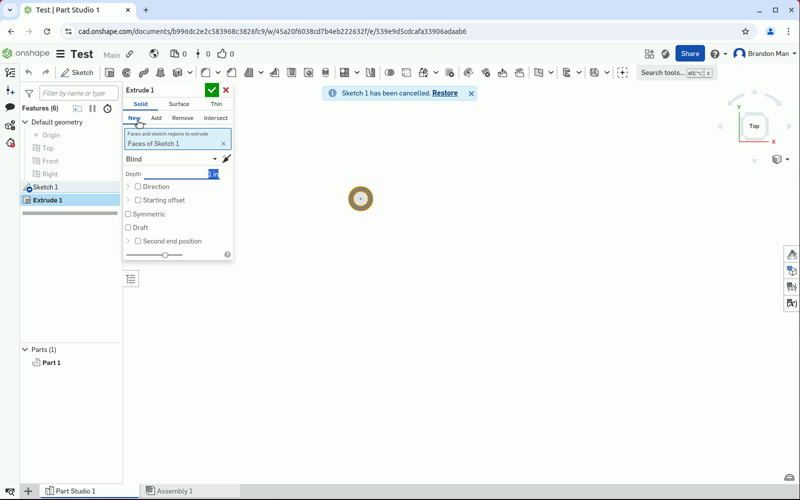
text(0.481)
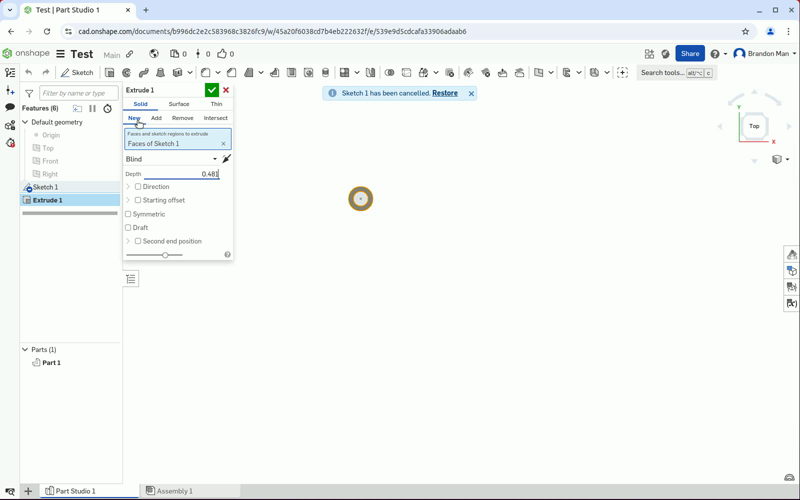
key(enter)
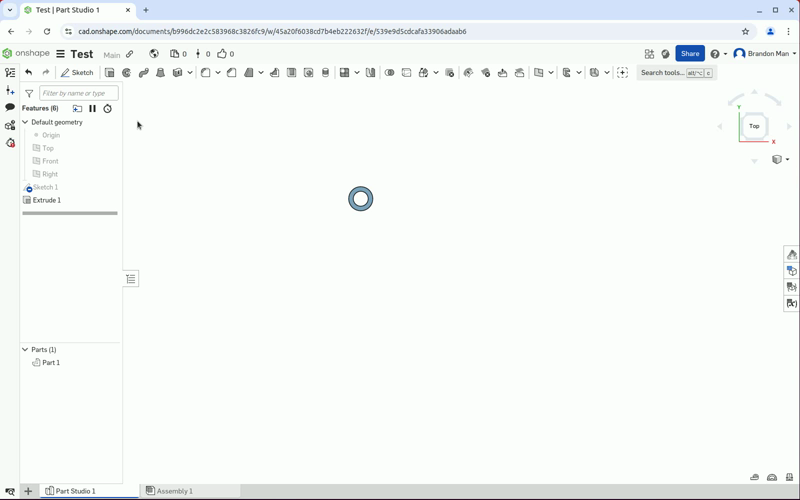
key(shift+h)
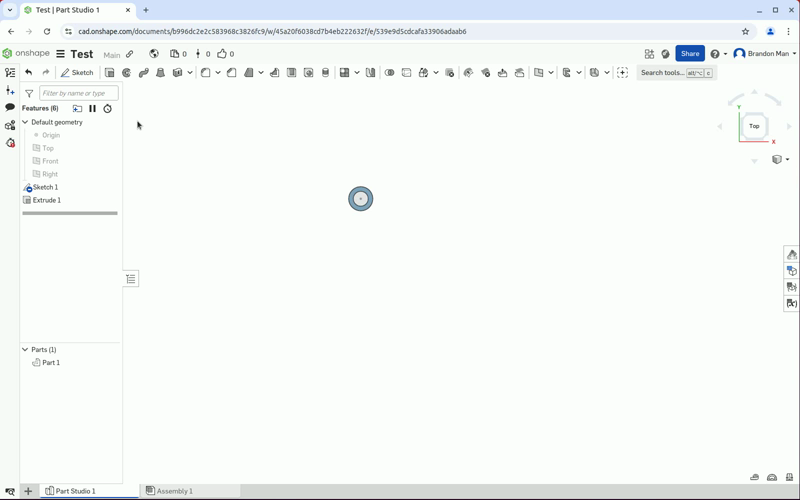
key(shift+h)
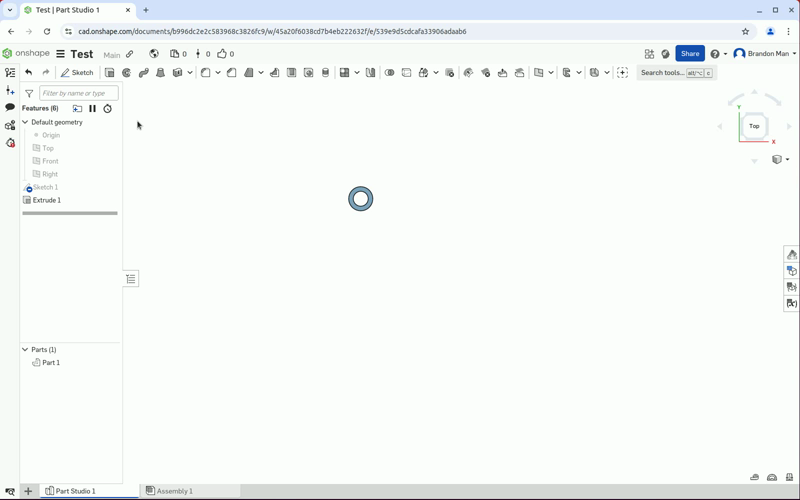
mouse_move(73, 189)
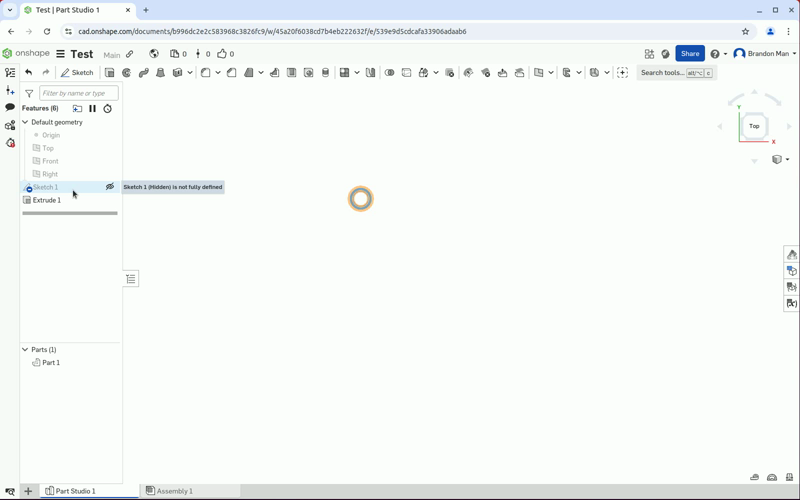
click(73, 189)
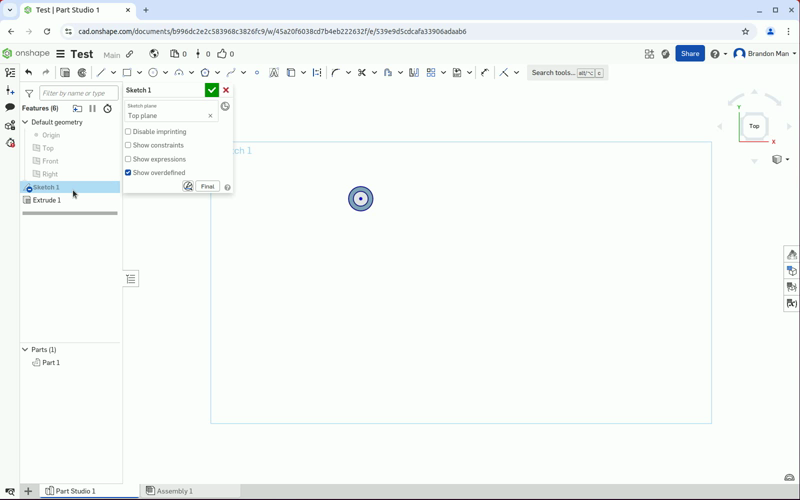
mouse_move(229, 92)
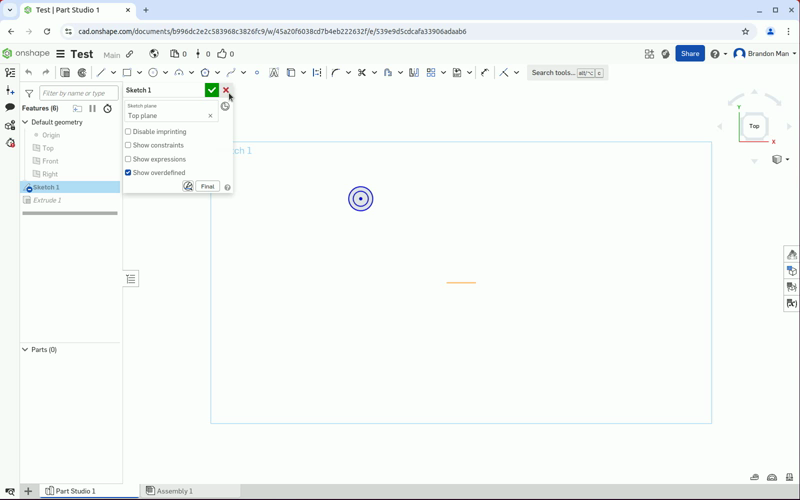
click(229, 92)
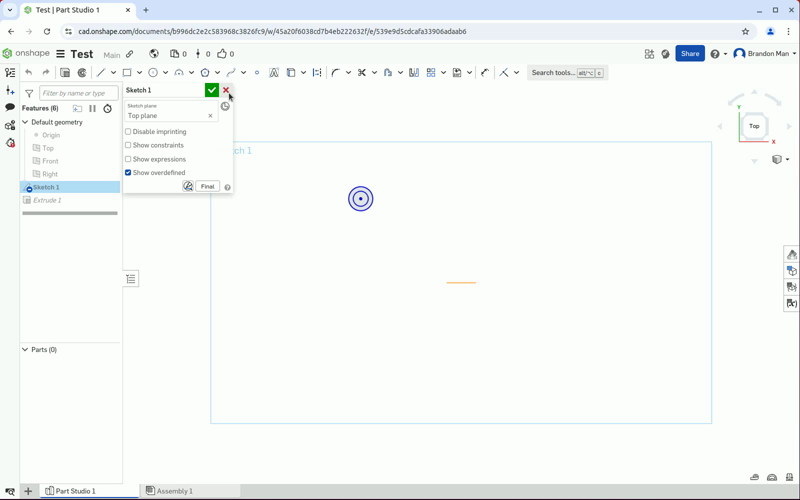
key(shift+s)
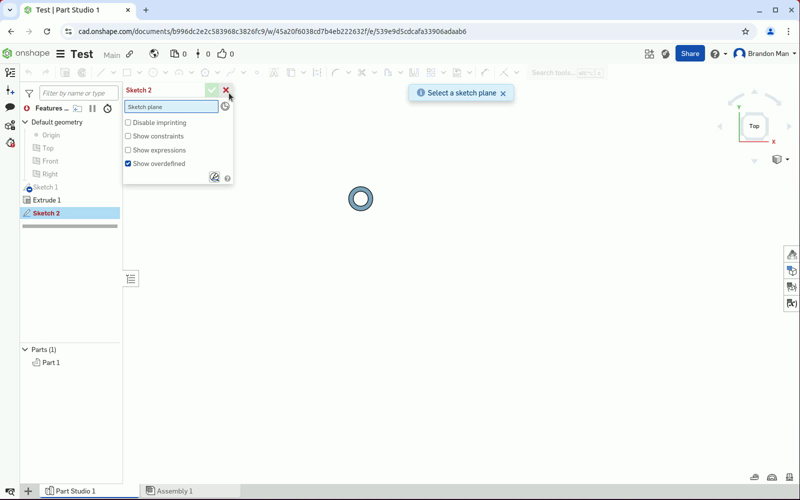
mouse_move(73, 150)
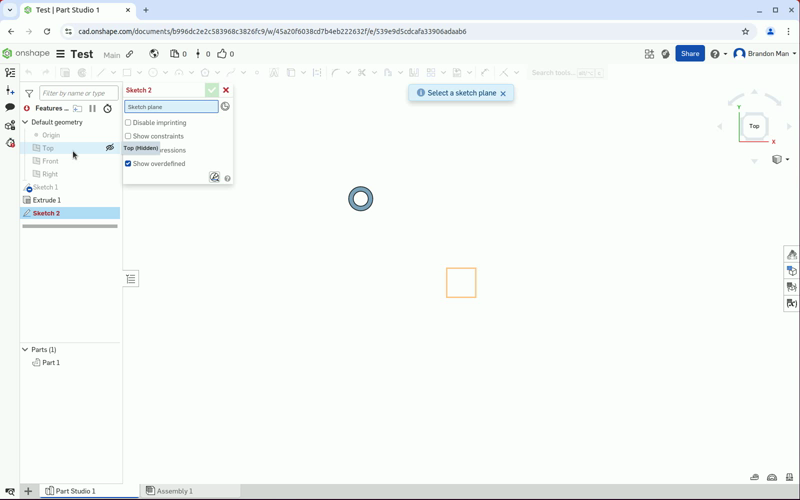
click(73, 150)
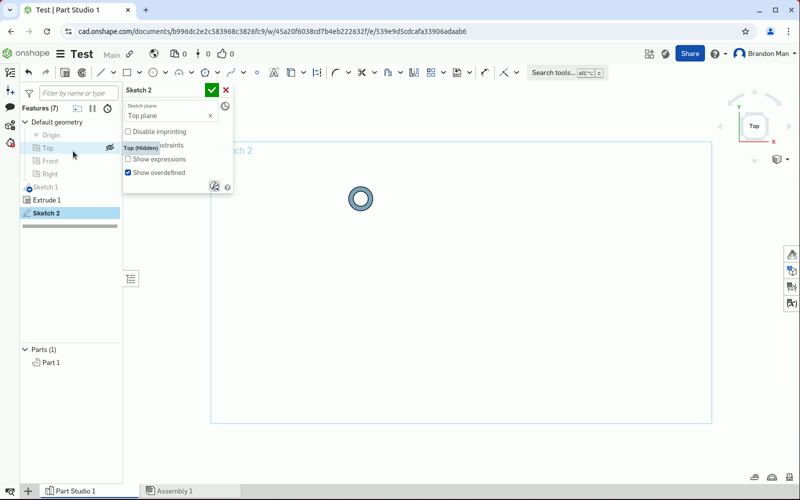
mouse_move(73, 352)
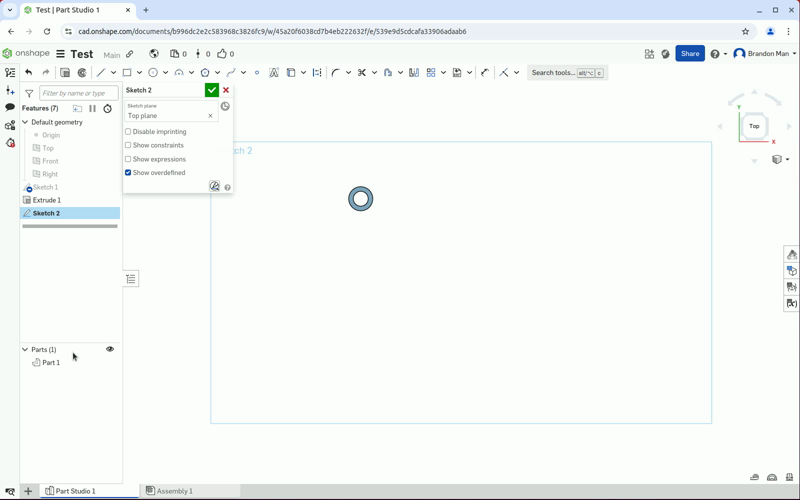
key(y)
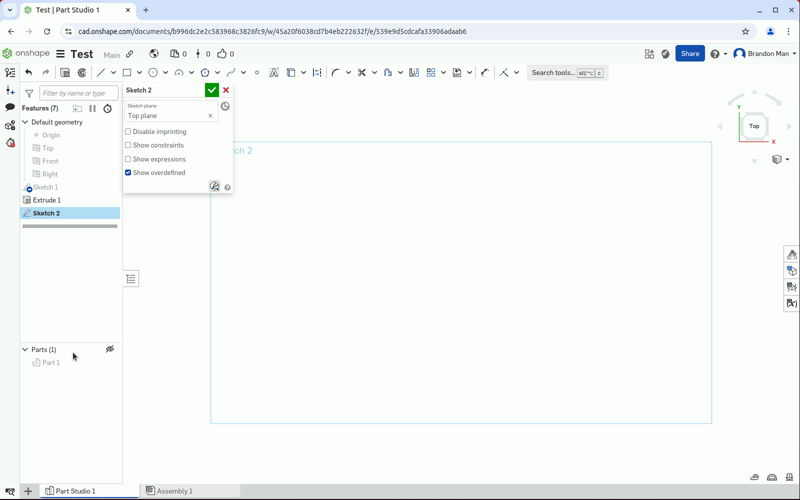
key(c)
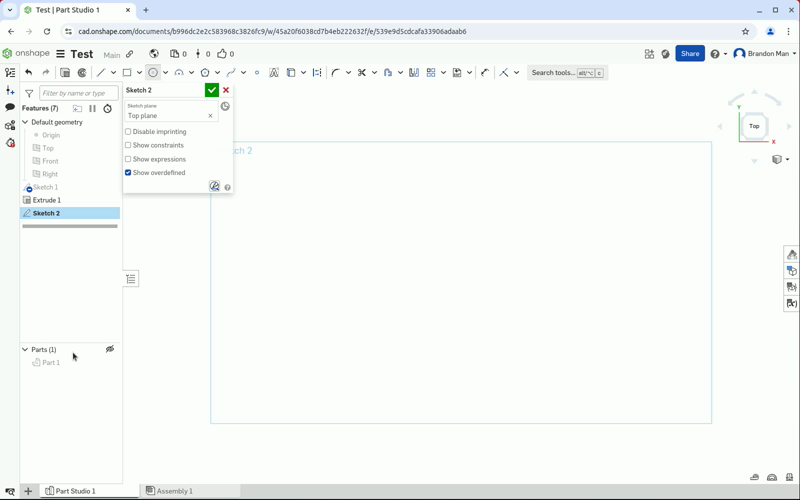
key_down(shift)
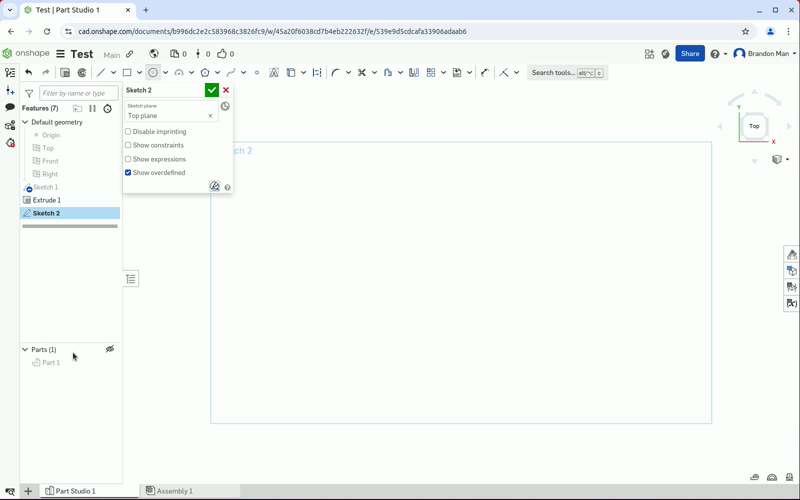
mouse_move(399, 198)
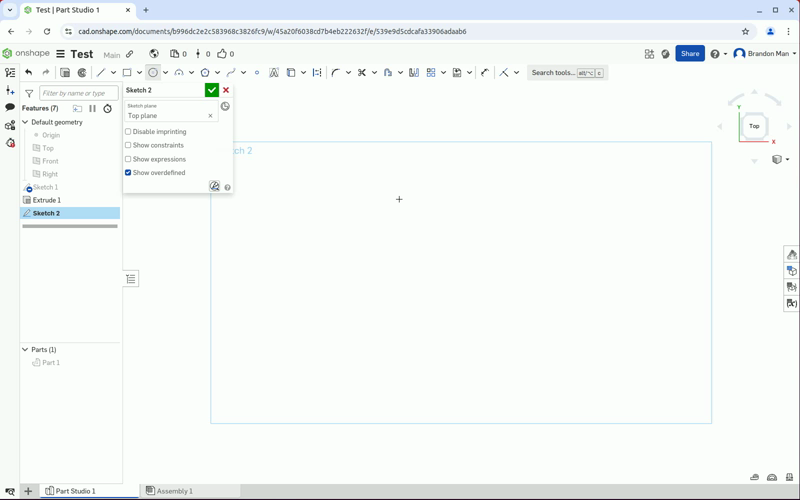
click(399, 198)
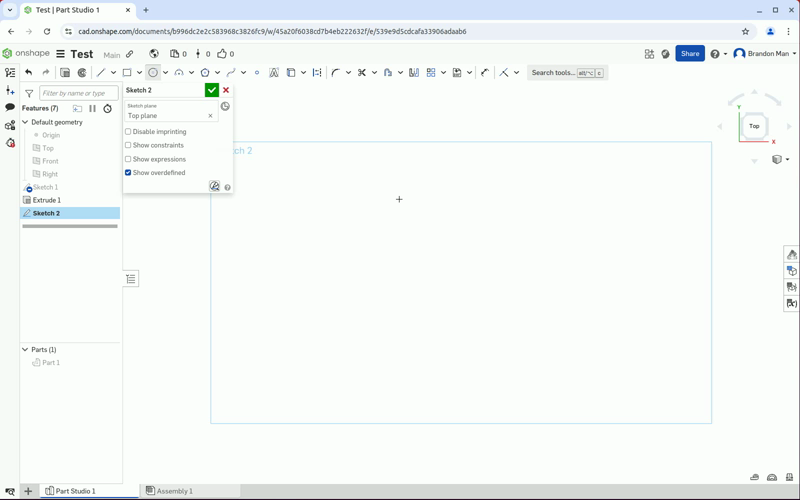
key_up(shift)
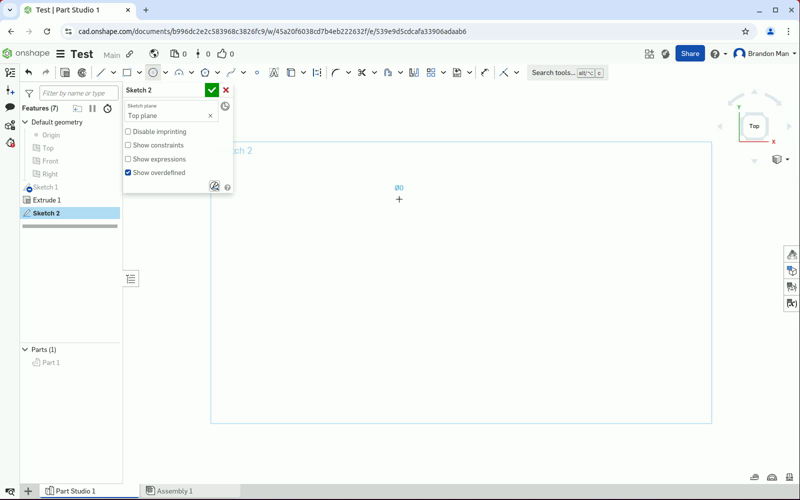
mouse_move(411, 198)
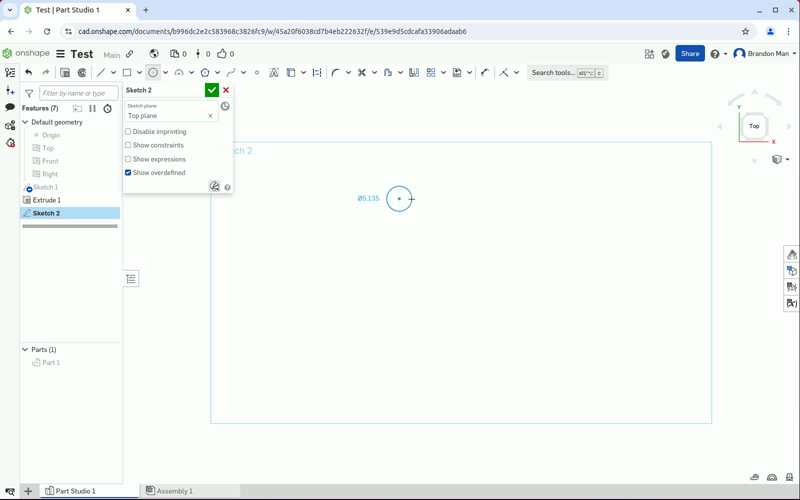
click(411, 198)
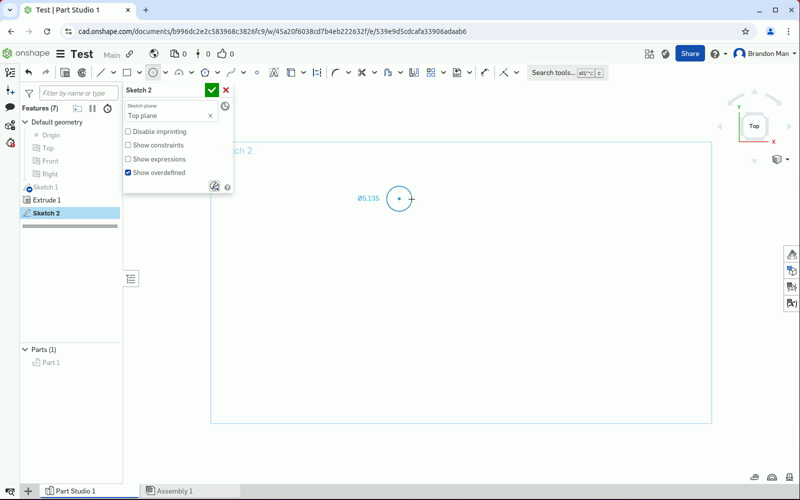
key(esc)
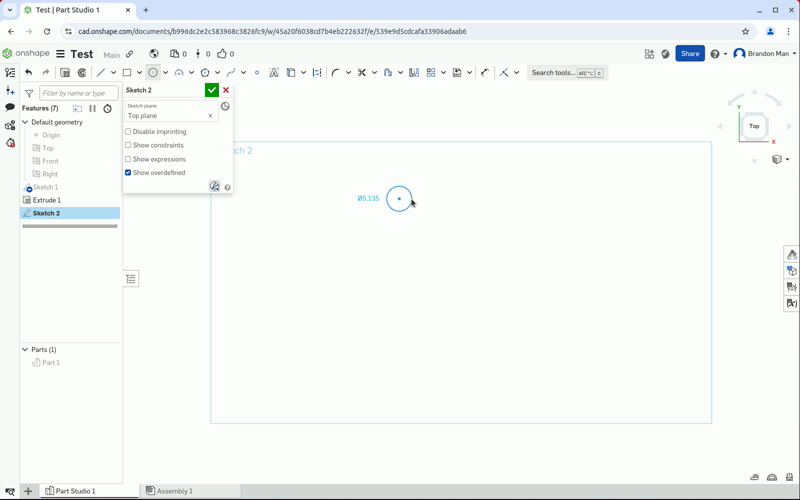
key(c)
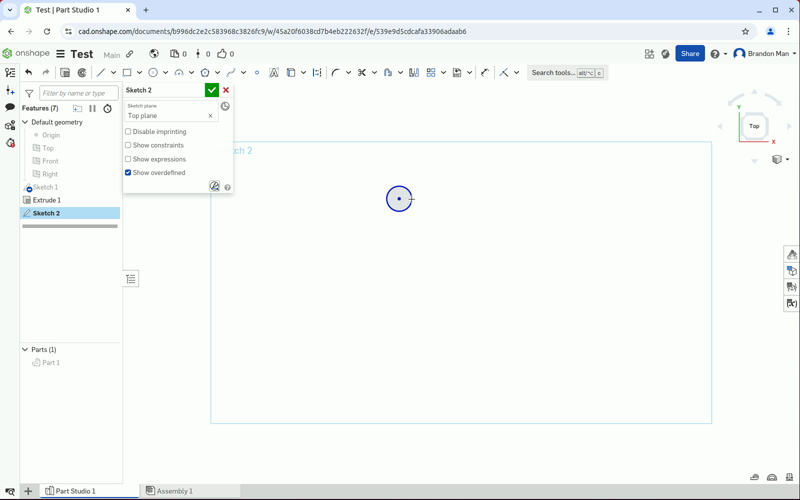
key_down(shift)
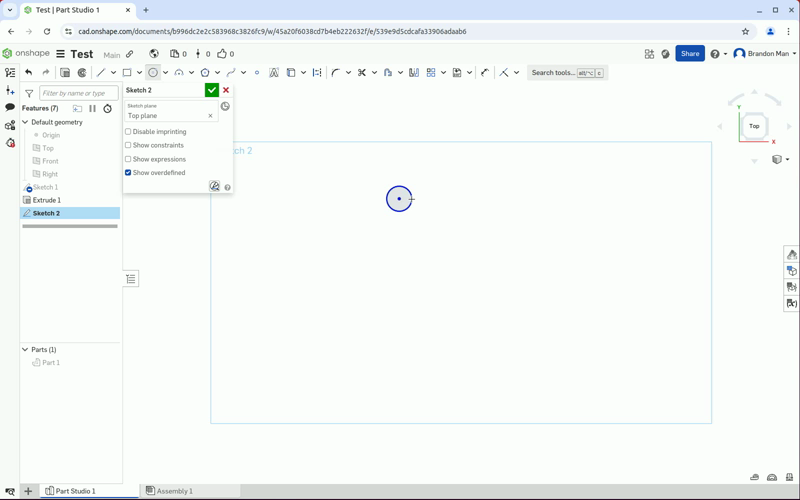
mouse_move(399, 198)
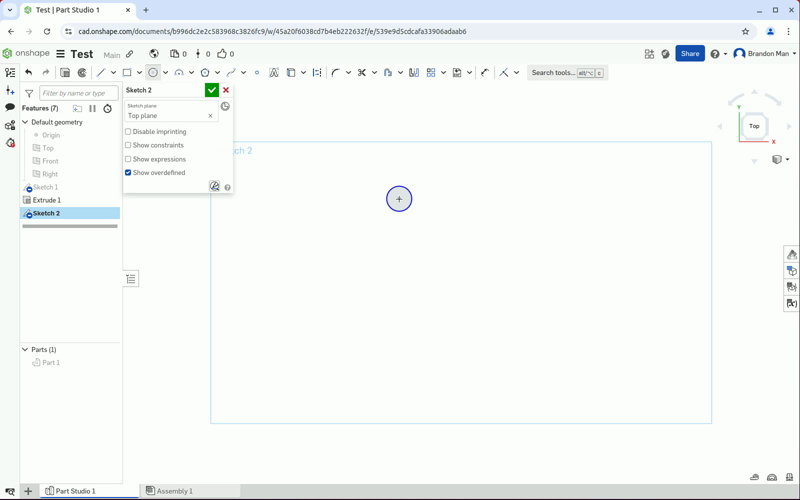
click(399, 198)
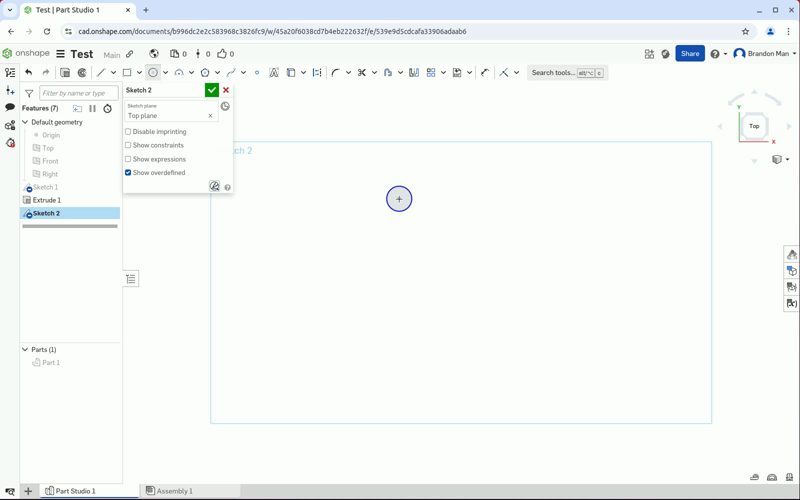
key_up(shift)
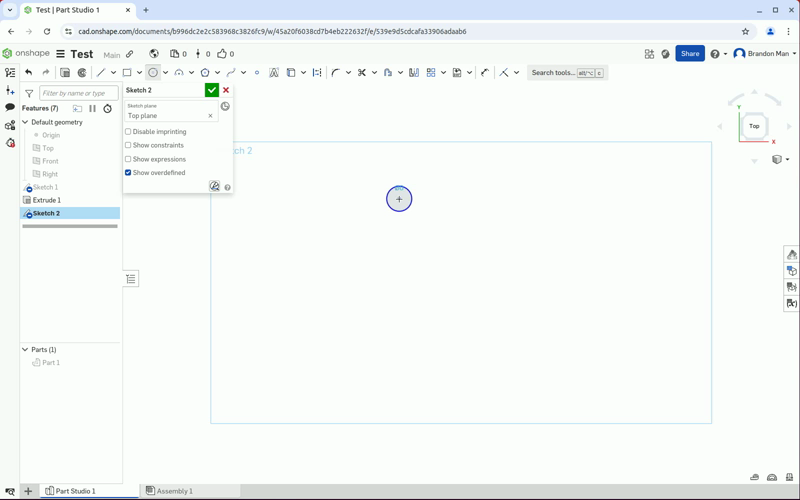
mouse_move(406, 198)
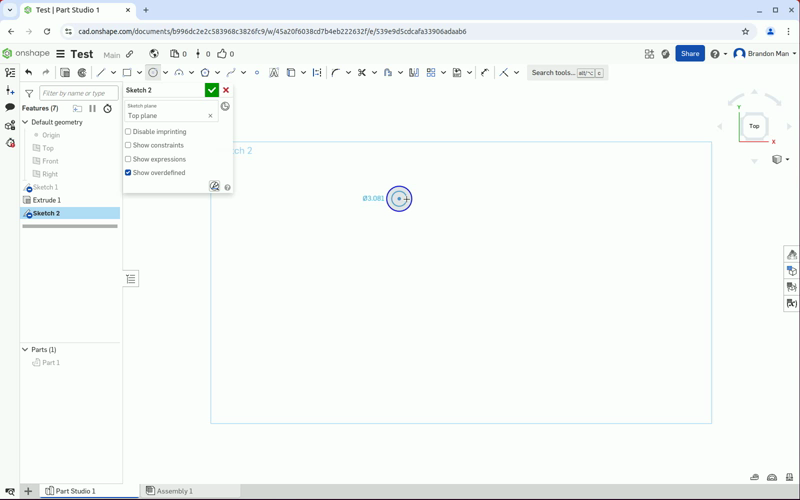
click(406, 198)
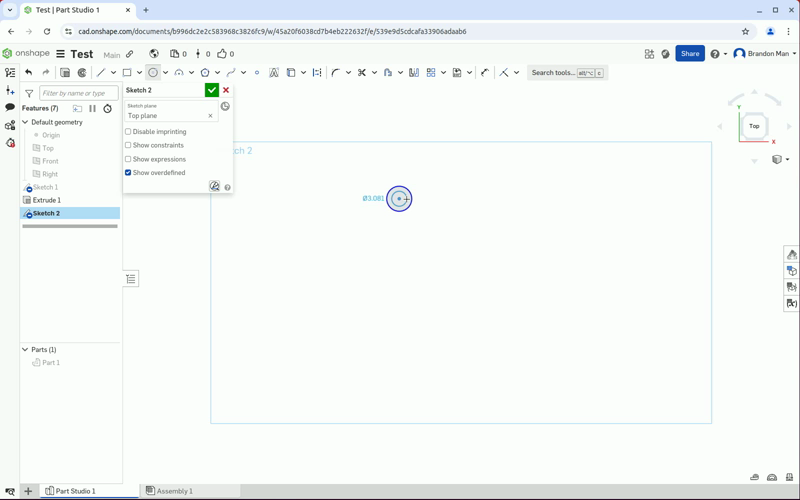
key(esc)
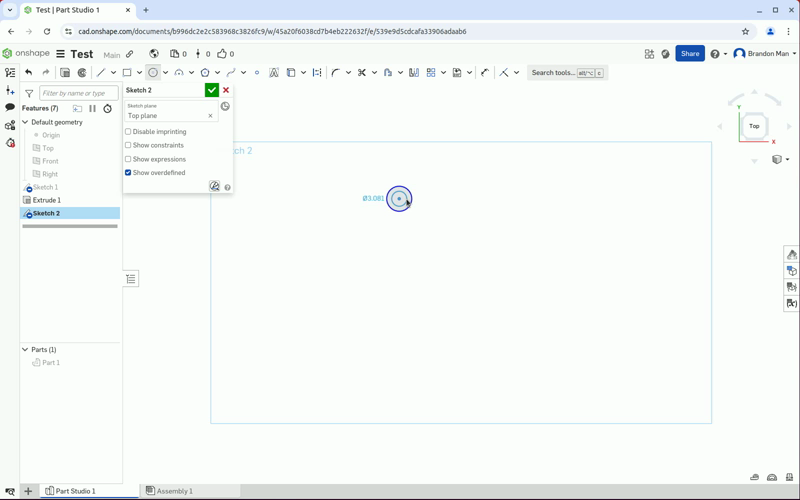
mouse_move(389, 194)
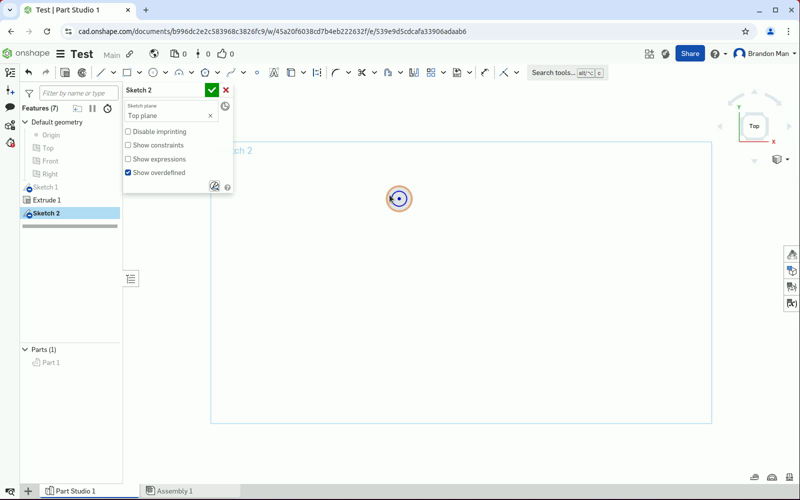
scroll(6)
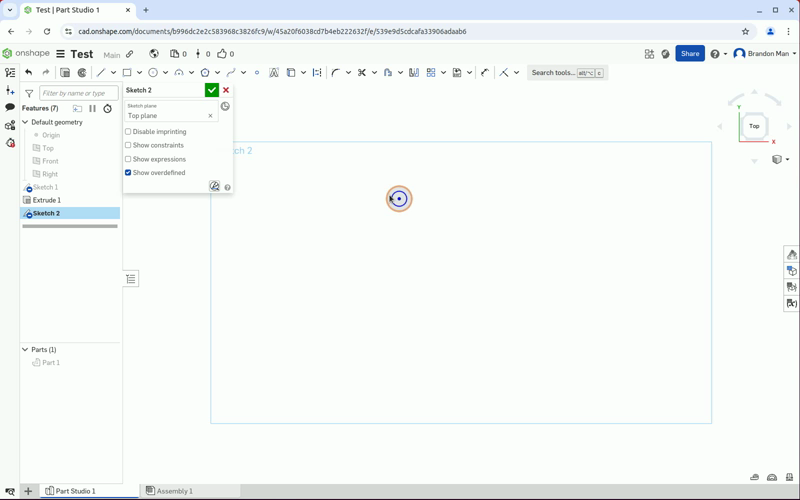
scroll(6)
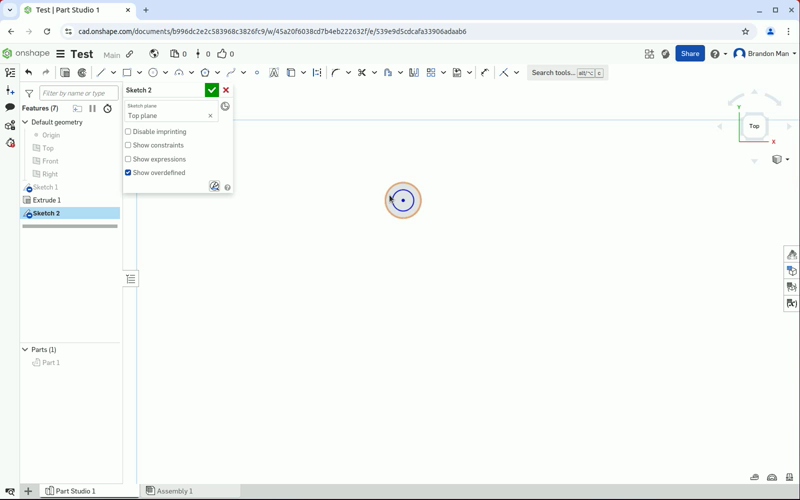
scroll(6)
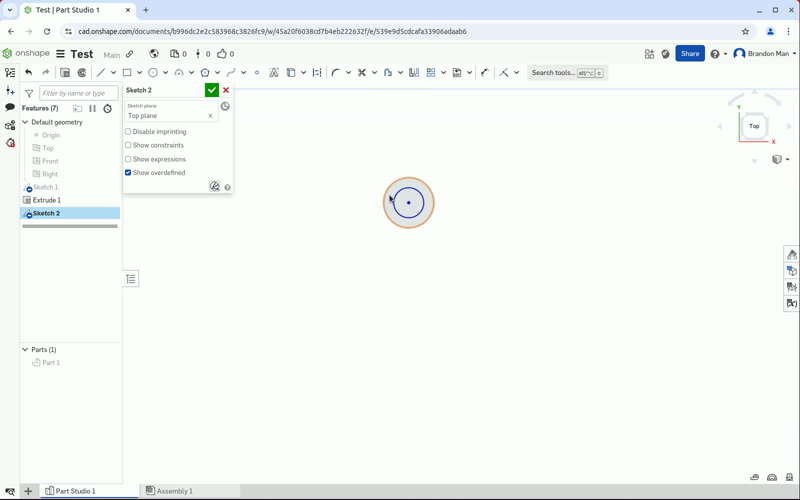
scroll(6)
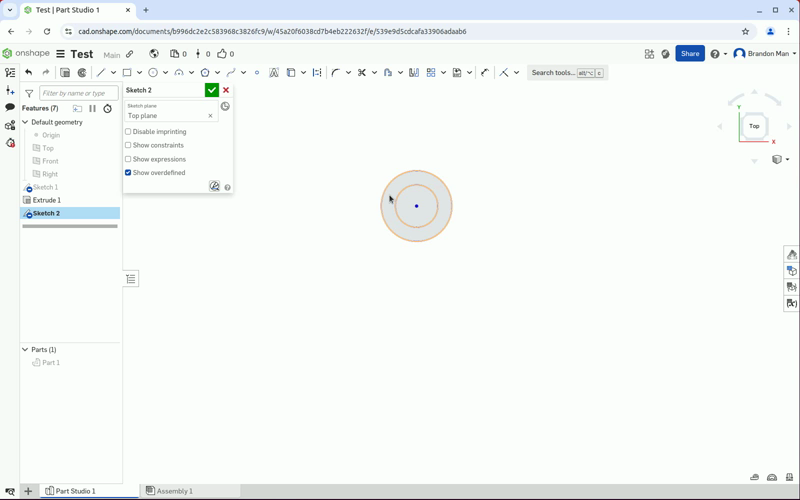
scroll(6)
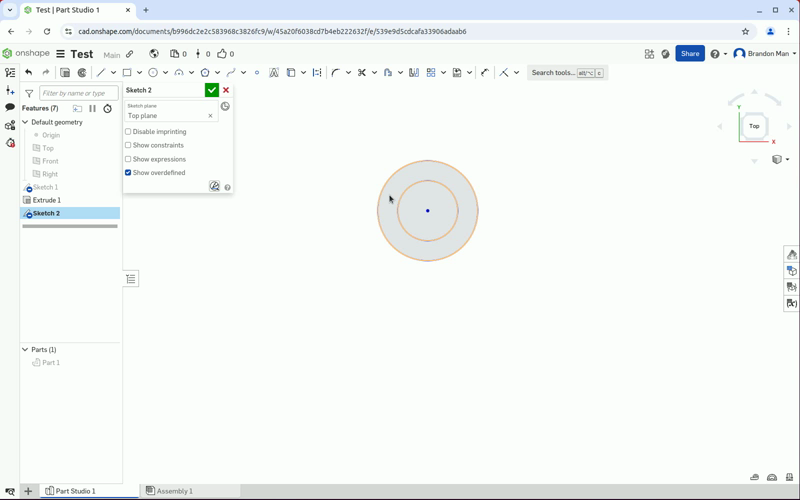
scroll(6)
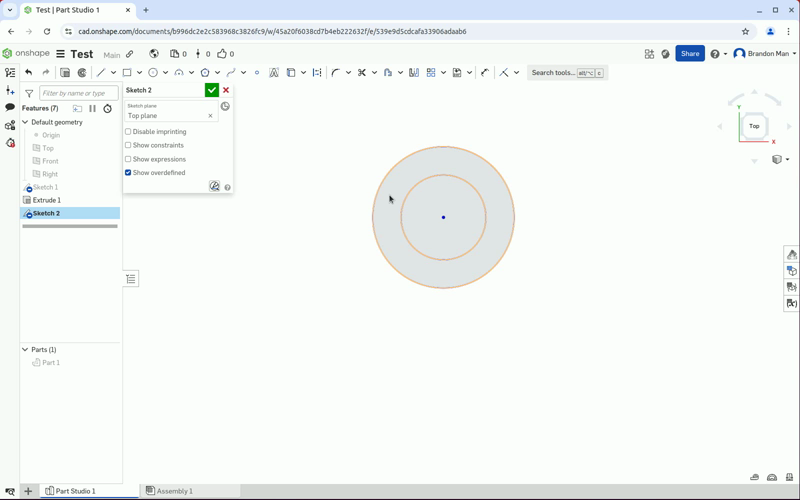
scroll(6)
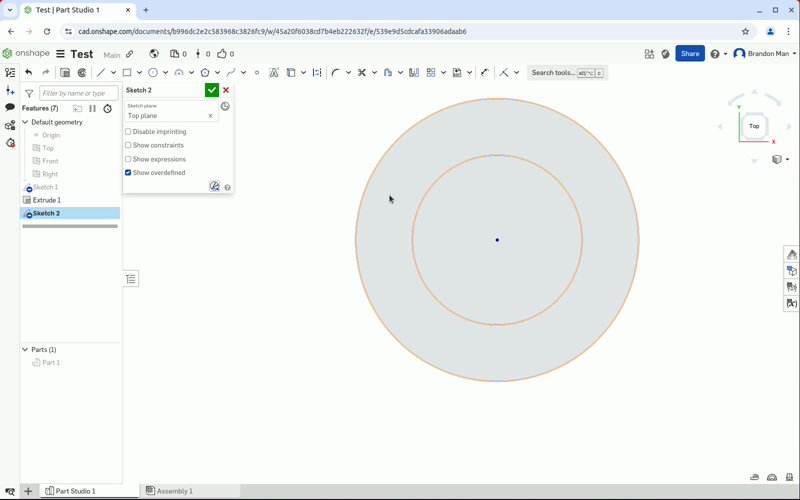
click(389, 194)
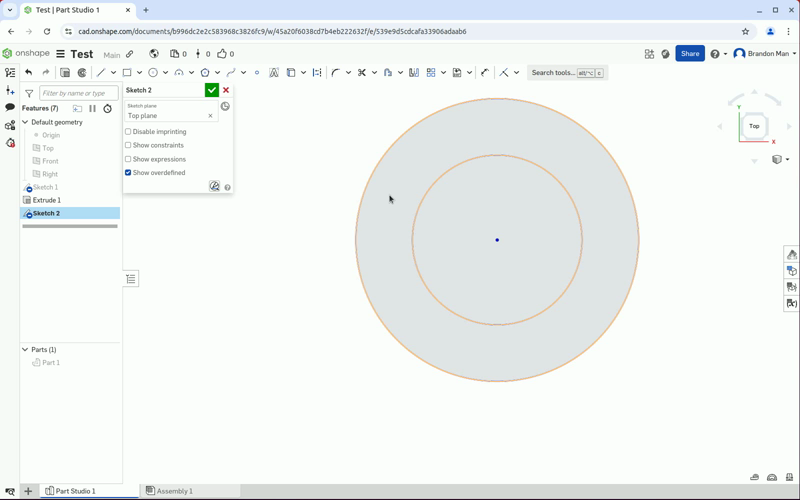
scroll(-6)
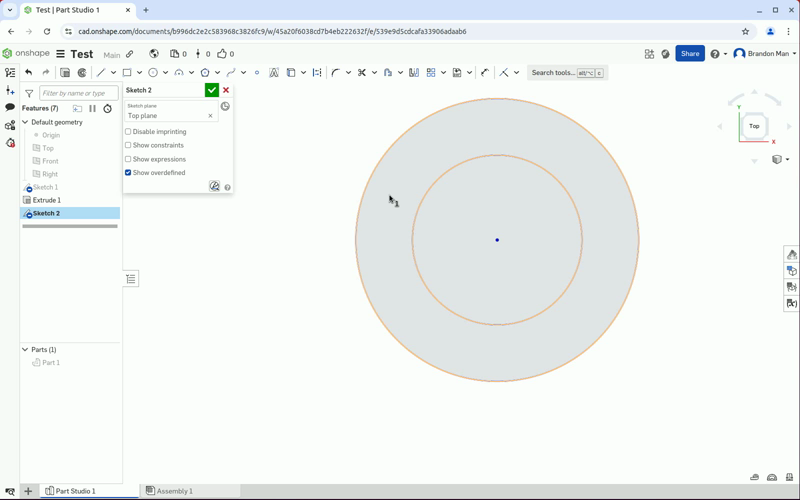
scroll(-6)
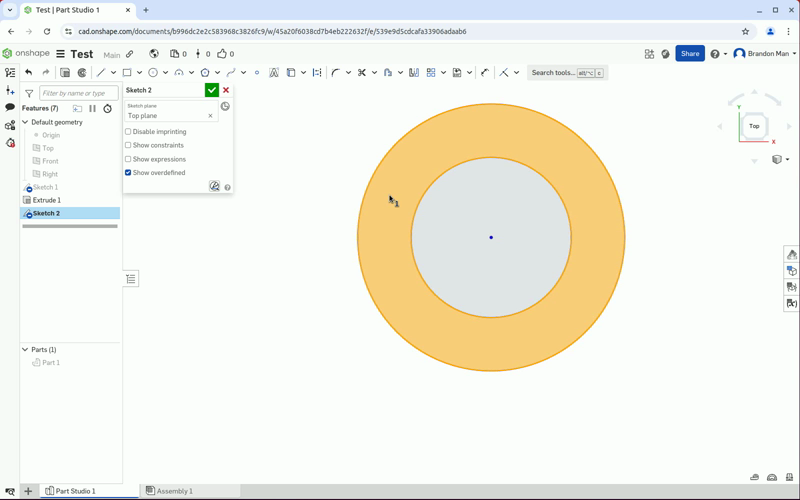
scroll(-6)
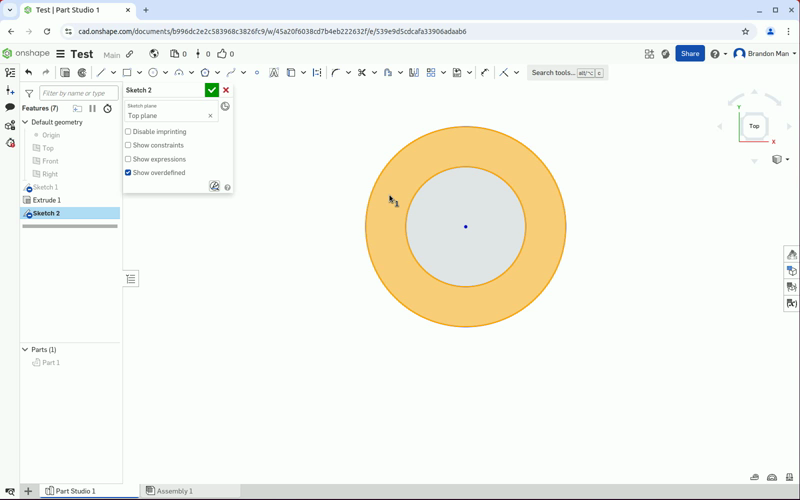
scroll(-6)
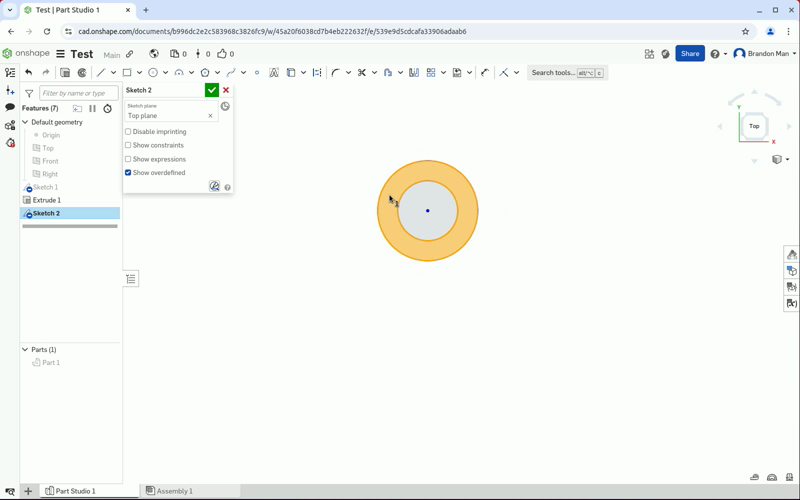
scroll(-6)
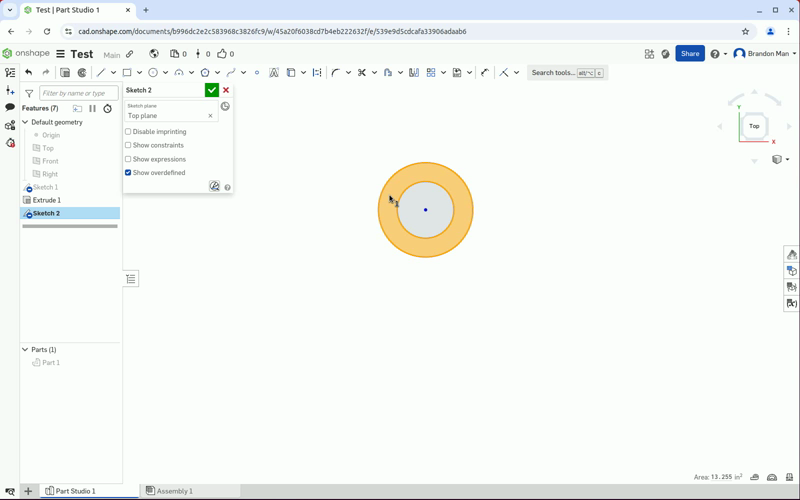
scroll(-6)
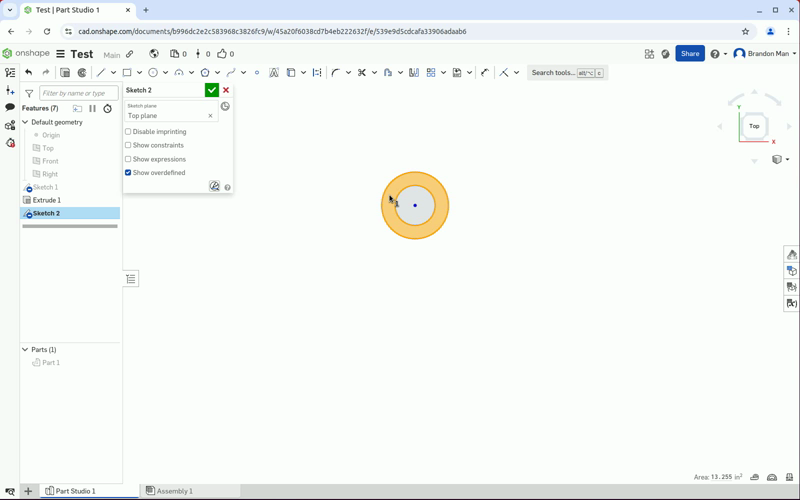
scroll(-6)
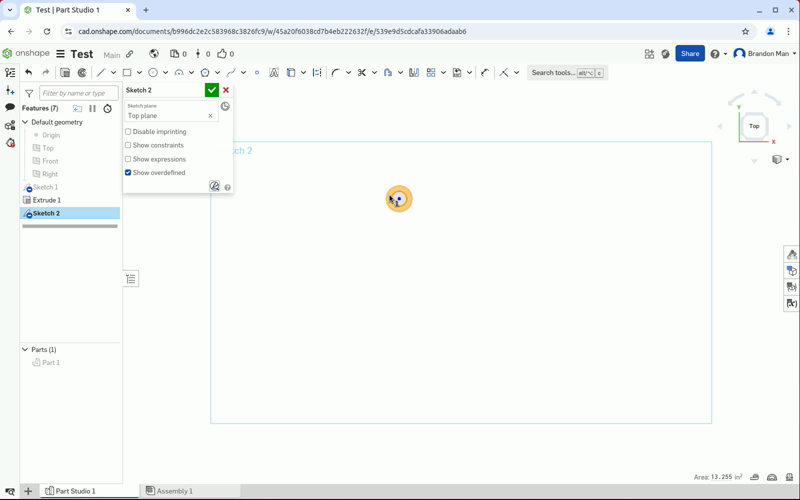
mouse_move(73, 352)
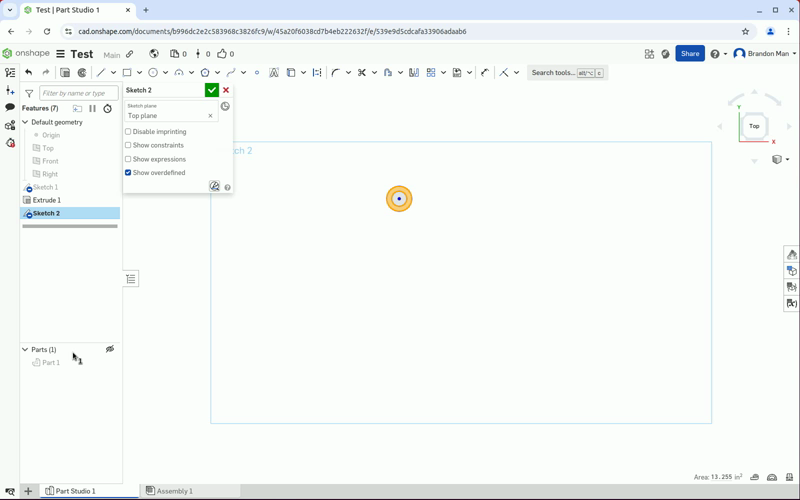
key(shift+y)
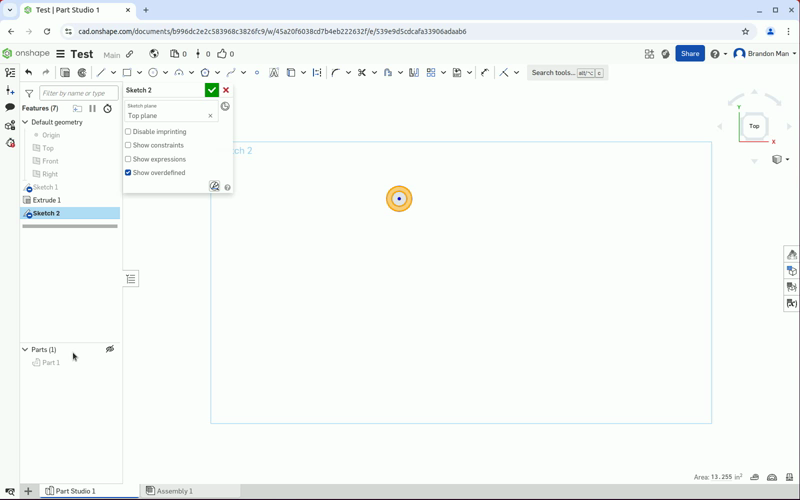
key(shift+e)
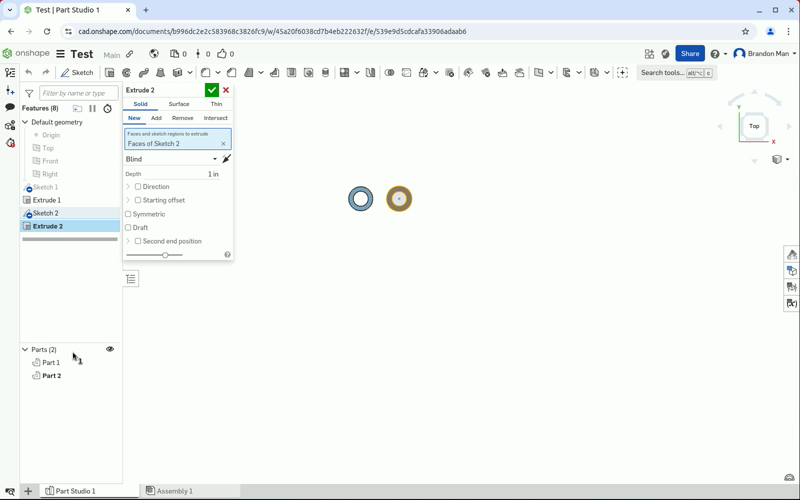
mouse_move(143, 106)
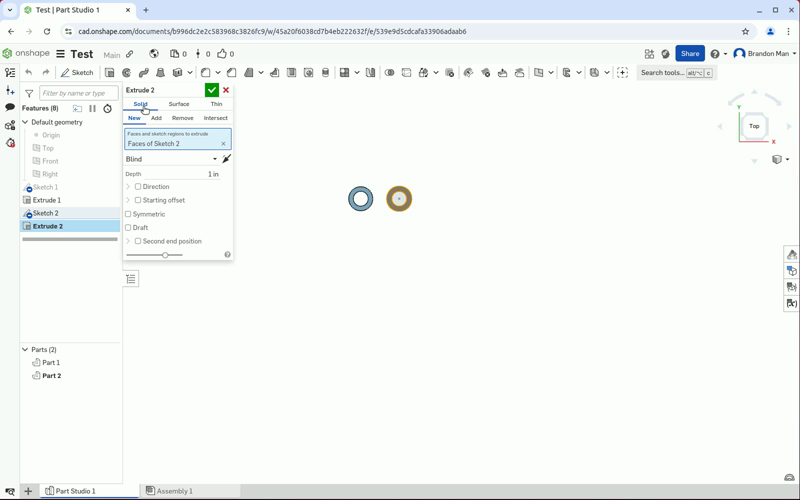
click(143, 106)
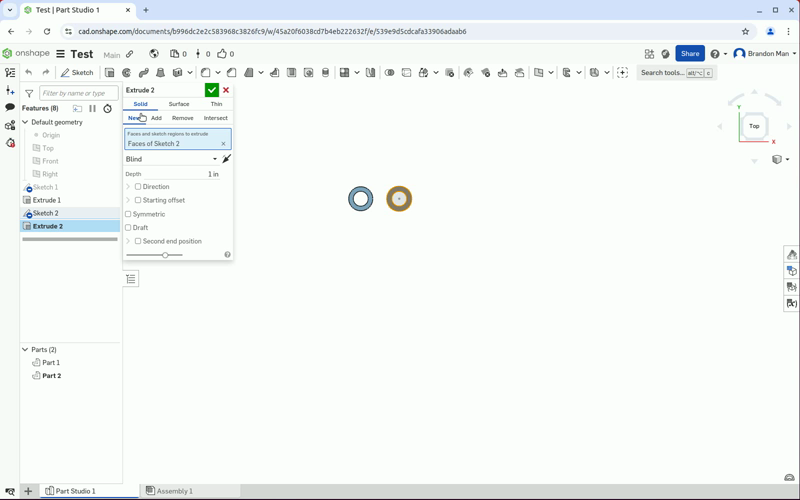
mouse_move(137, 120)
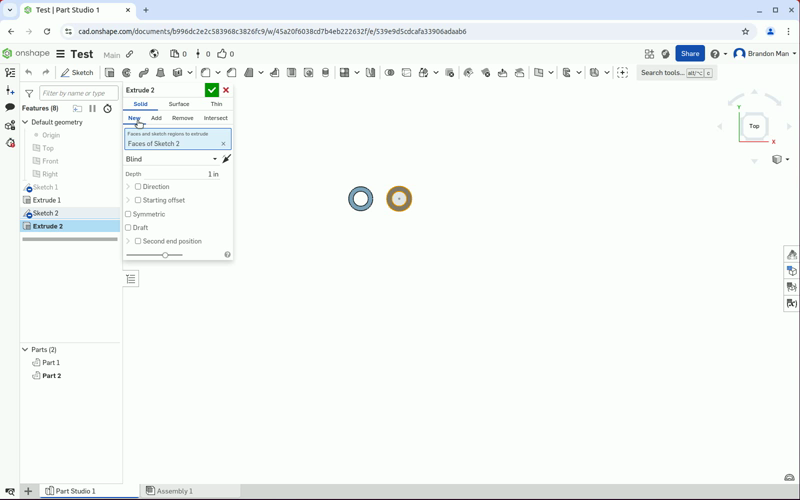
click(137, 120)
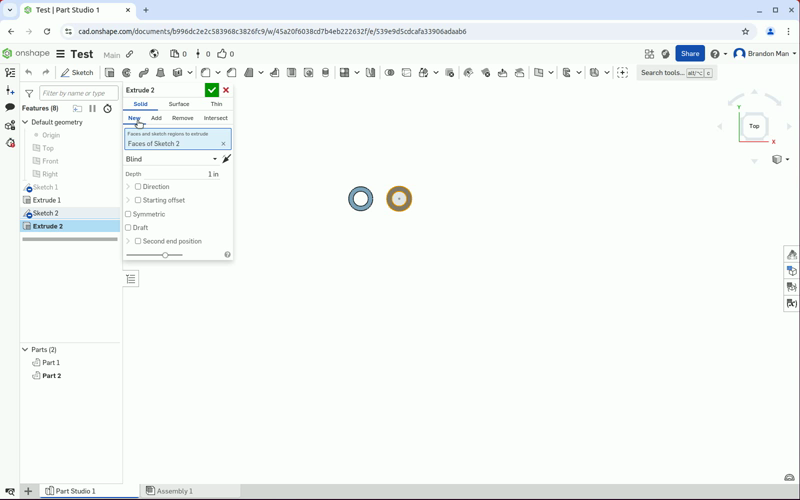
key(tab, 4)
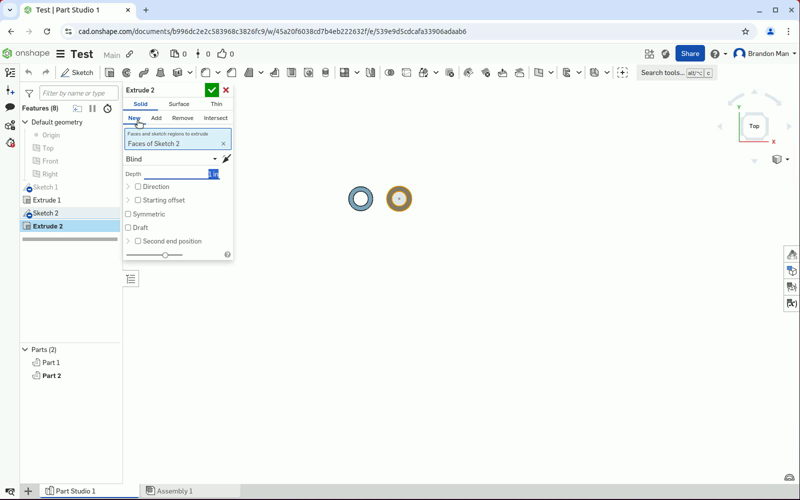
text(0.241)
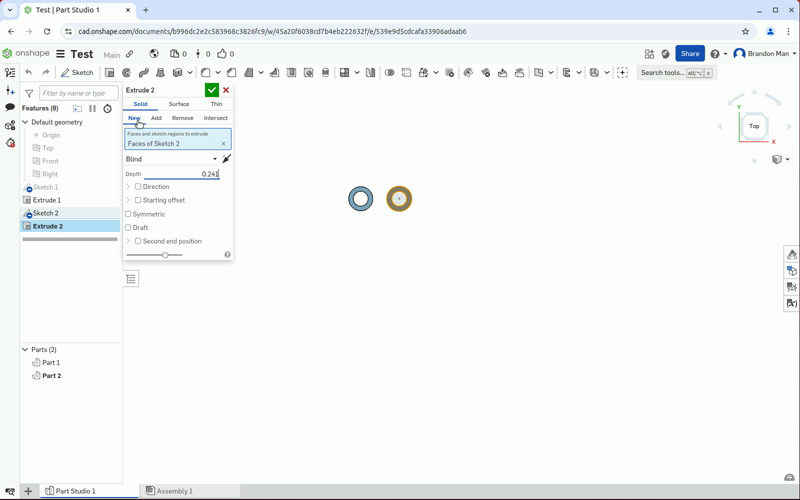
key(enter)
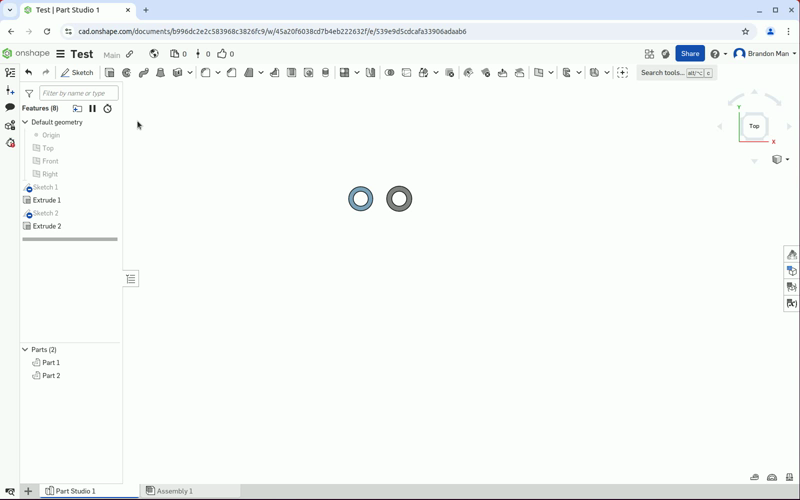
key(shift+h)
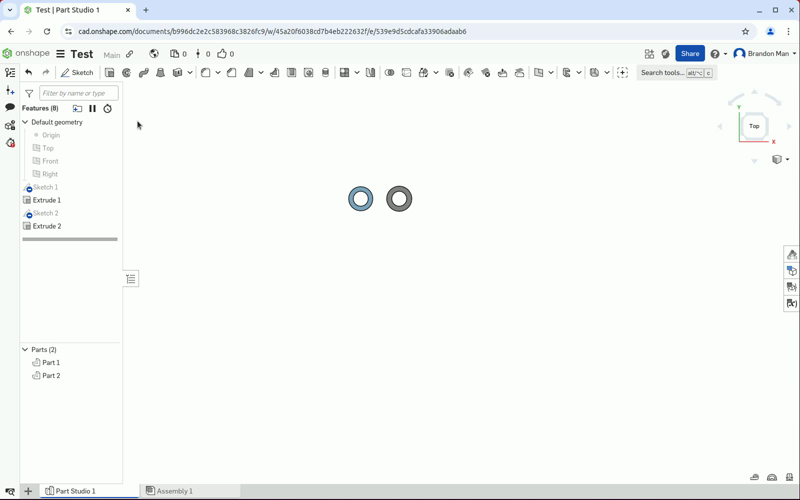
key(shift+h)
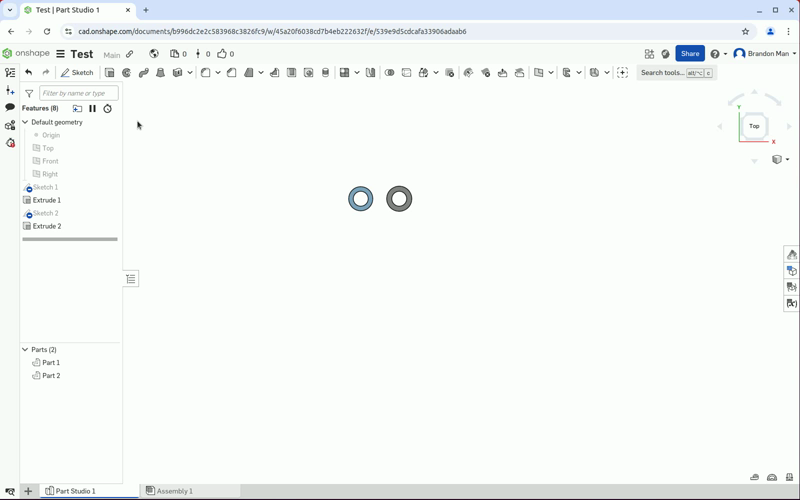
mouse_move(73, 189)
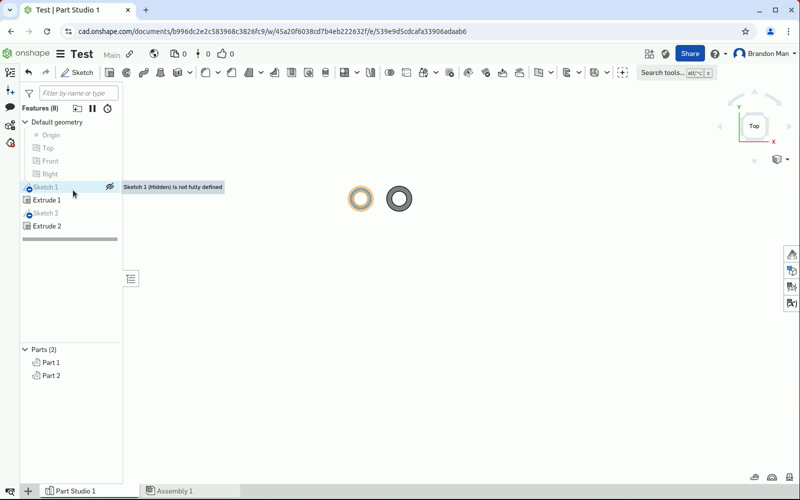
click(73, 189)
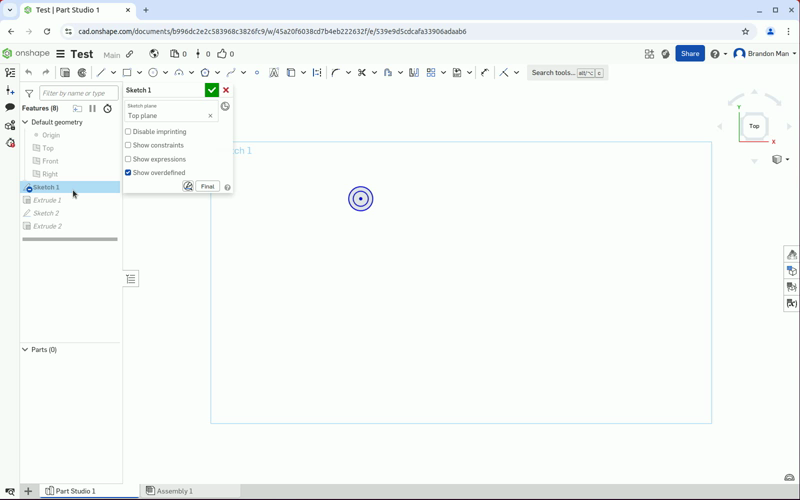
mouse_move(229, 92)
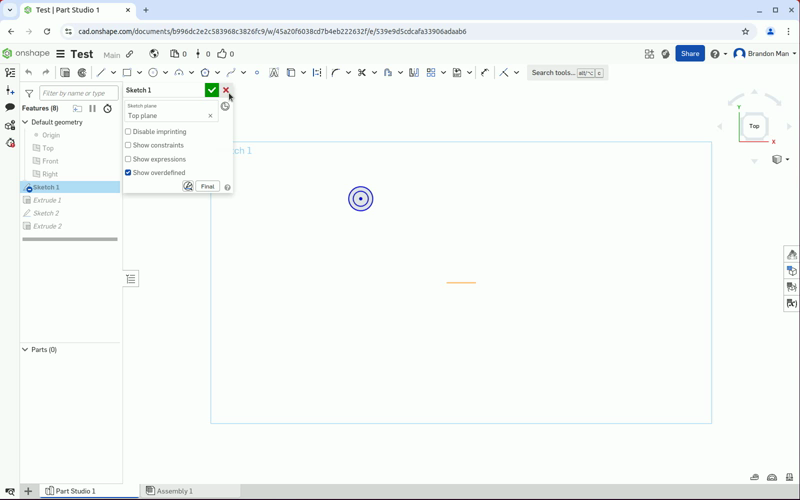
click(229, 92)
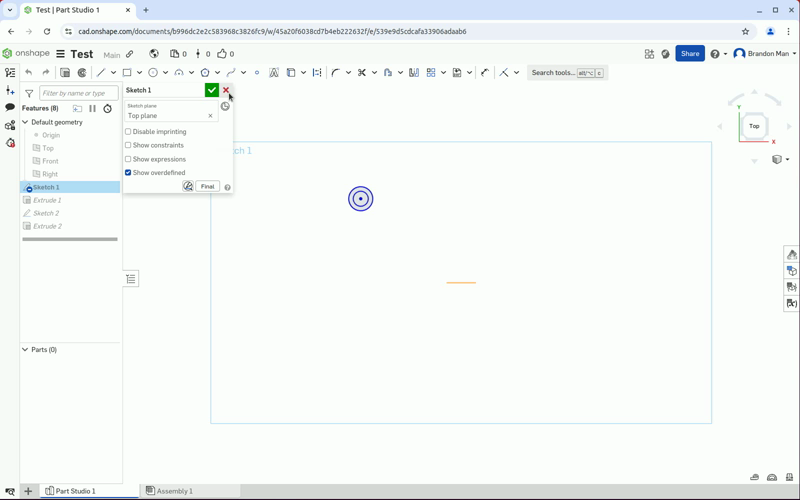
key(shift+s)
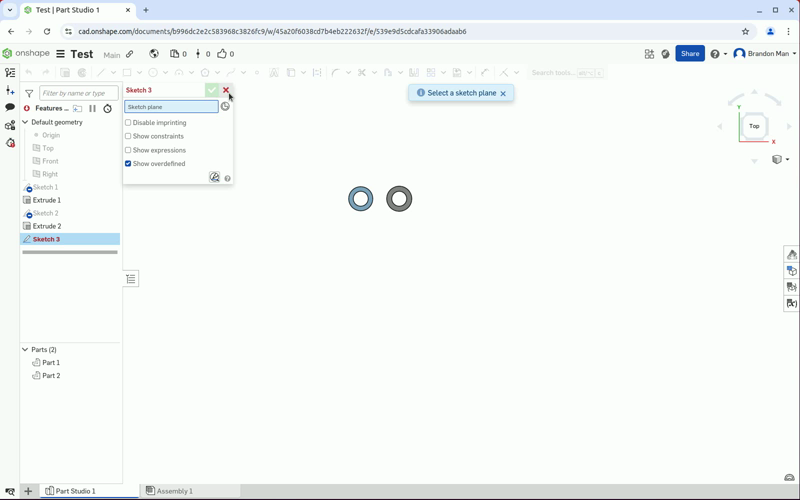
mouse_move(73, 150)
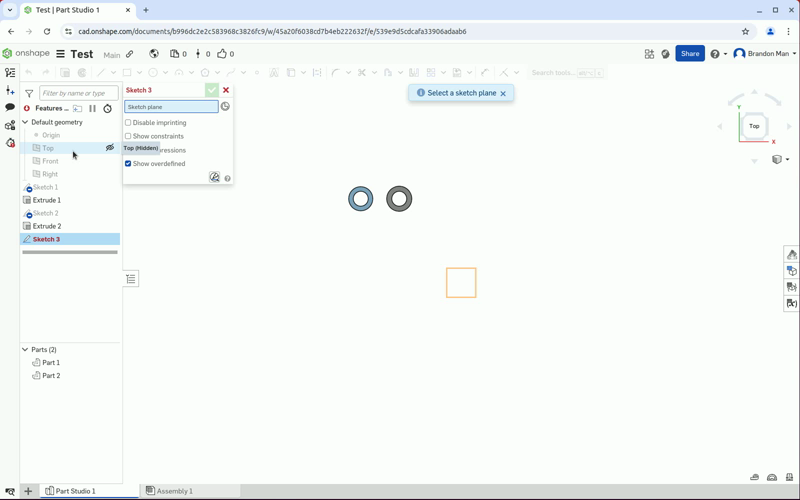
click(73, 150)
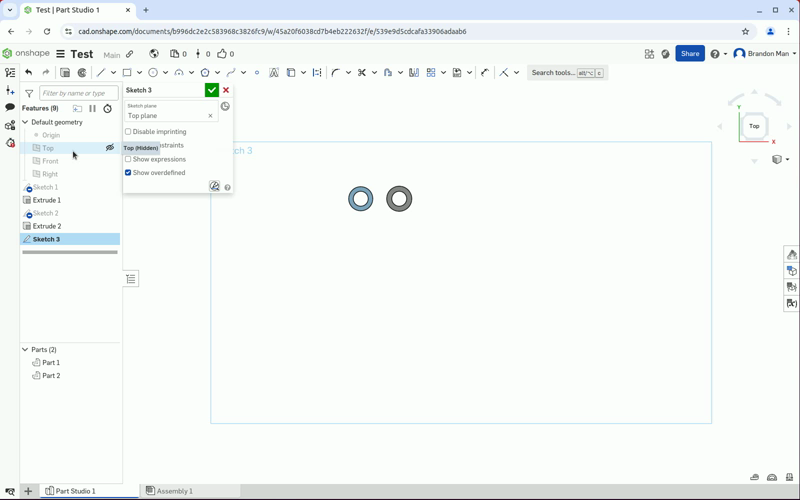
mouse_move(73, 352)
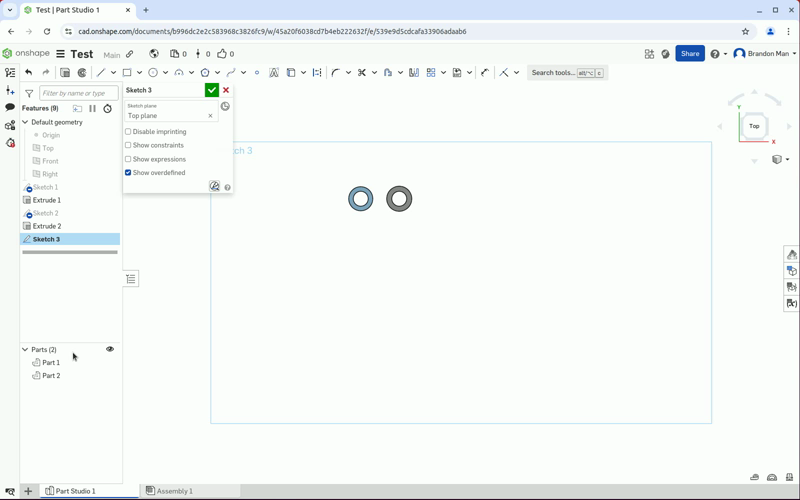
key(y)
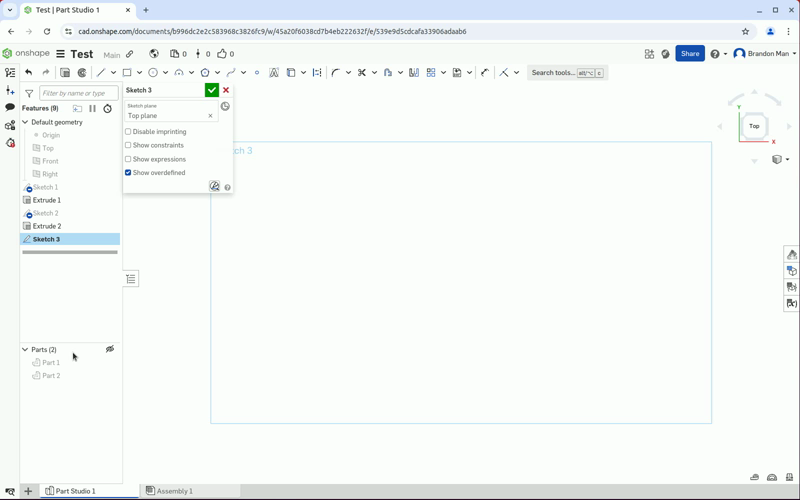
key(c)
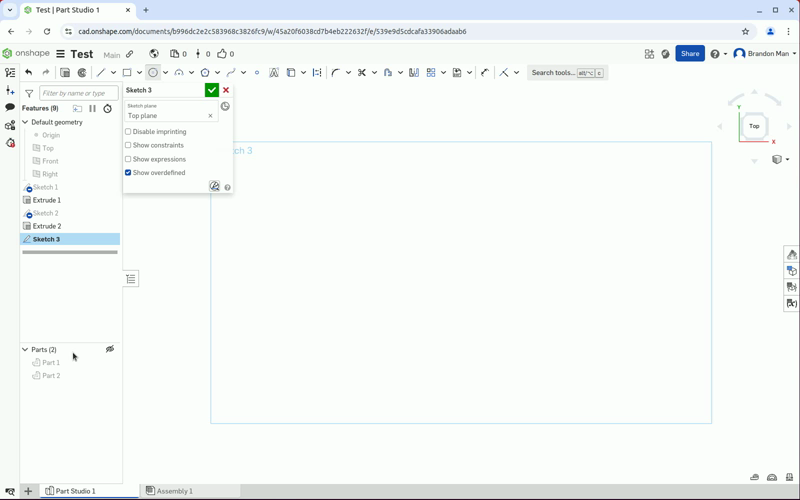
key_down(shift)
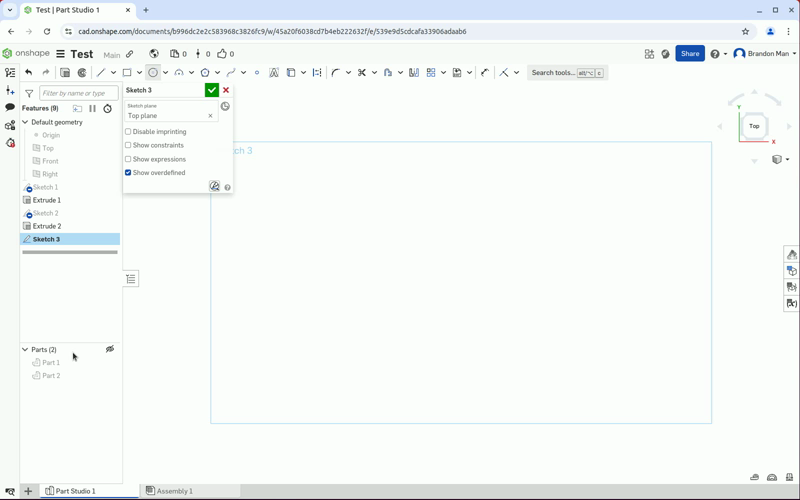
mouse_move(360, 232)
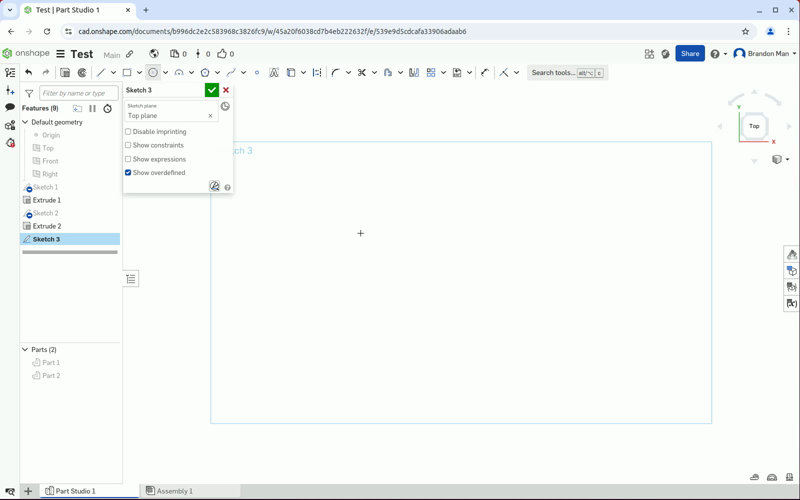
click(360, 232)
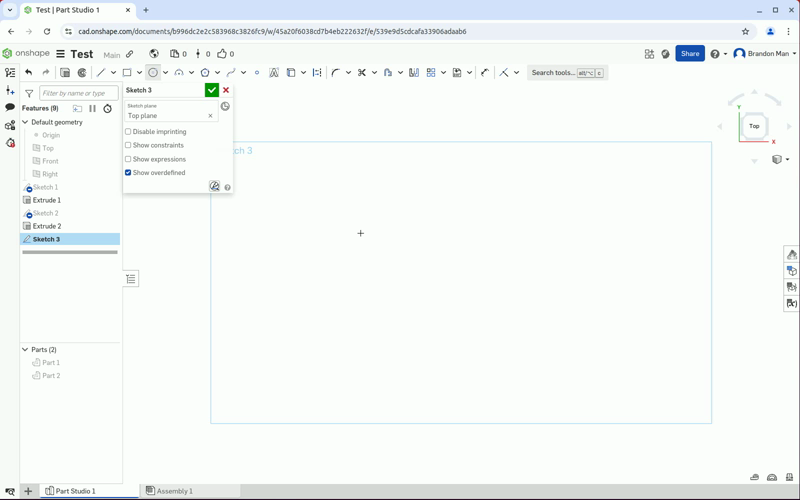
key_up(shift)
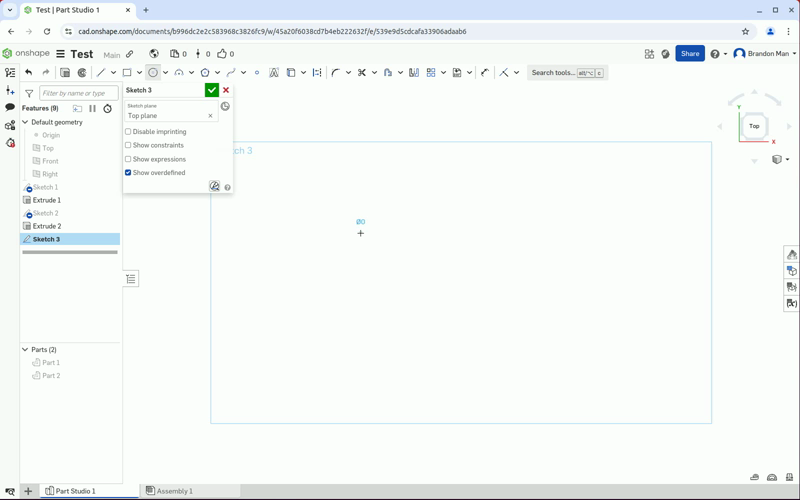
mouse_move(372, 232)
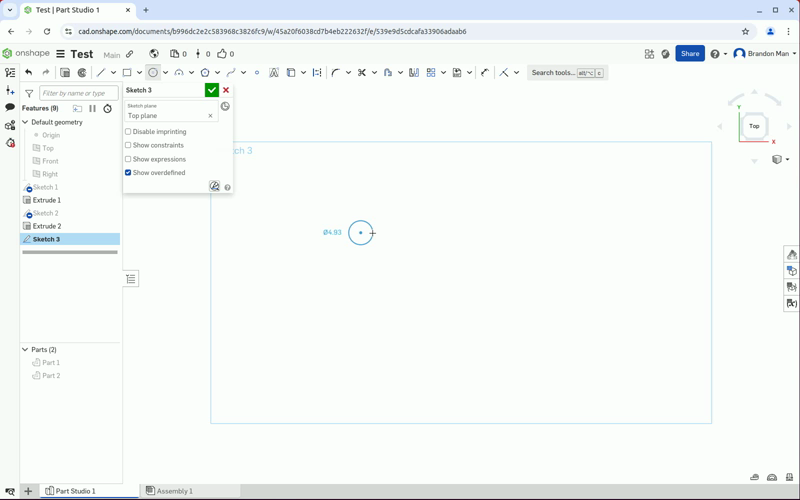
click(372, 232)
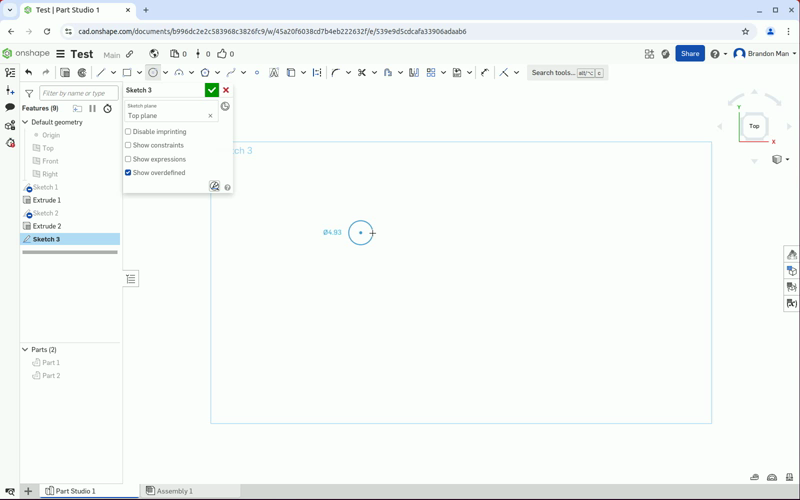
key(esc)
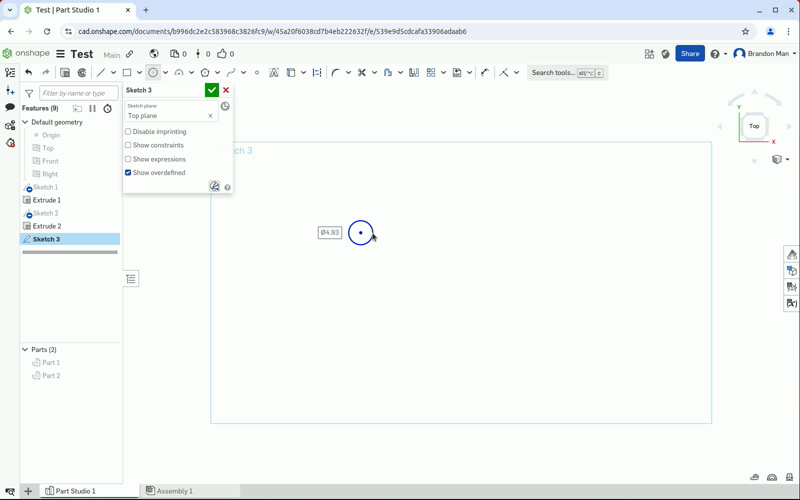
key(c)
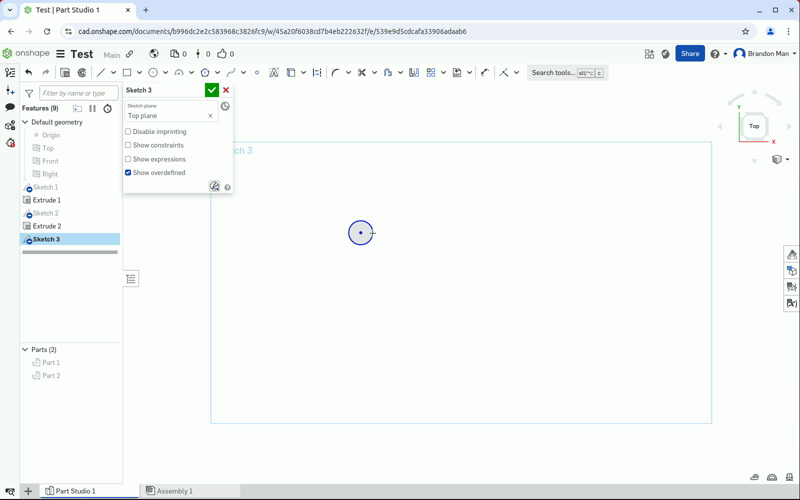
key_down(shift)
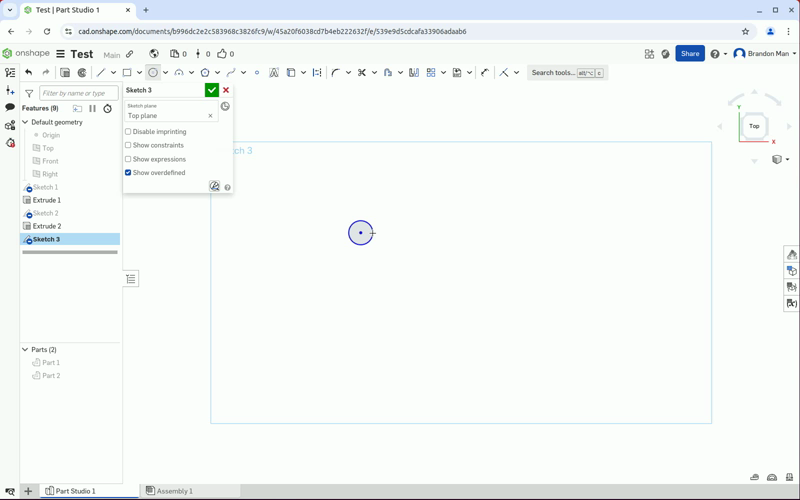
mouse_move(360, 232)
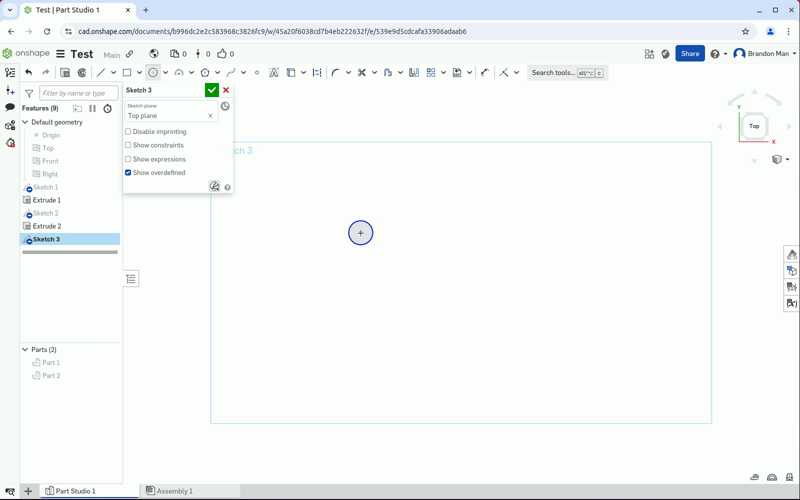
click(360, 232)
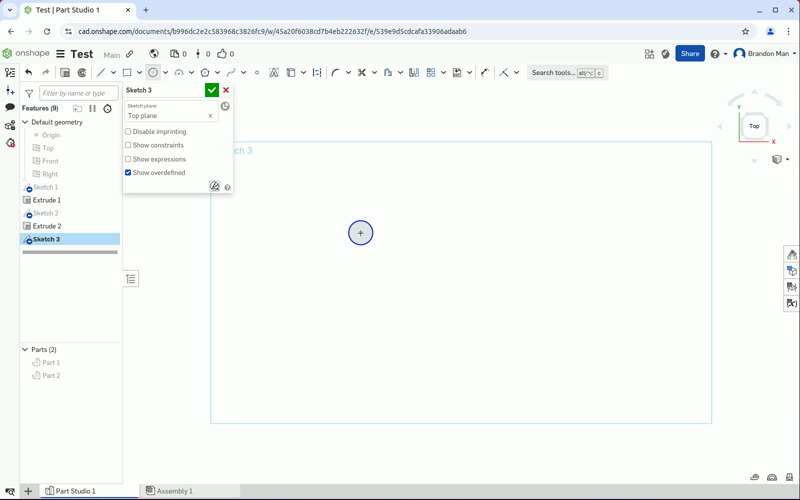
key_up(shift)
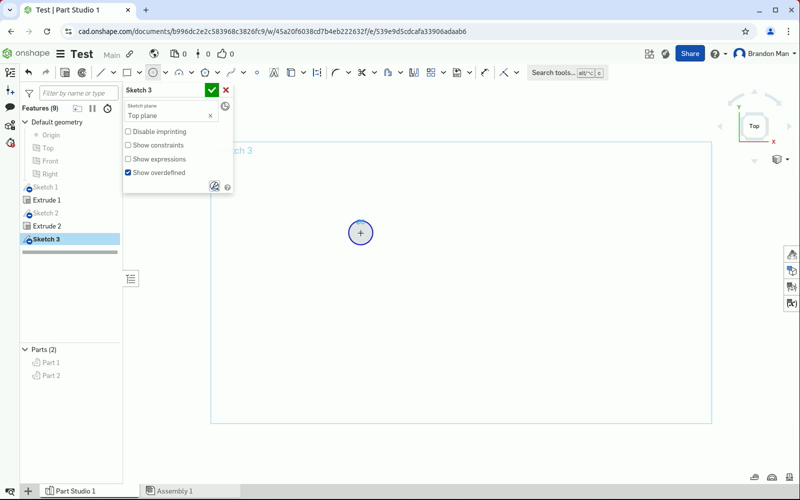
mouse_move(367, 232)
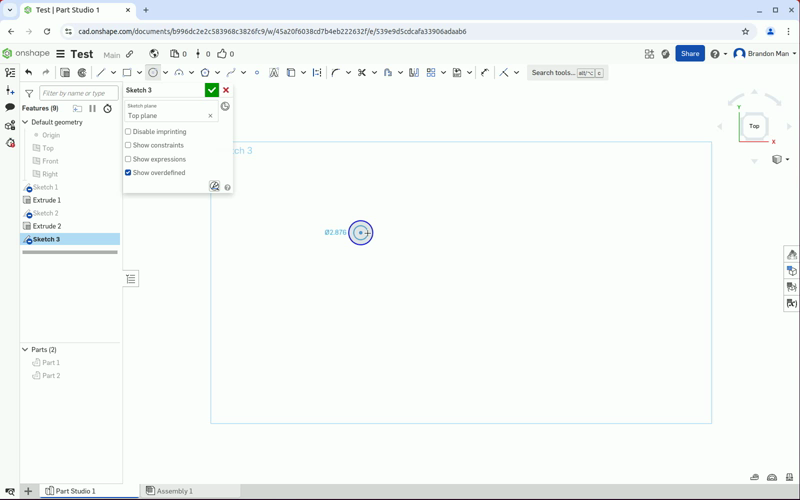
click(367, 232)
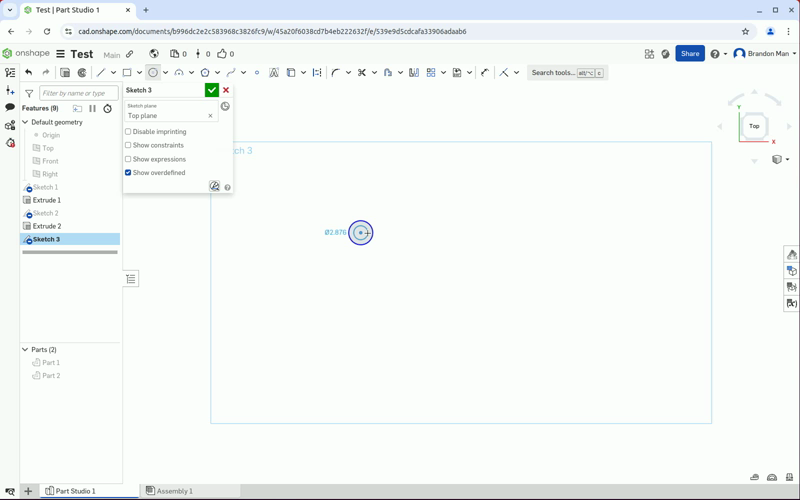
key(esc)
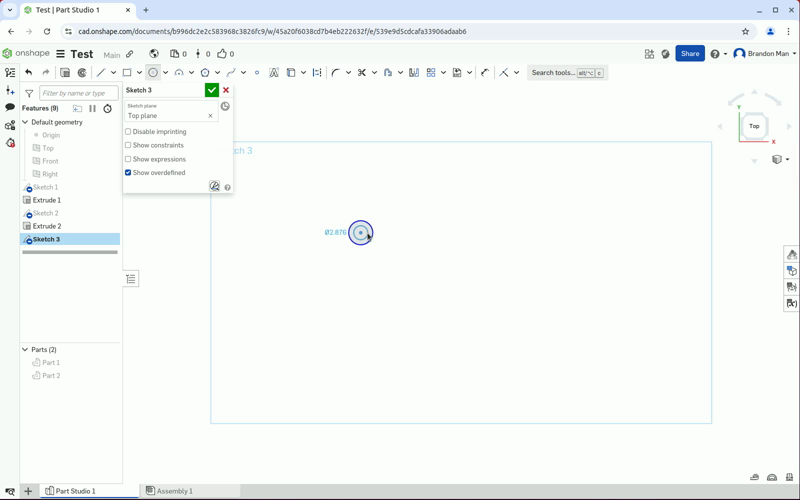
mouse_move(358, 242)
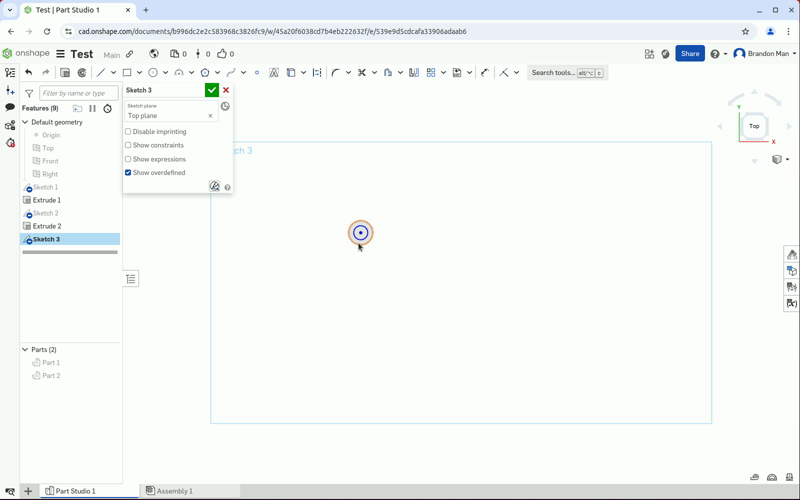
scroll(6)
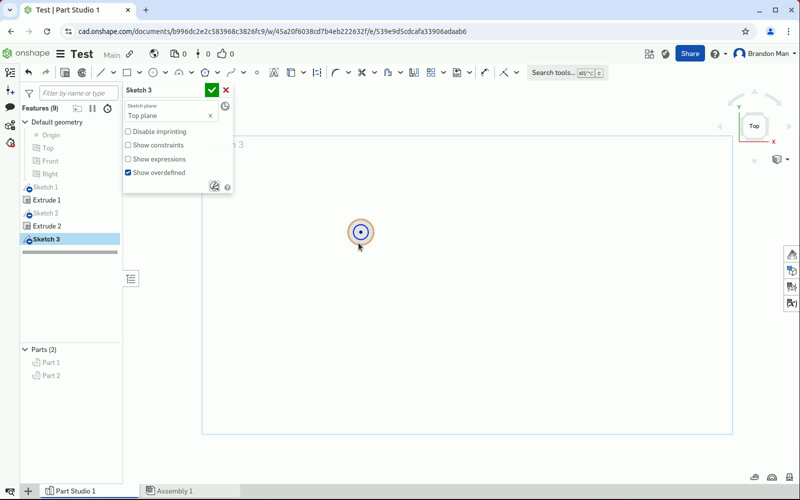
scroll(6)
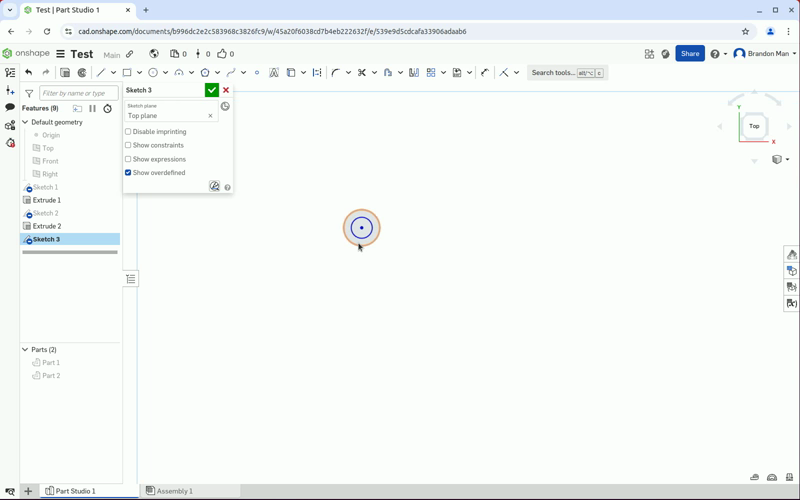
scroll(6)
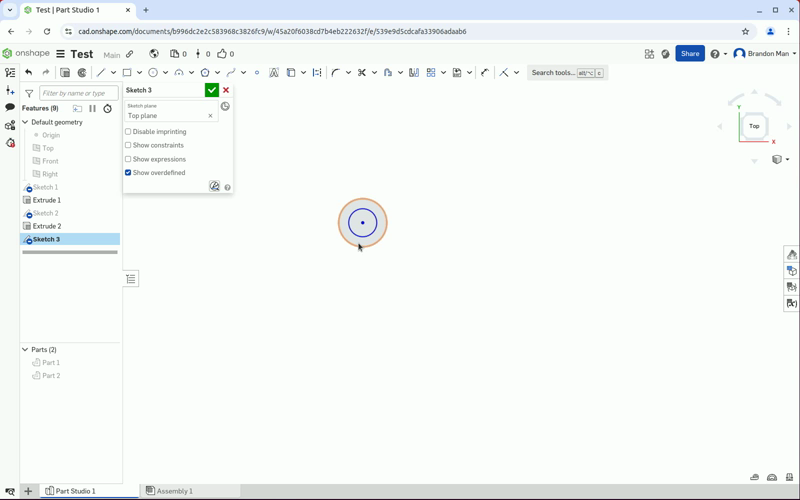
scroll(6)
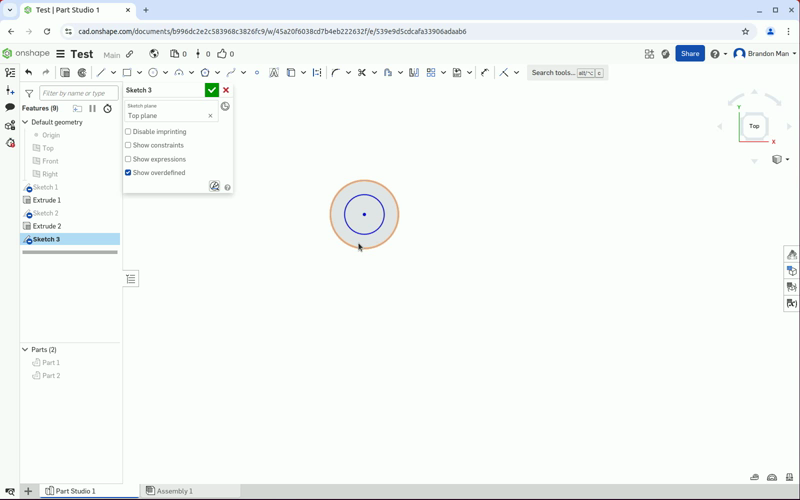
scroll(6)
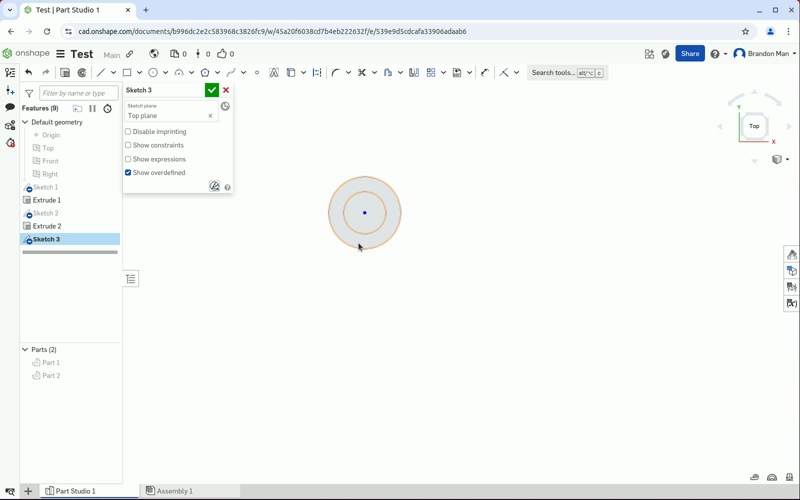
scroll(6)
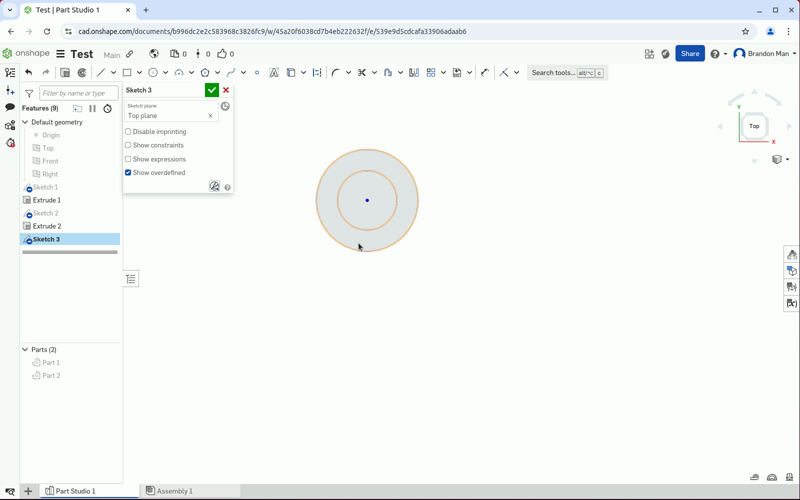
scroll(6)
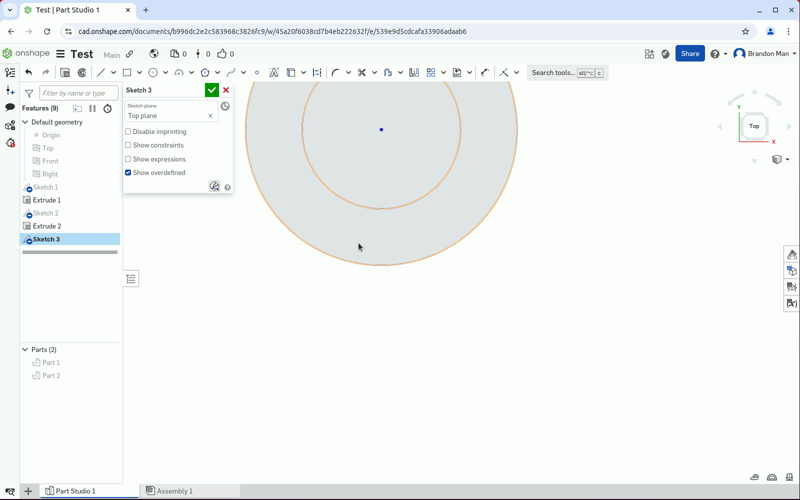
click(358, 242)
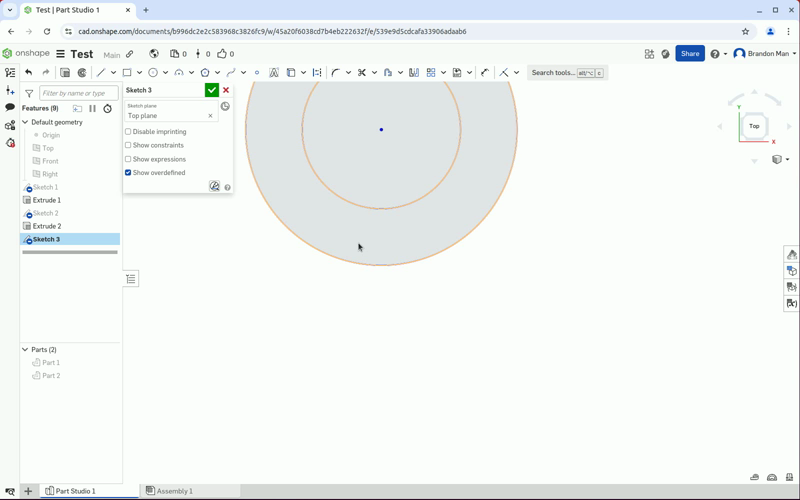
scroll(-6)
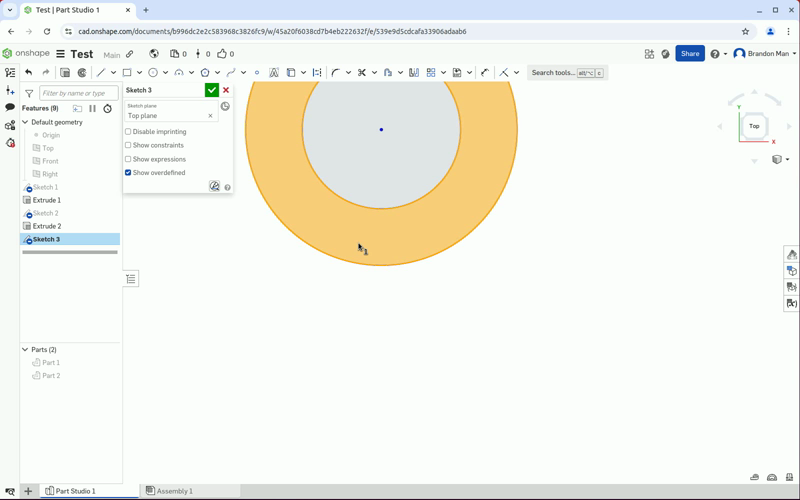
scroll(-6)
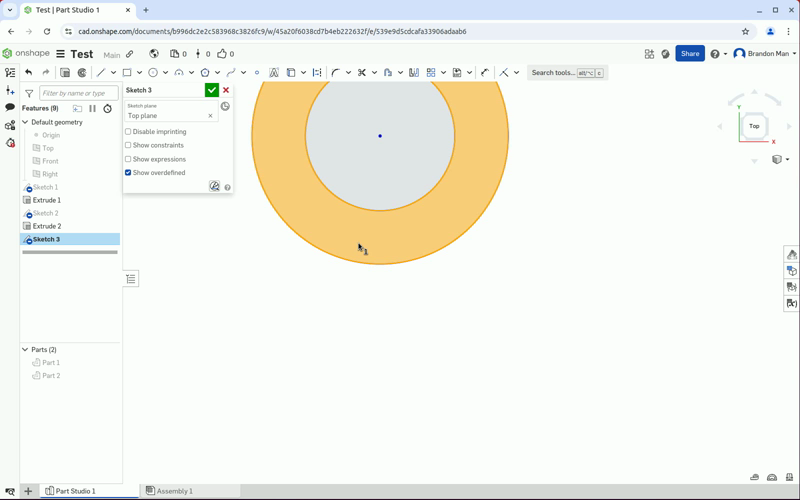
scroll(-6)
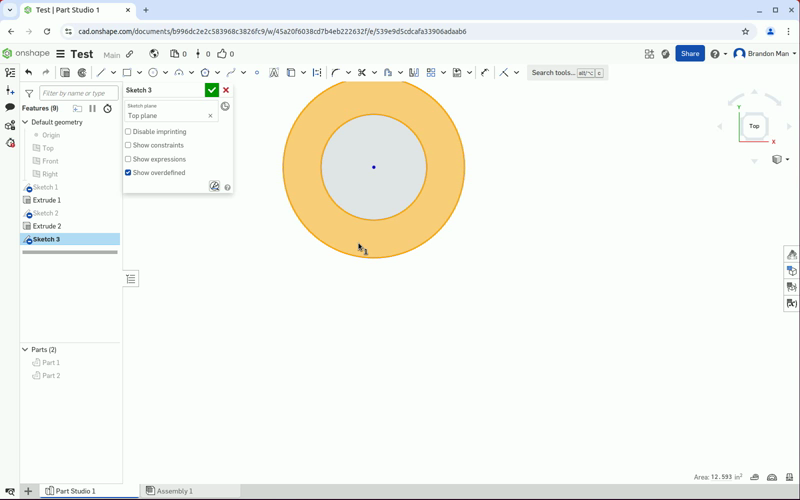
scroll(-6)
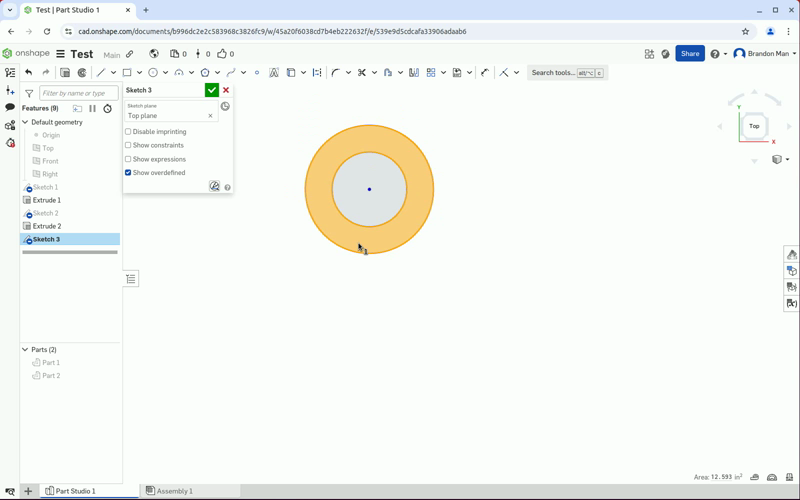
scroll(-6)
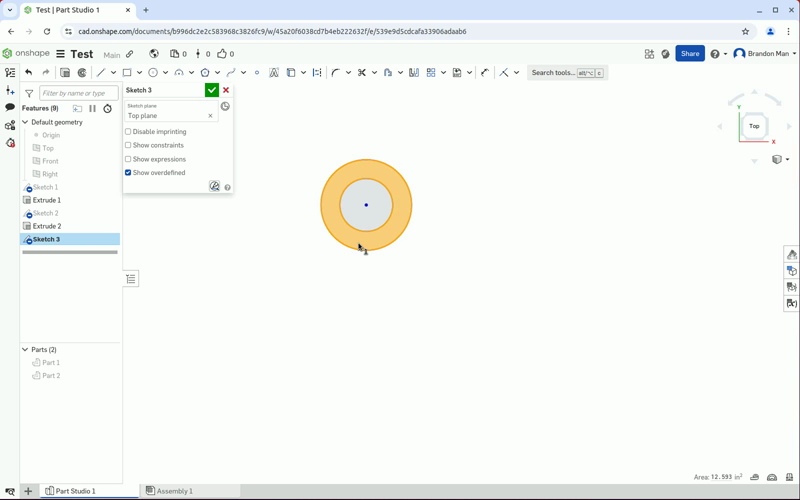
scroll(-6)
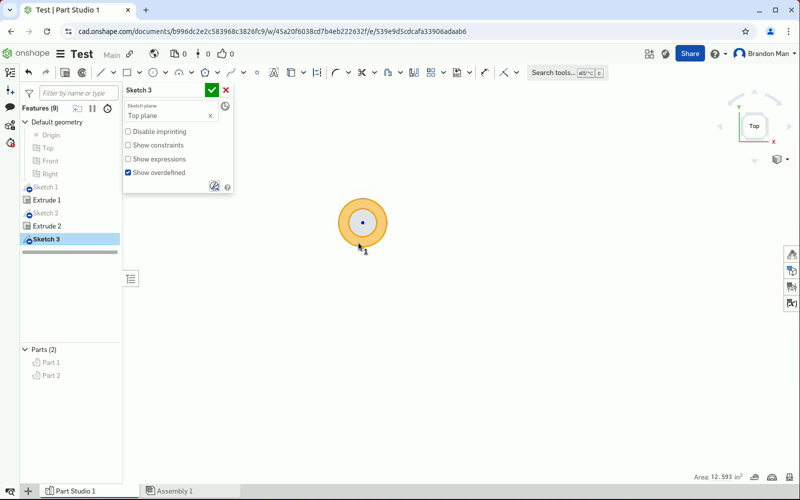
scroll(-6)
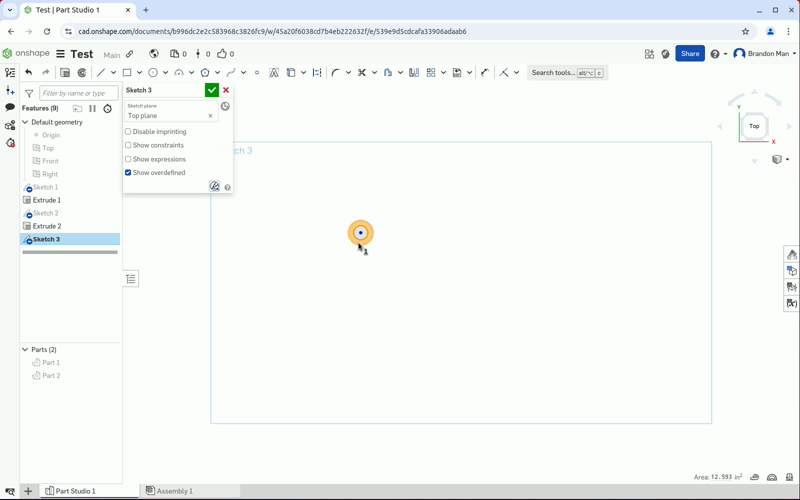
mouse_move(73, 352)
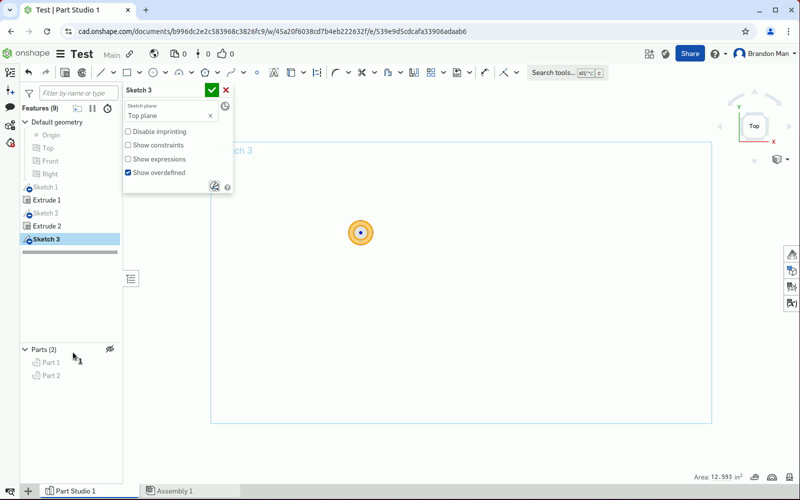
key(shift+y)
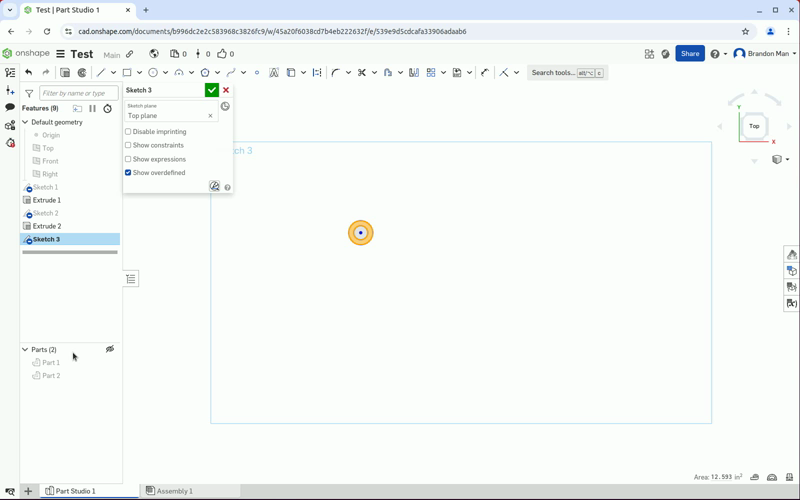
key(shift+e)
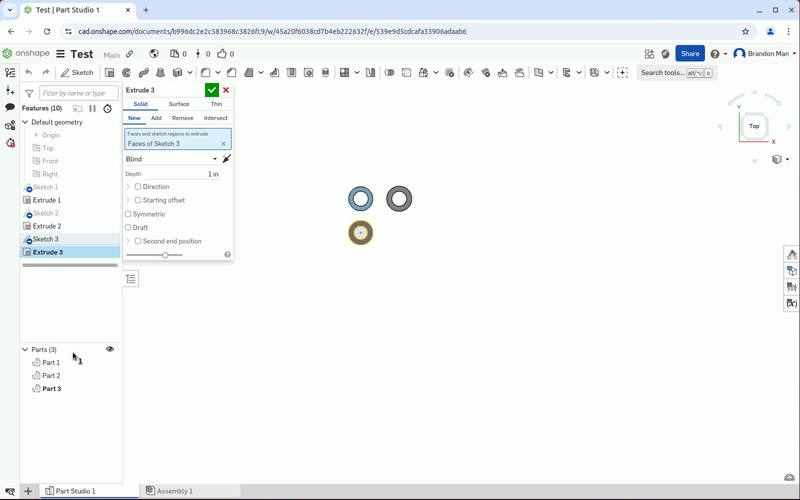
mouse_move(143, 106)
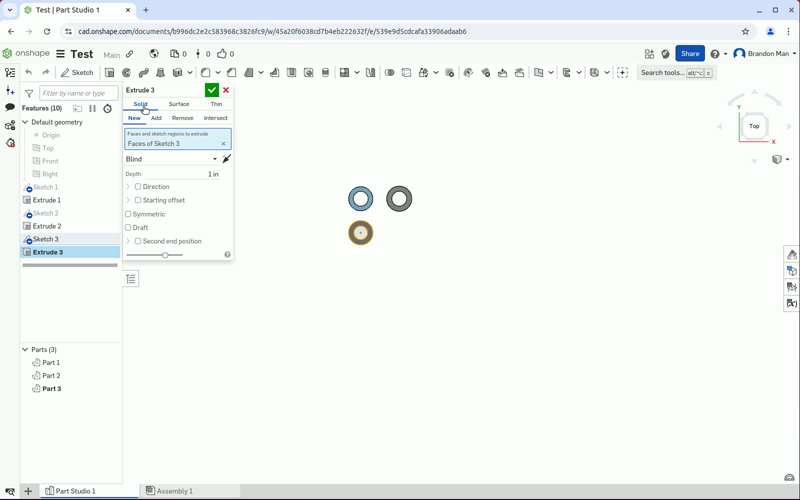
click(143, 106)
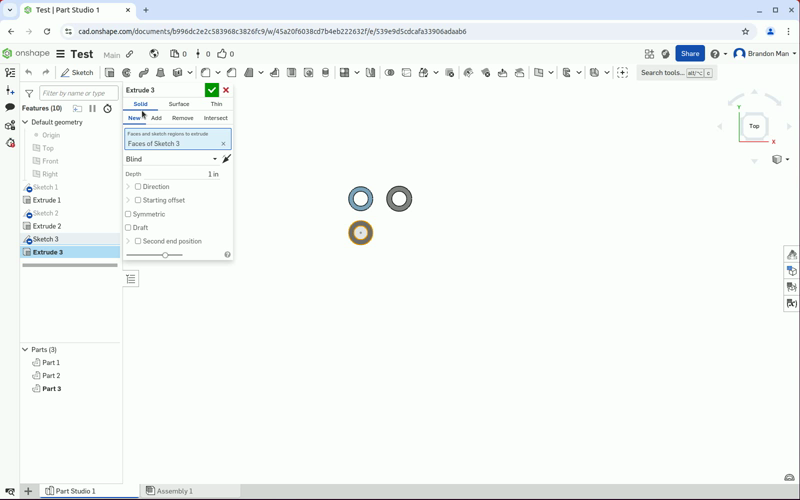
mouse_move(137, 120)
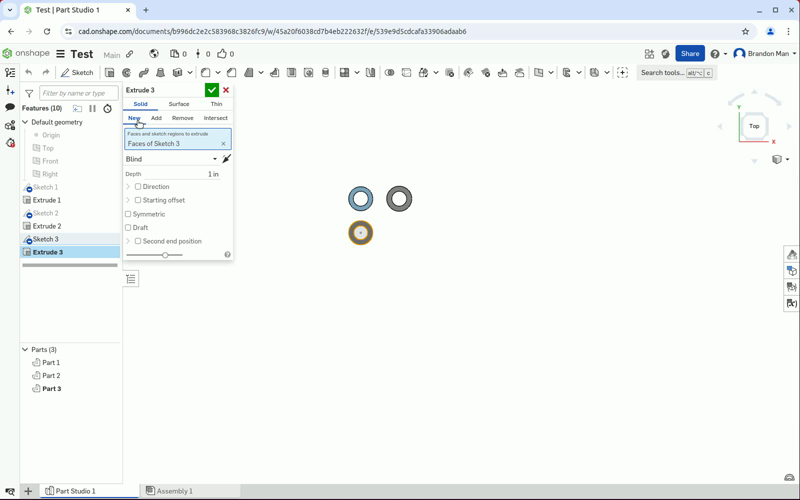
click(137, 120)
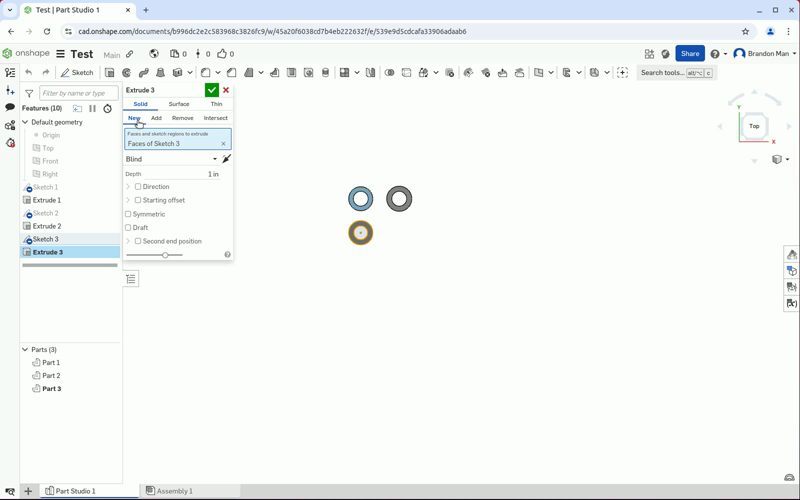
key(tab, 4)
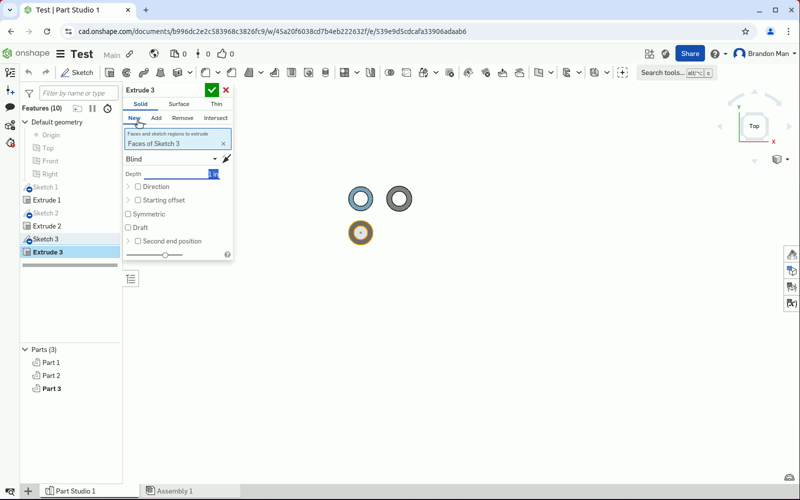
text(0.241)
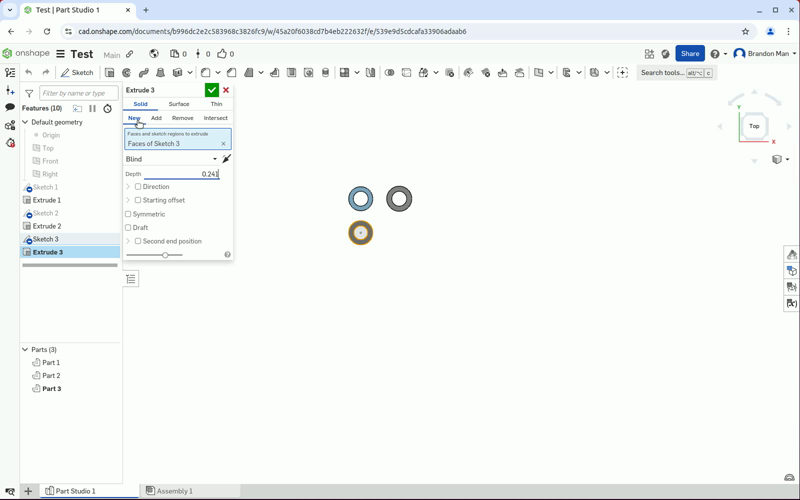
key(enter)
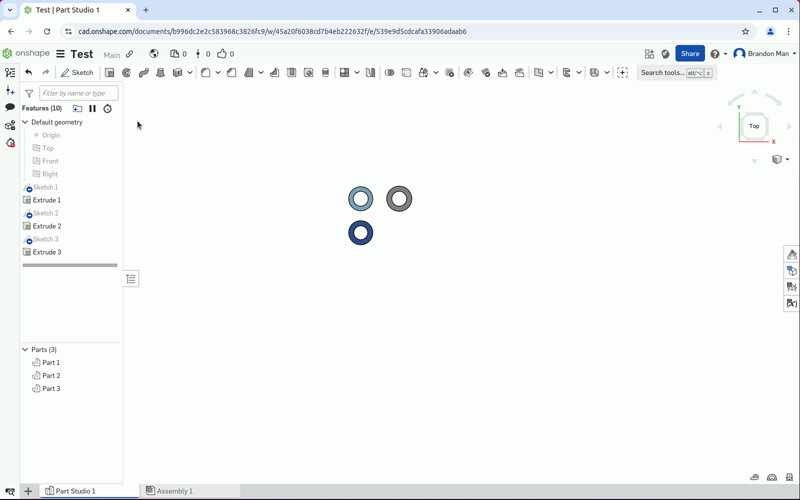
key(shift+h)
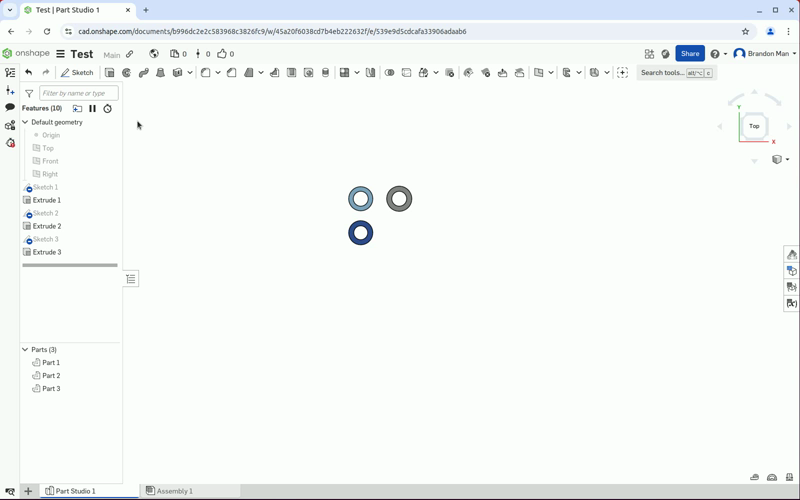
key(shift+h)
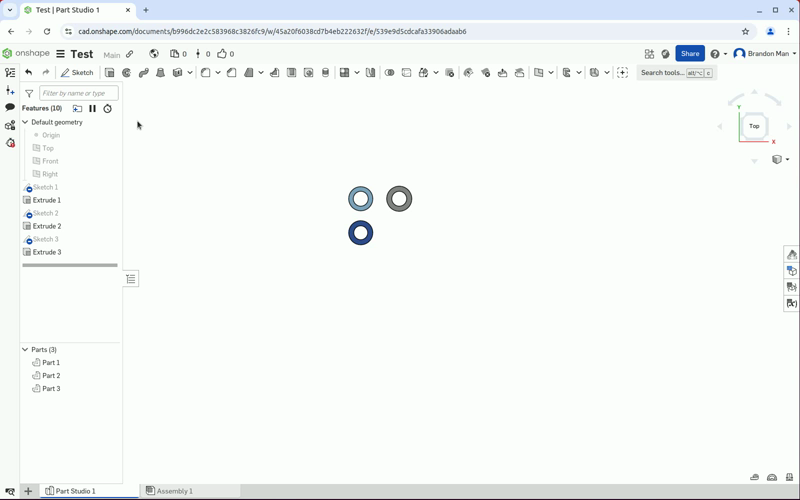
mouse_move(73, 189)
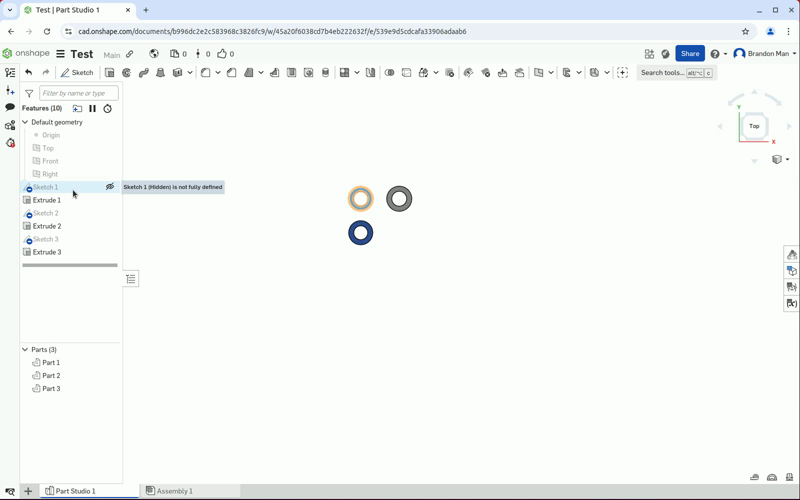
click(73, 189)
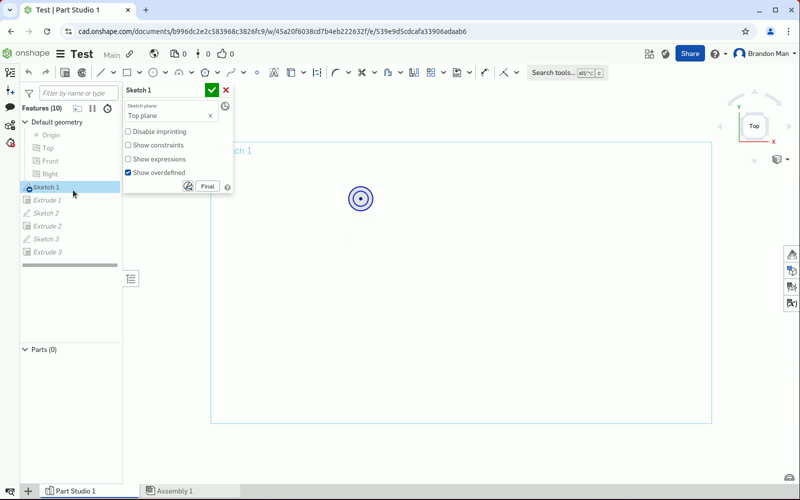
mouse_move(229, 92)
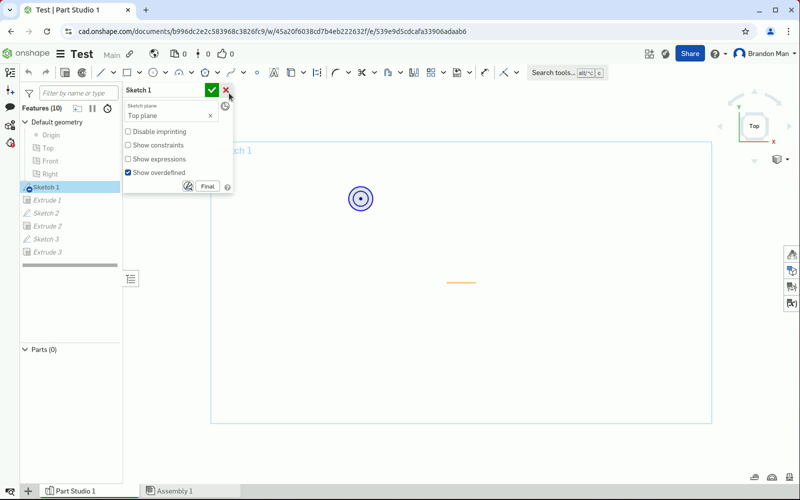
click(229, 92)
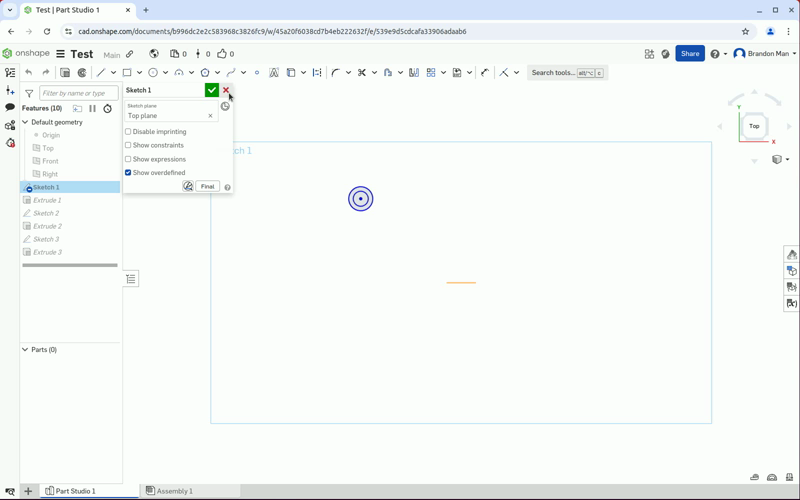
key(shift+s)
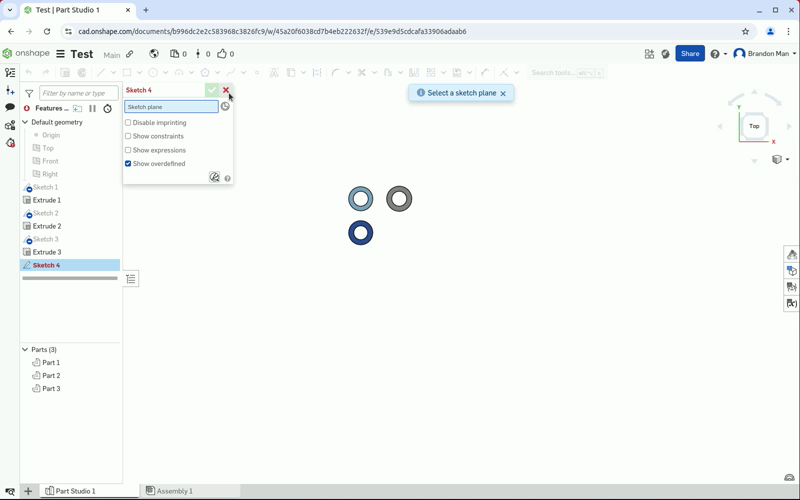
mouse_move(73, 150)
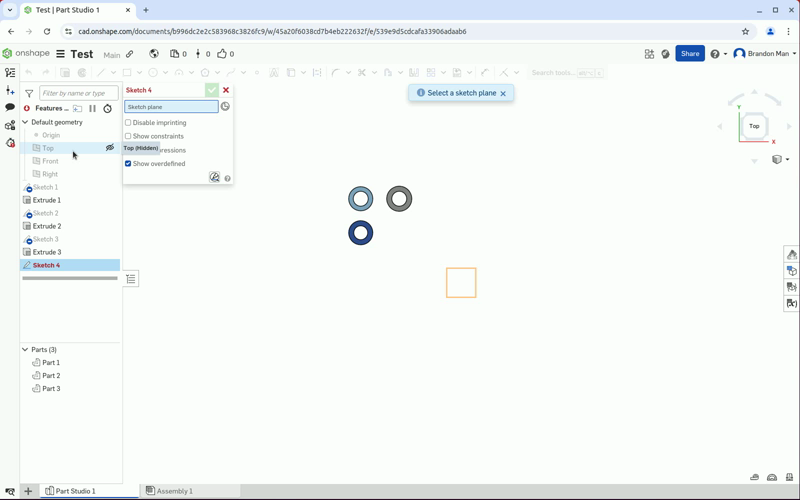
click(73, 150)
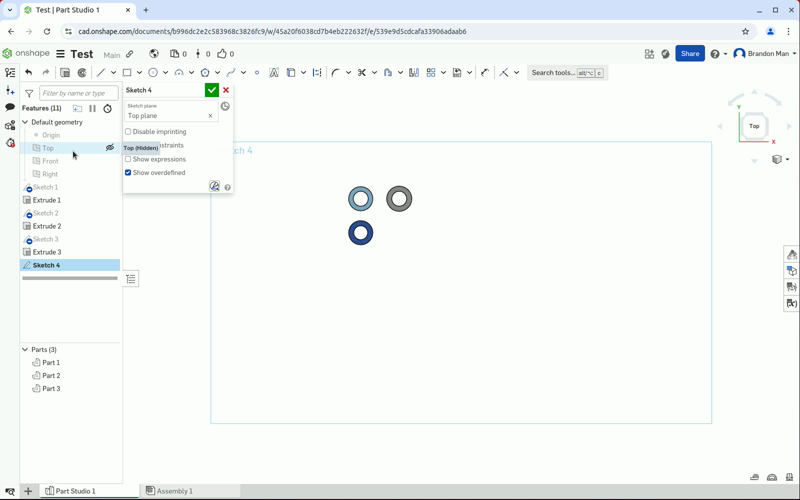
mouse_move(73, 352)
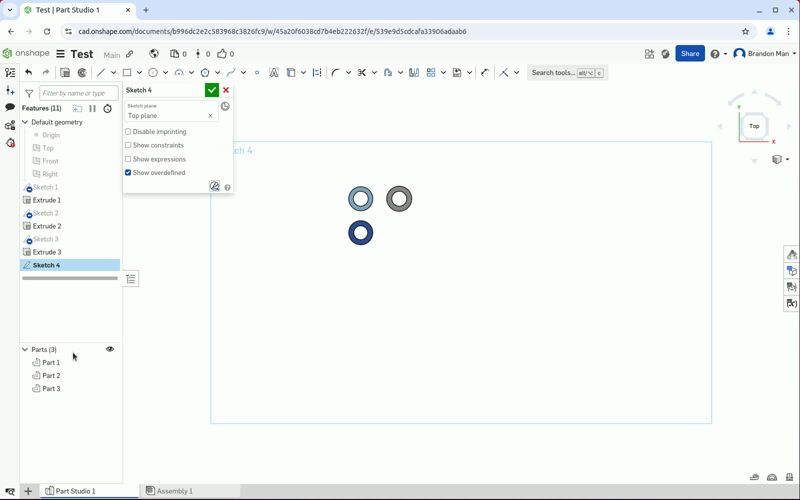
key(y)
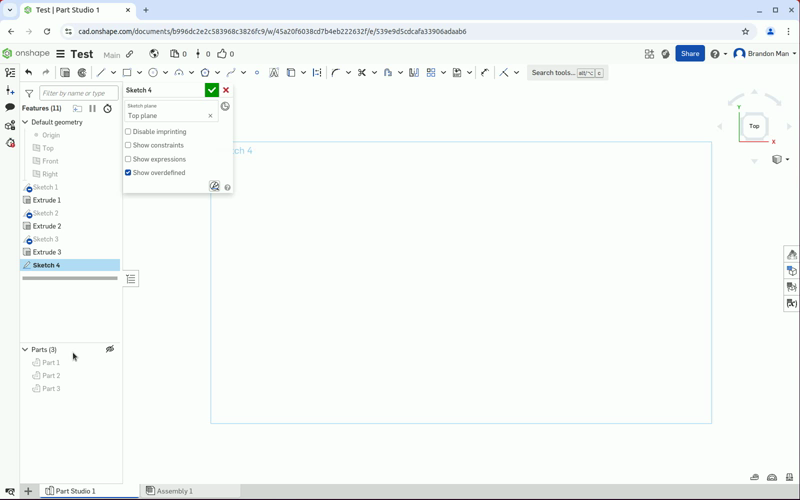
key(c)
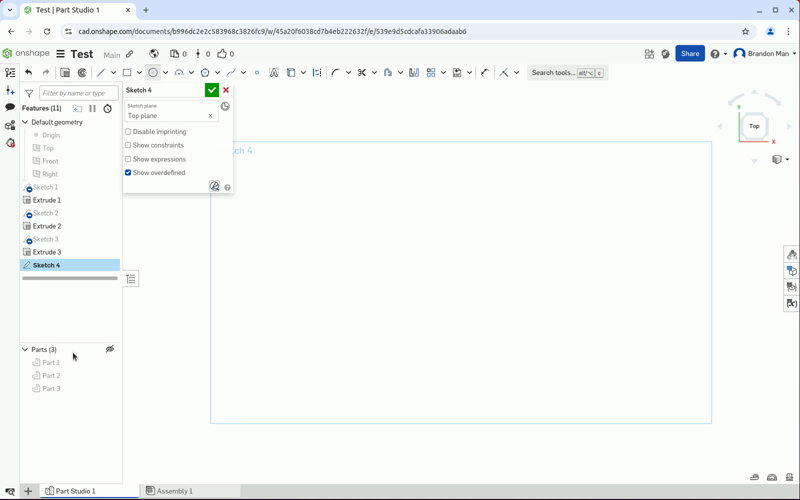
key_down(shift)
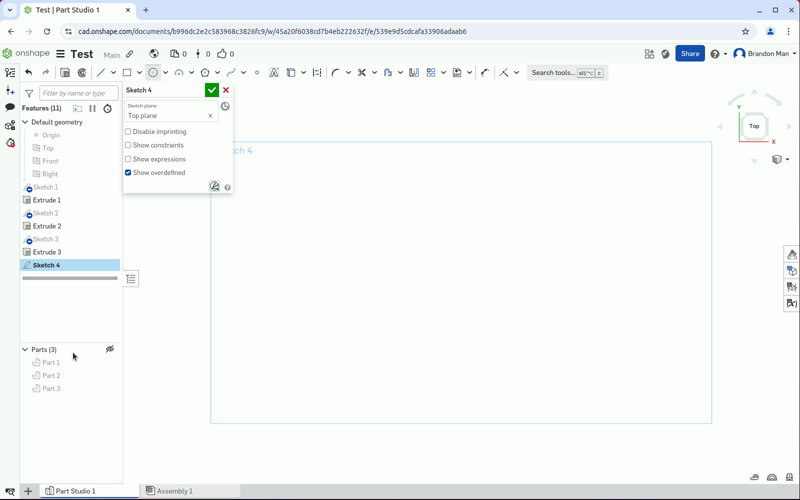
mouse_move(399, 233)
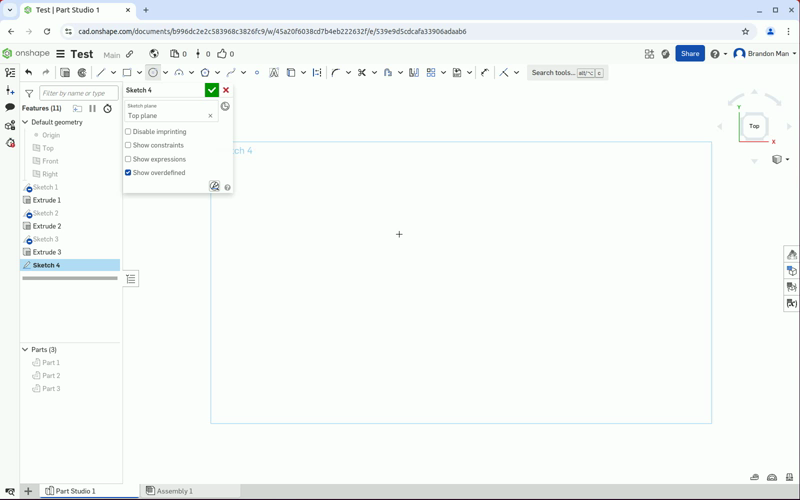
click(399, 233)
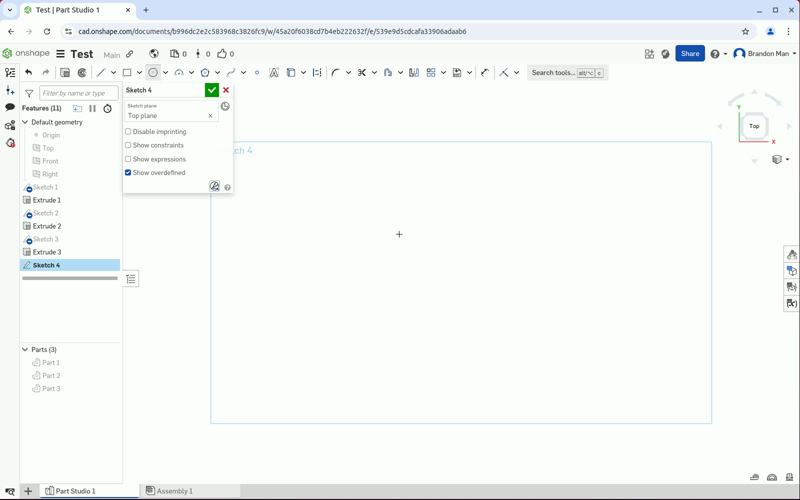
key_up(shift)
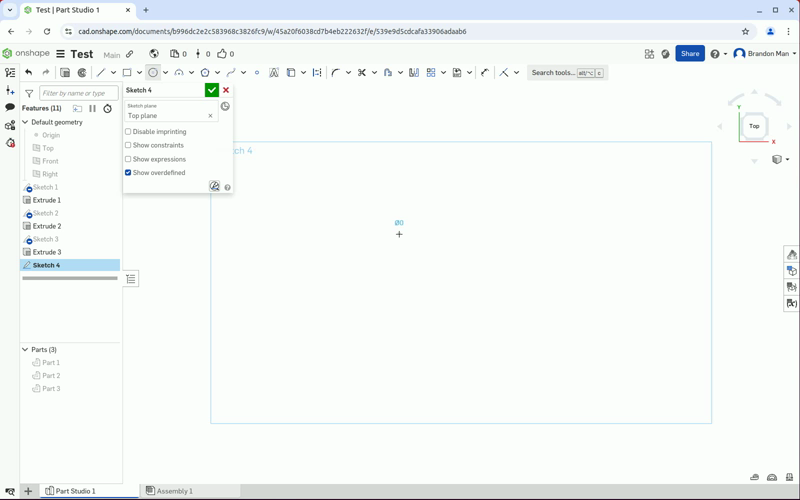
mouse_move(411, 233)
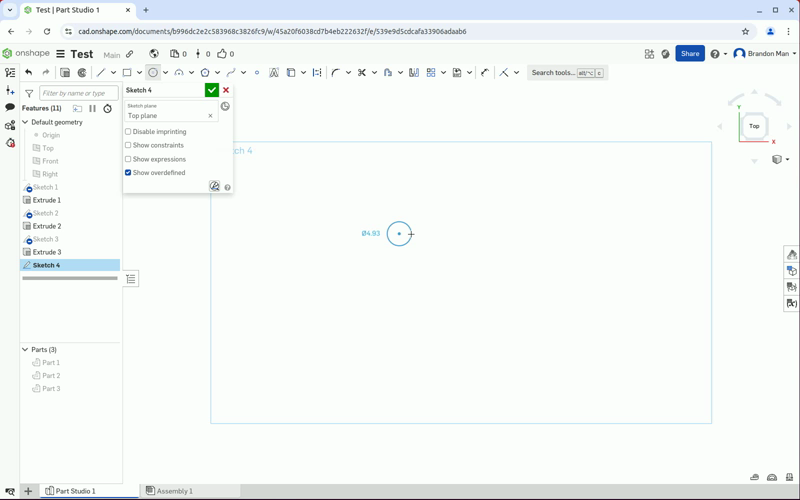
click(411, 233)
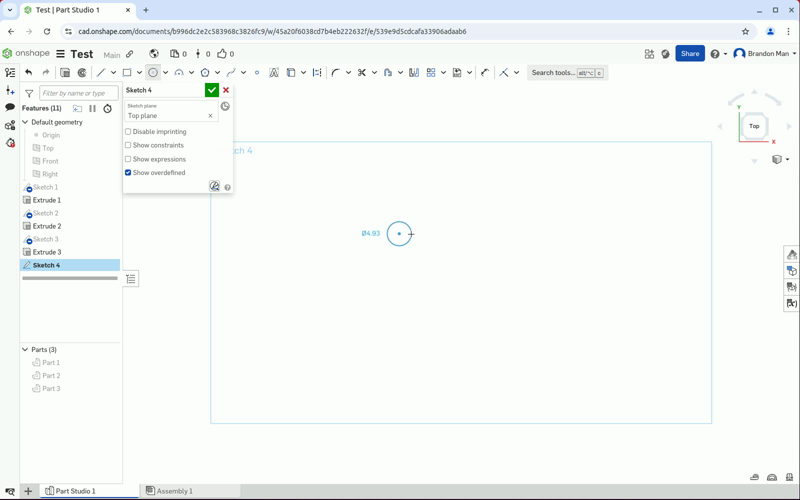
key(esc)
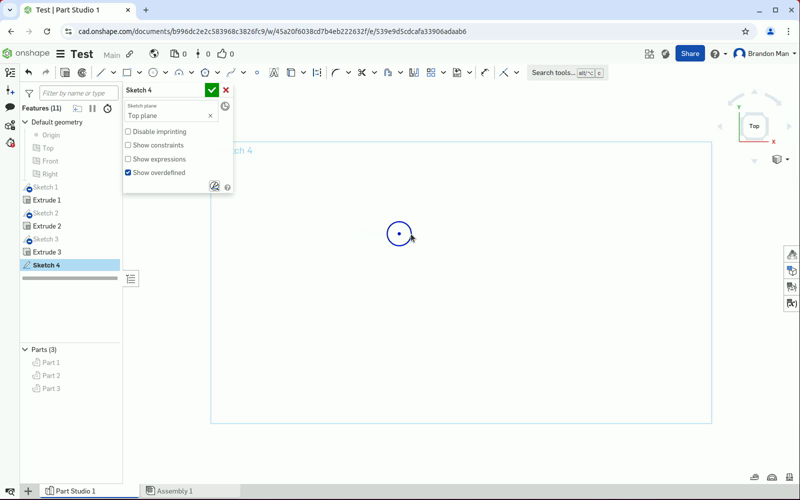
key(c)
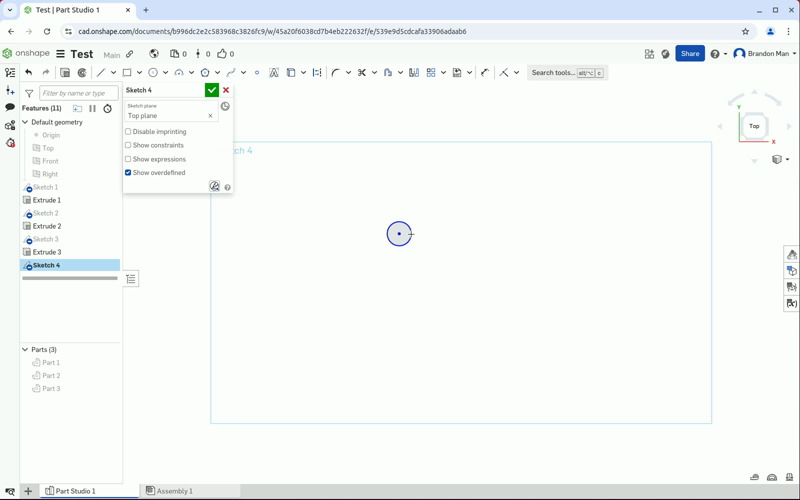
key_down(shift)
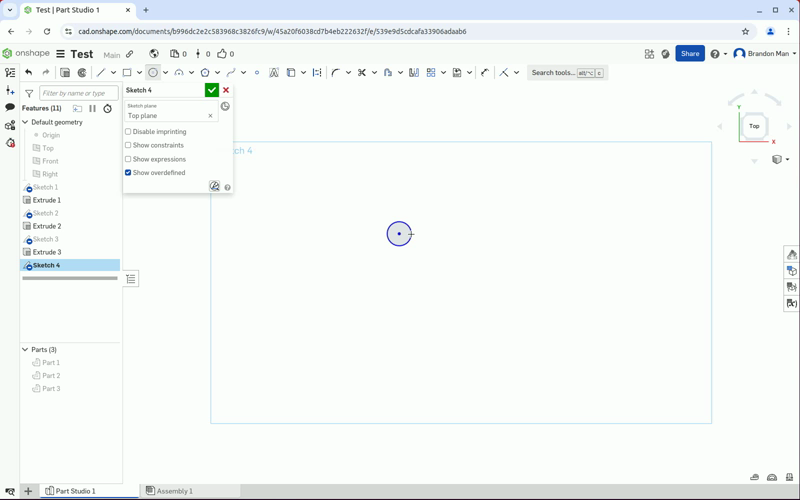
mouse_move(399, 233)
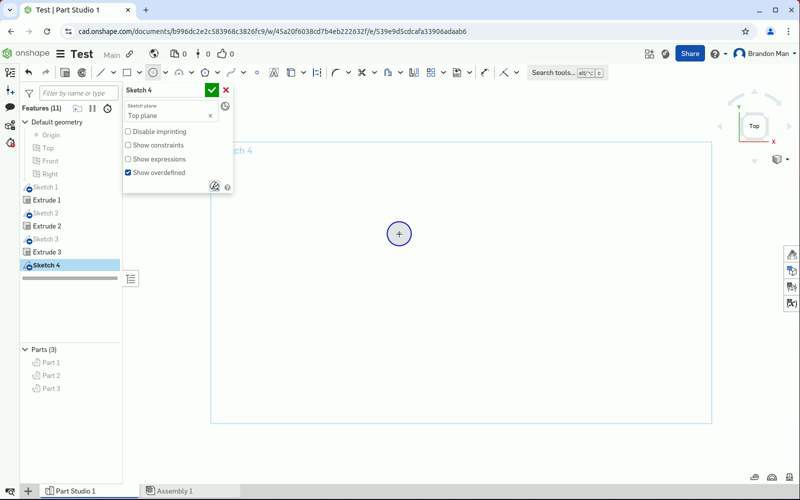
click(399, 233)
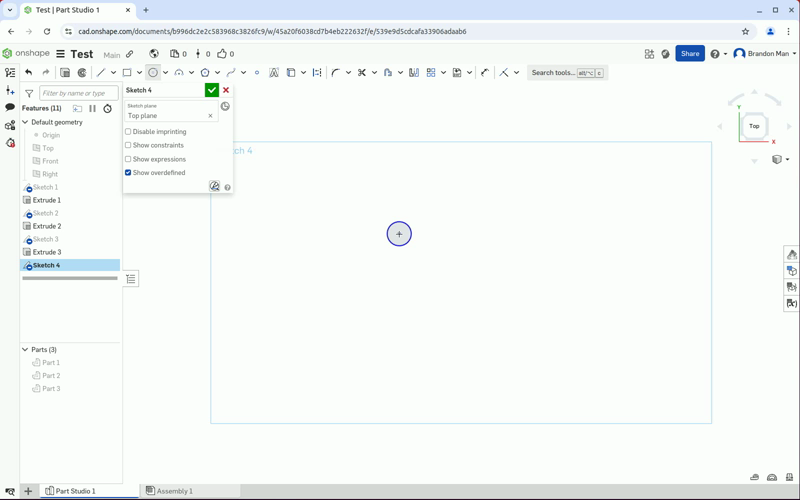
key_up(shift)
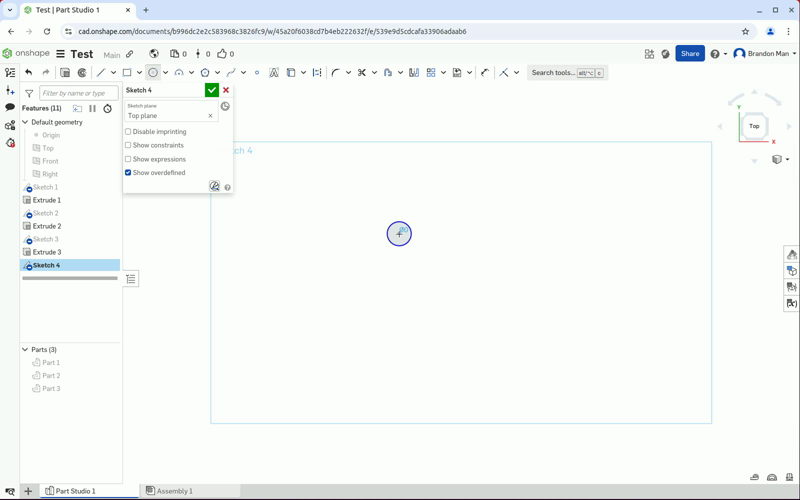
mouse_move(406, 233)
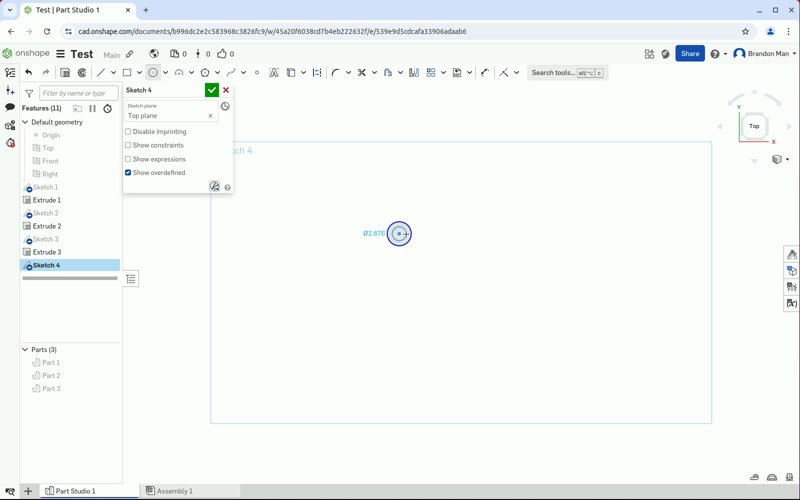
click(406, 233)
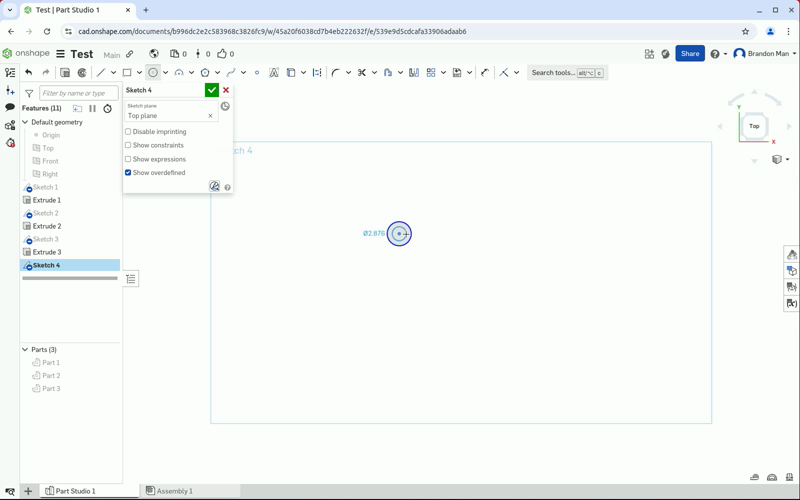
key(esc)
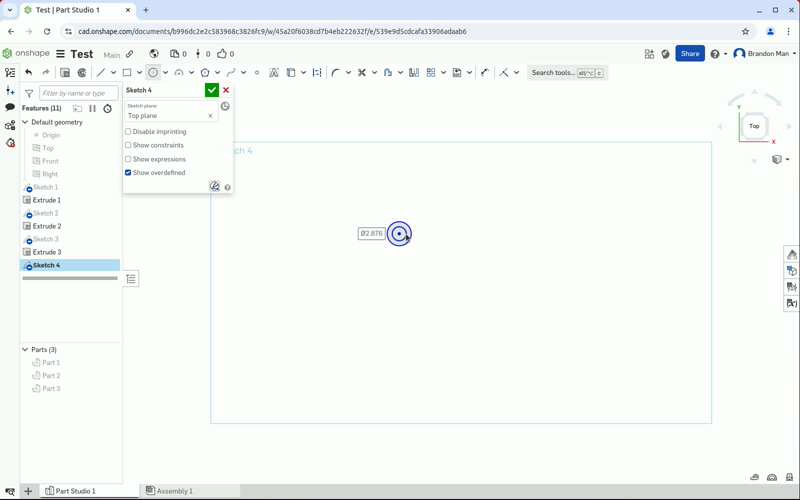
mouse_move(389, 228)
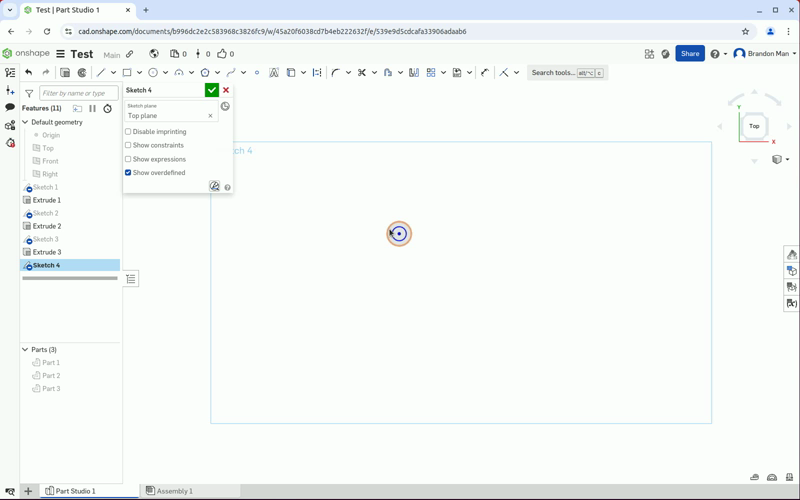
scroll(6)
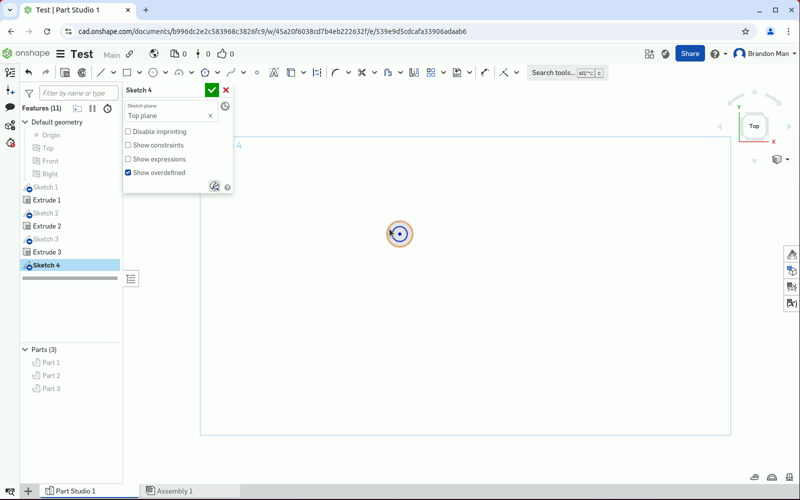
scroll(6)
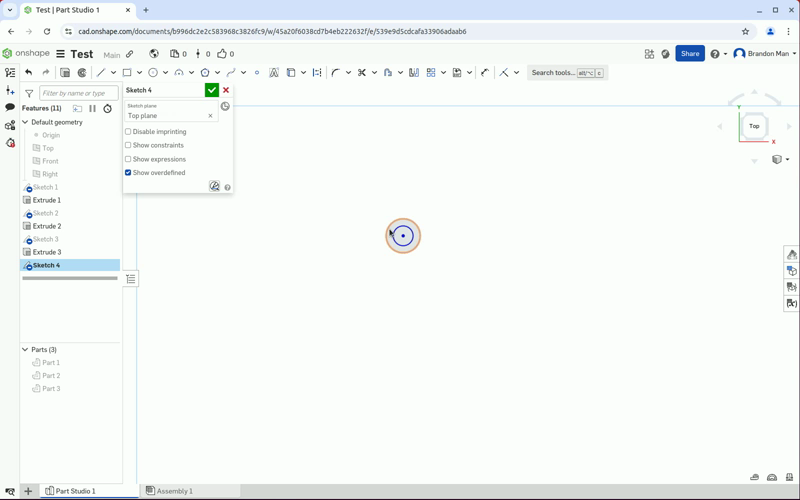
scroll(6)
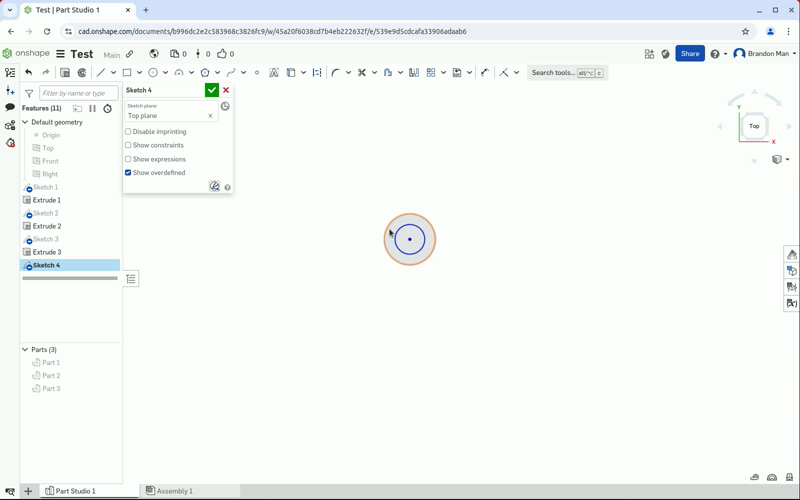
scroll(6)
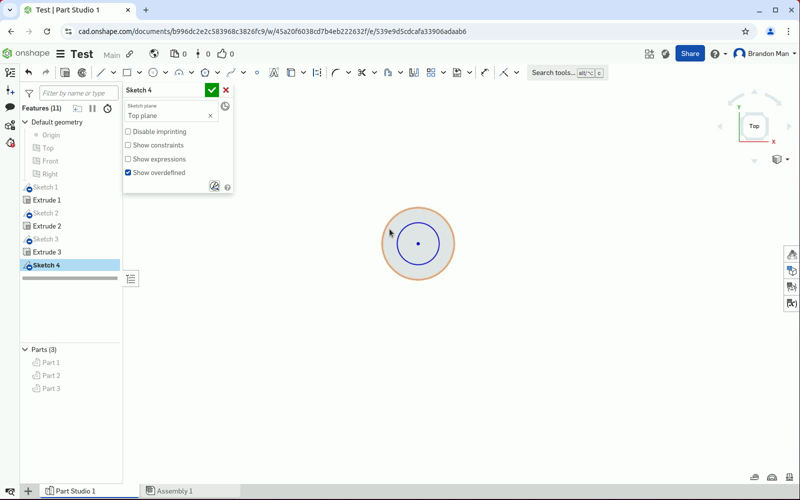
scroll(6)
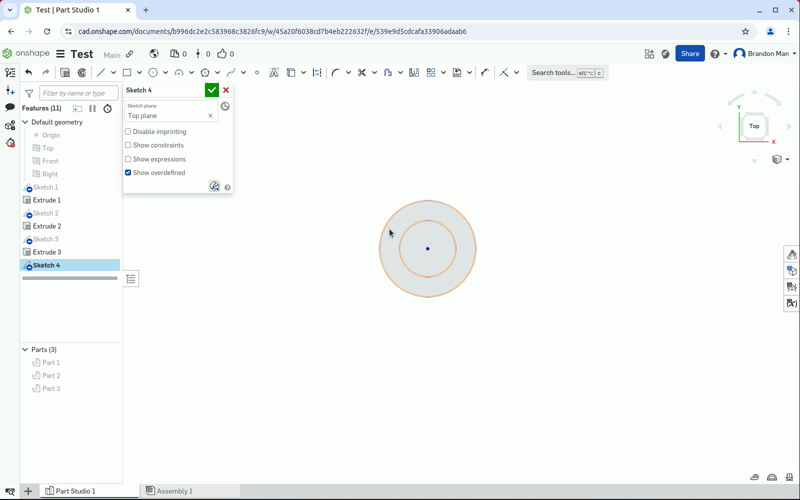
scroll(6)
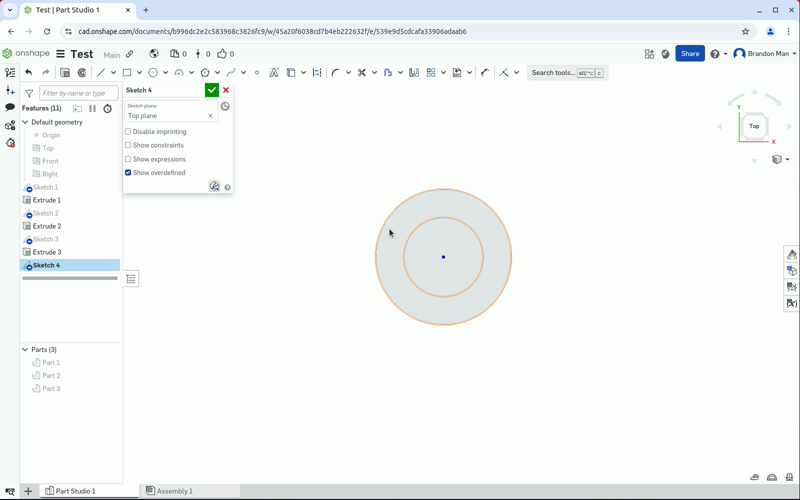
scroll(6)
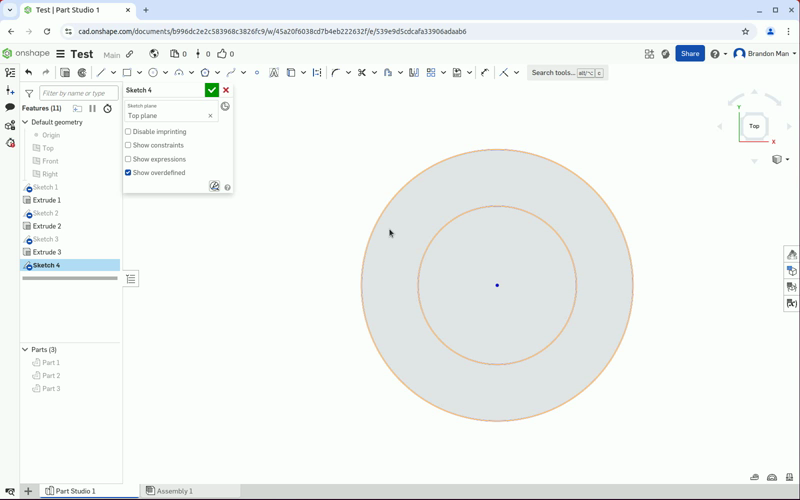
click(389, 228)
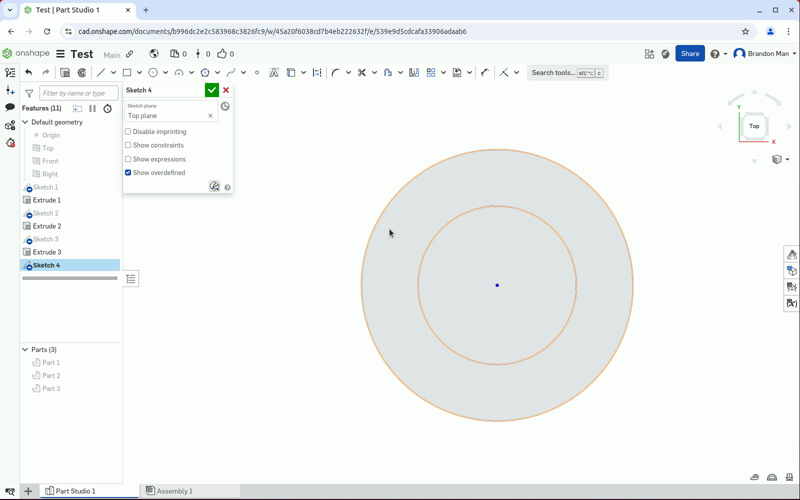
scroll(-6)
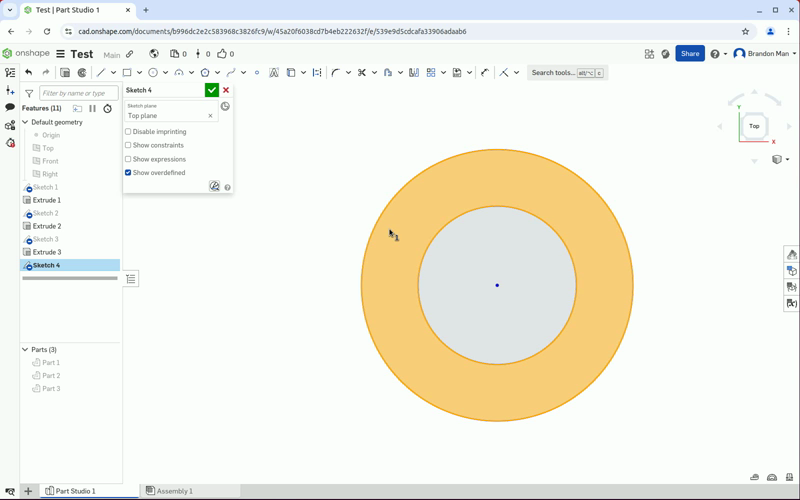
scroll(-6)
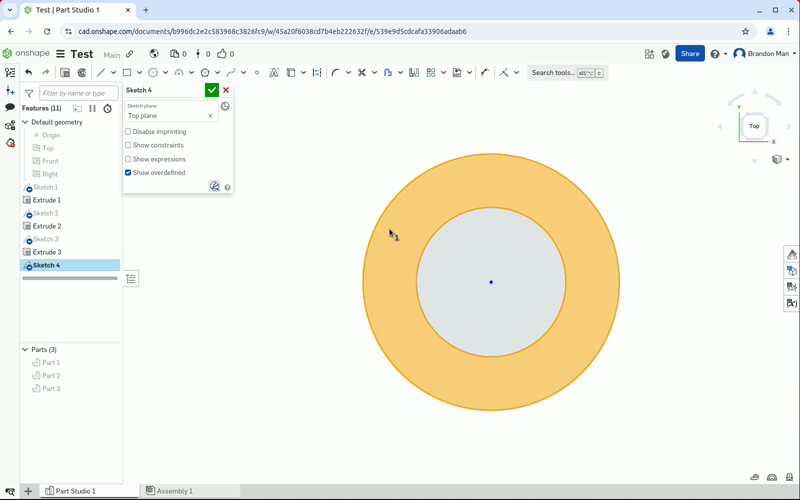
scroll(-6)
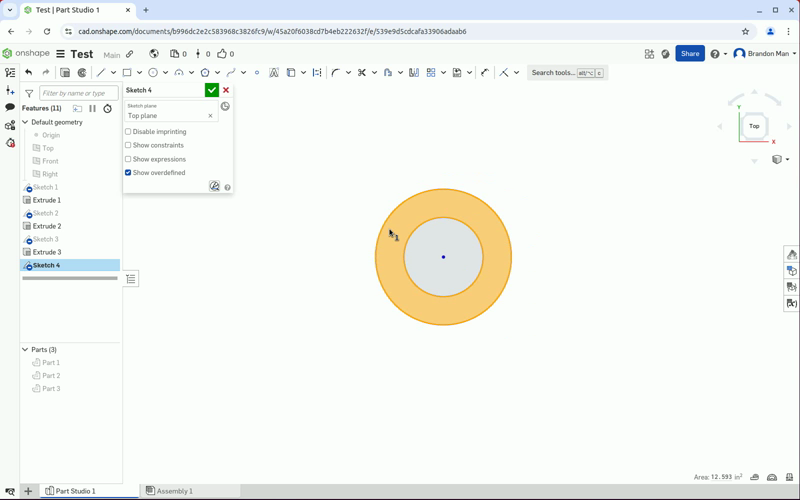
scroll(-6)
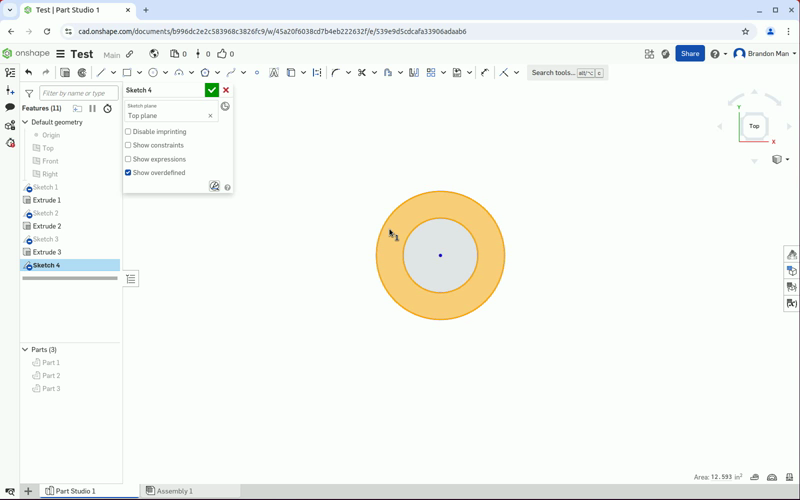
scroll(-6)
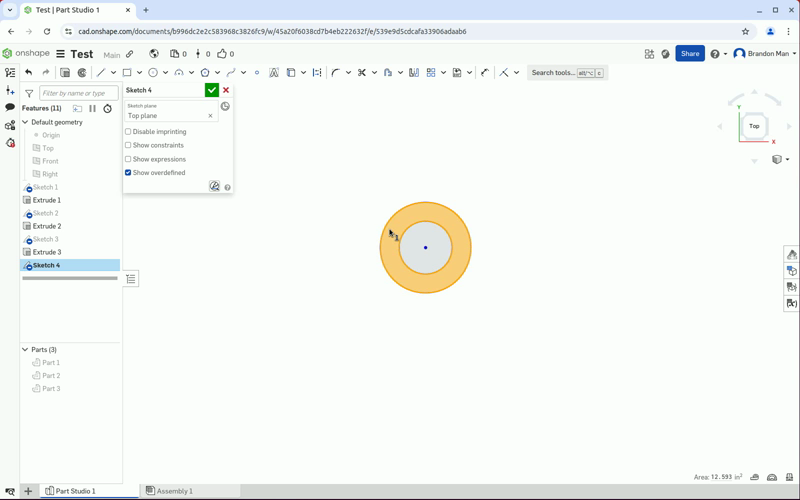
scroll(-6)
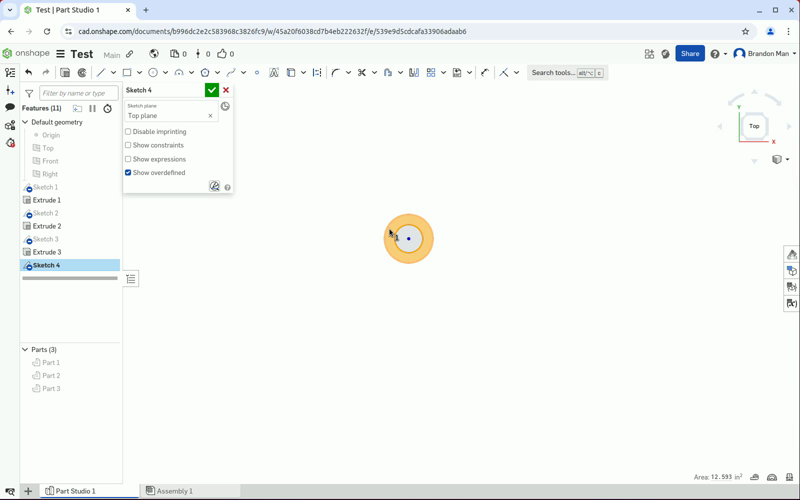
scroll(-6)
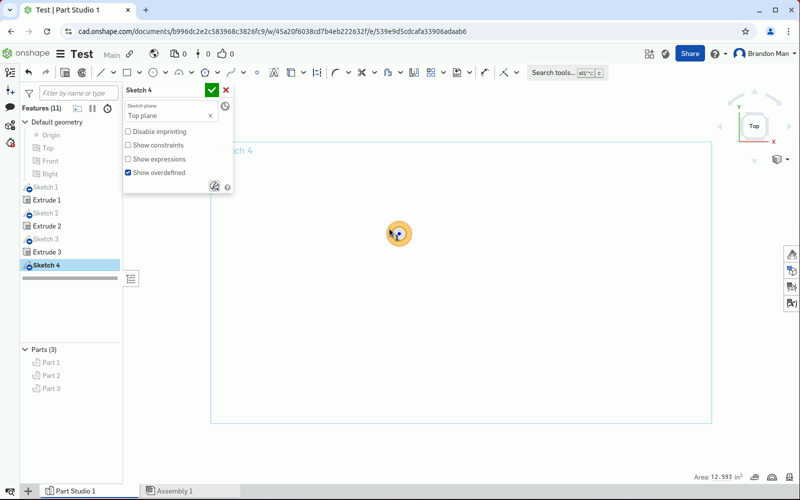
mouse_move(73, 352)
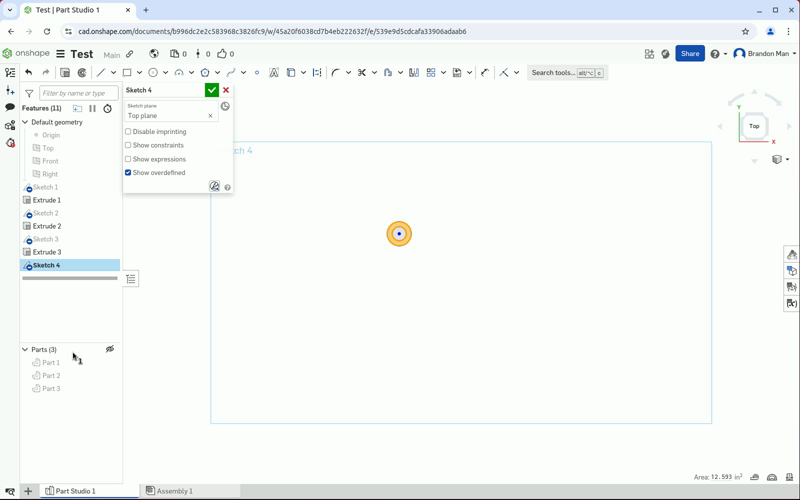
key(shift+y)
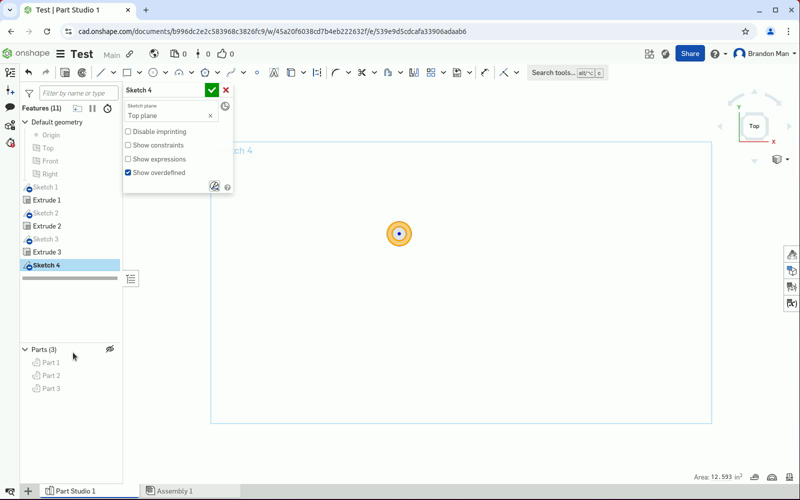
key(shift+e)
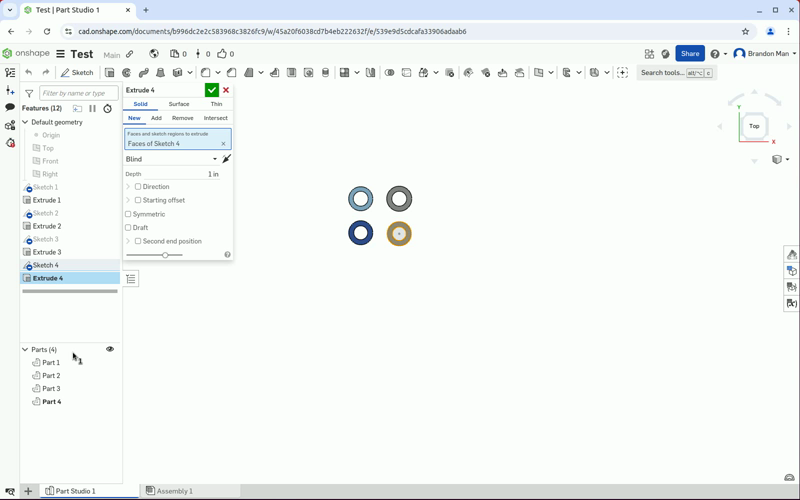
mouse_move(143, 106)
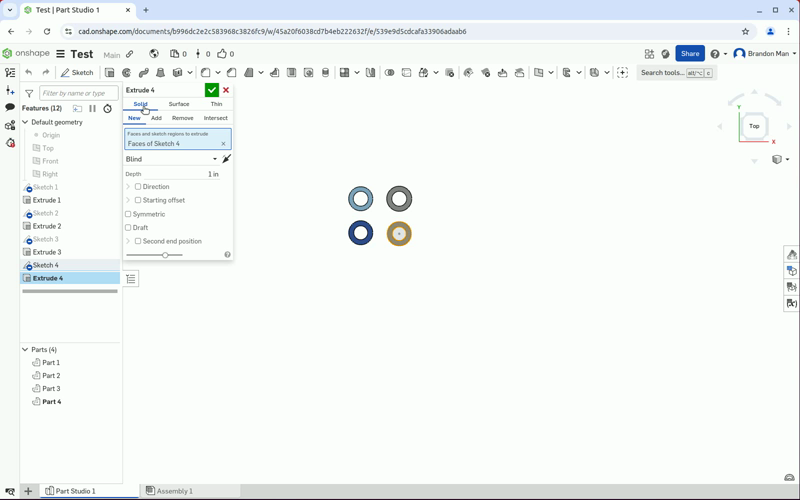
click(143, 106)
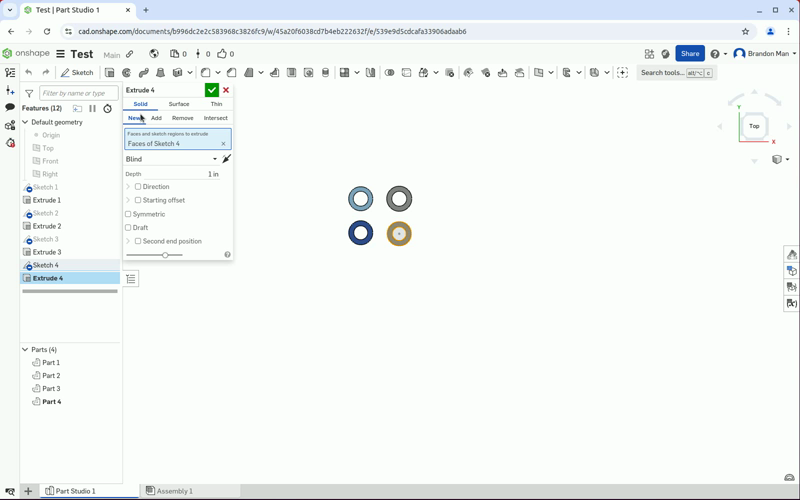
mouse_move(137, 120)
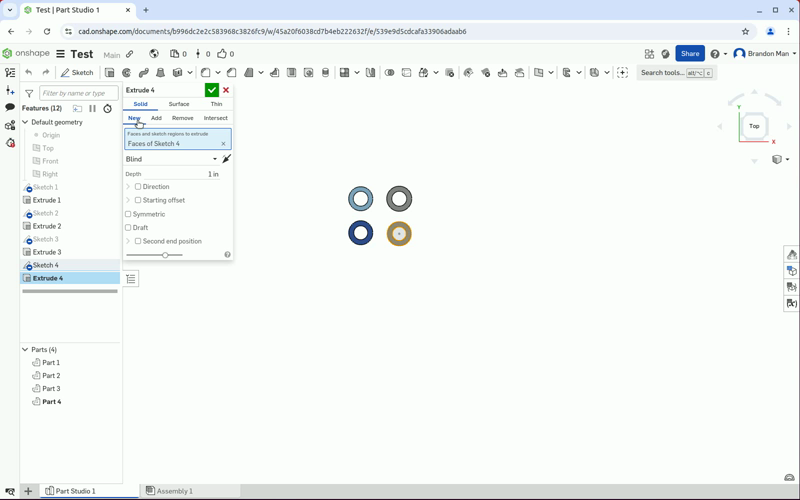
click(137, 120)
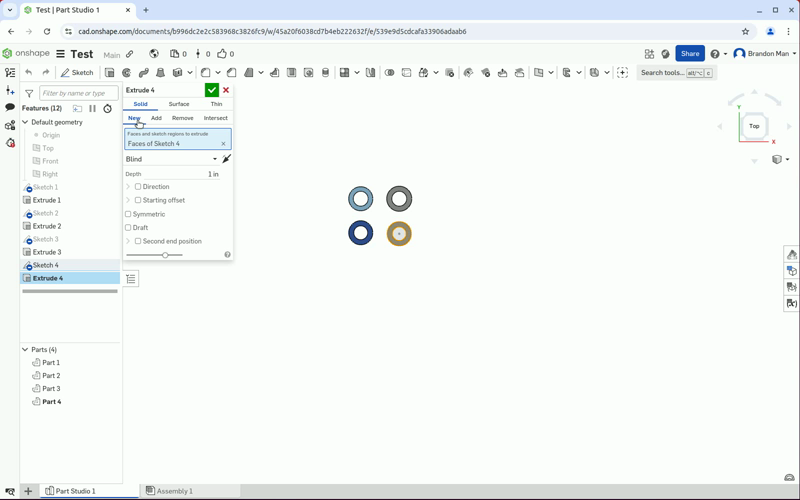
key(tab, 4)
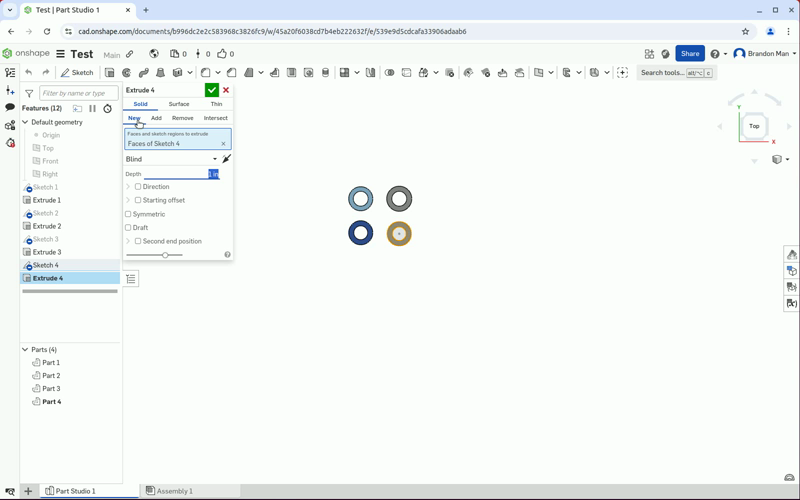
text(-0.241)
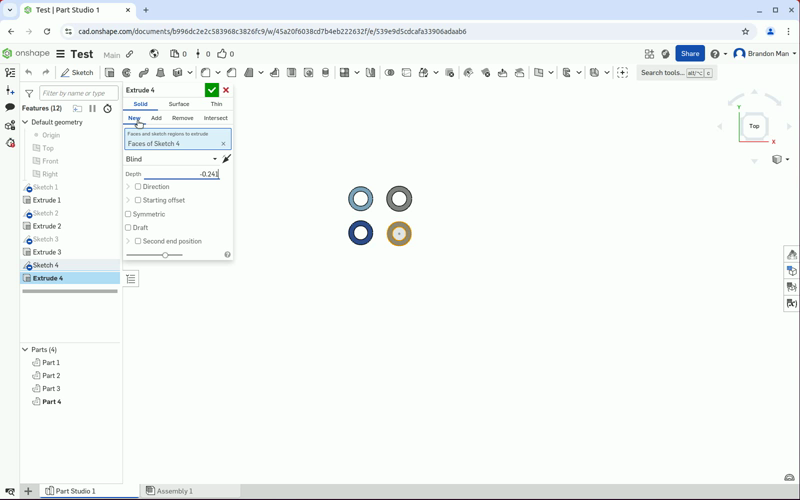
key(enter)
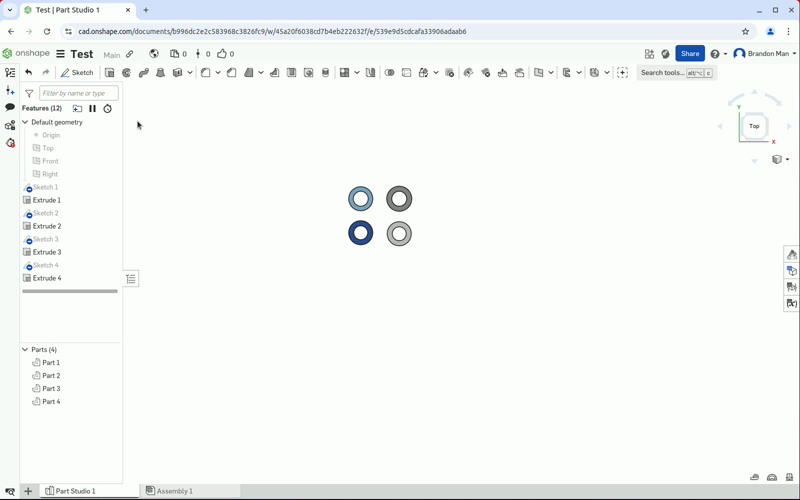
key(shift+h)
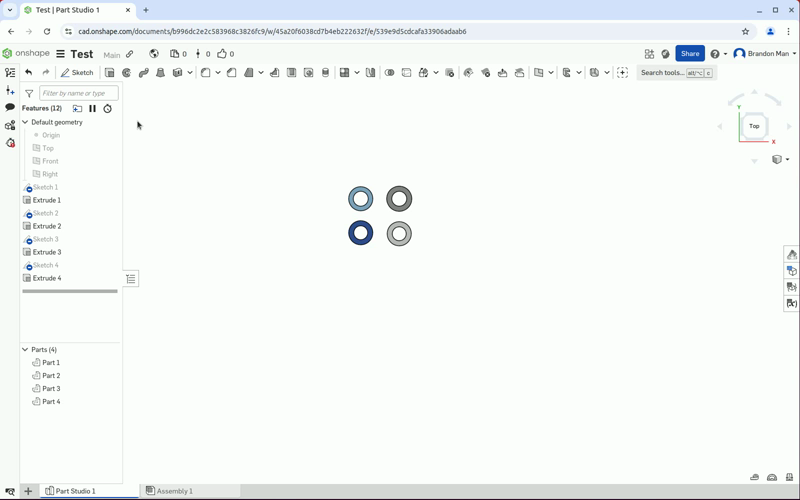
key(shift+h)
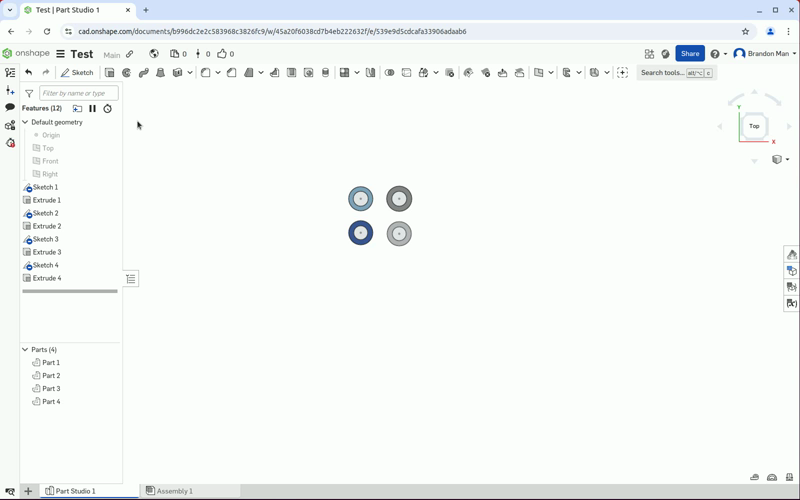
key(shift+7)
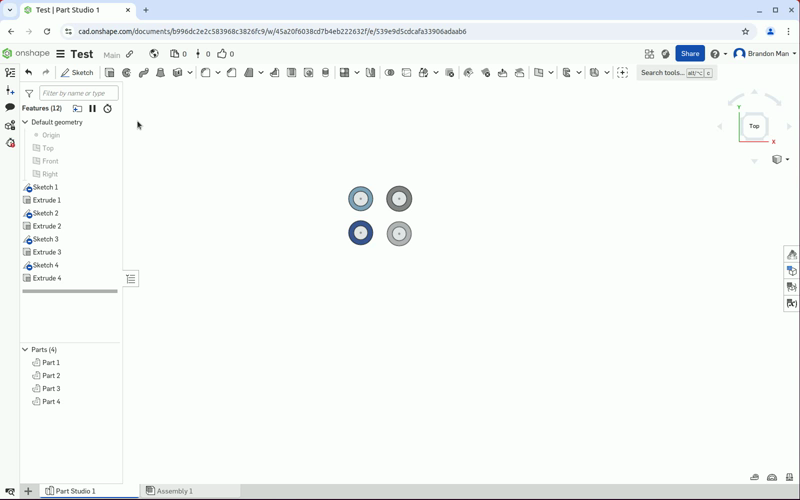
key(up, 3)
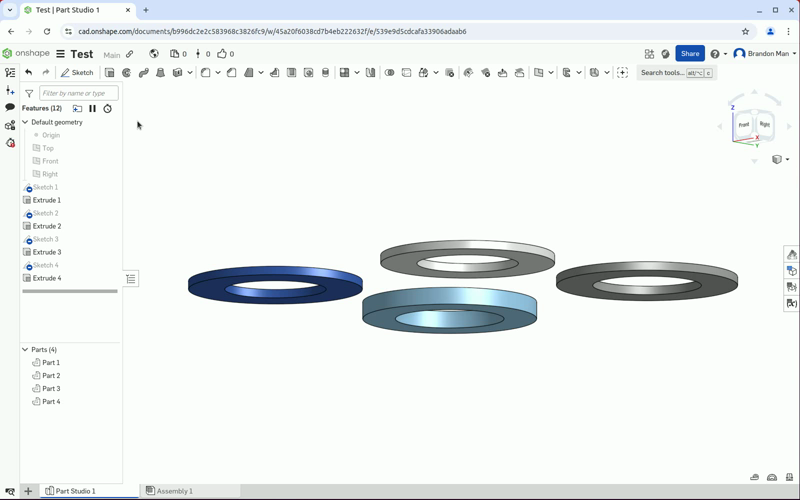
key(left, 3)
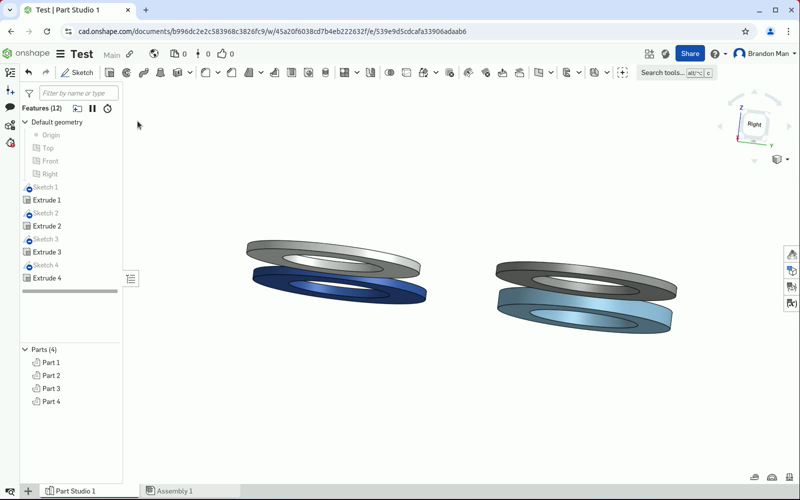
key(right, 3)
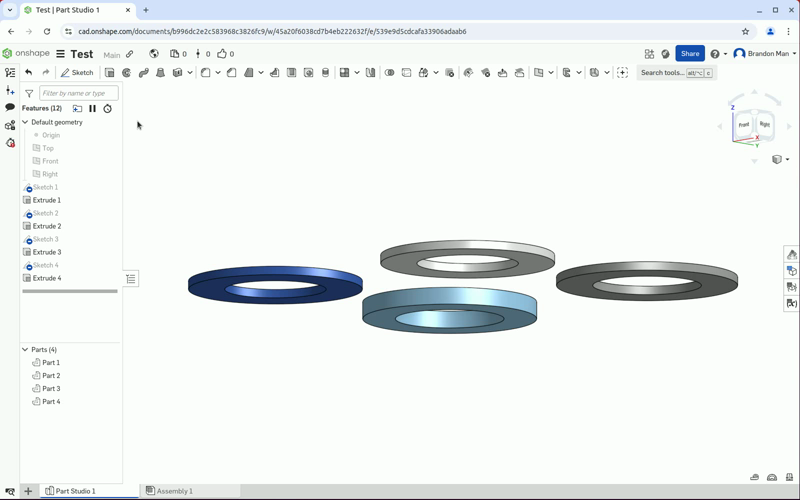
key(down, 3)
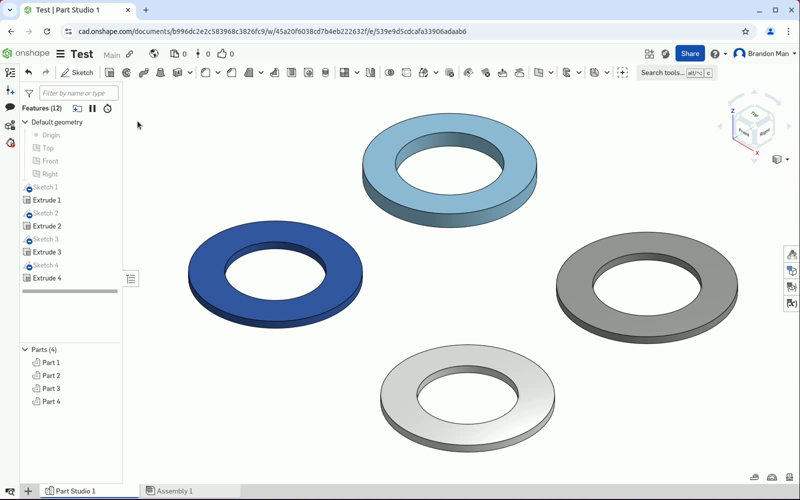
mouse_move(73, 189)
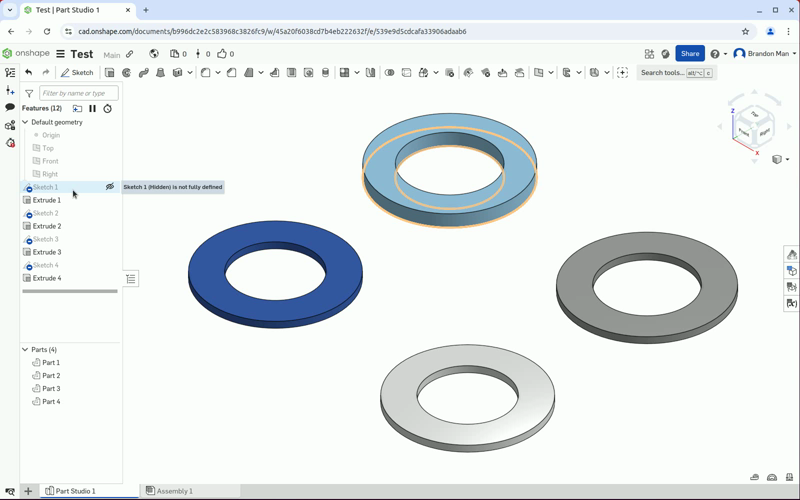
click(73, 189)